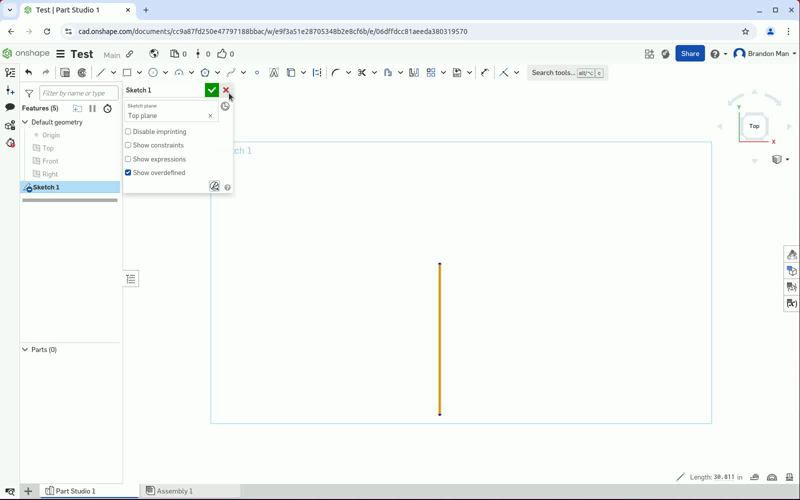
key(shift+h)
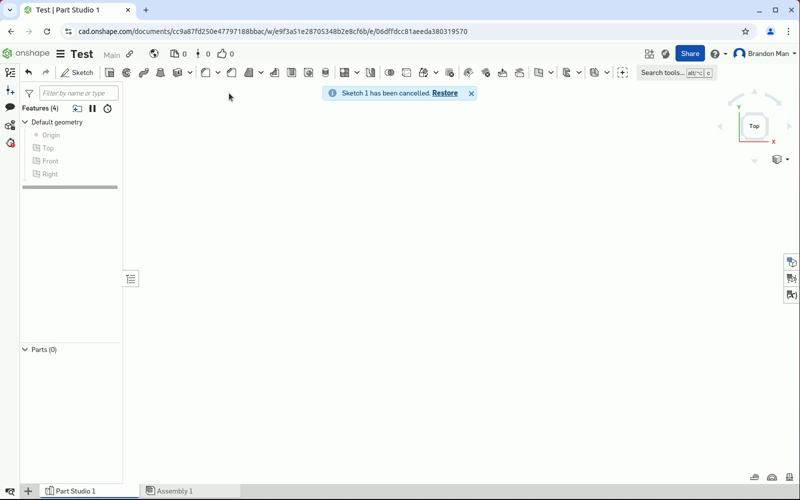
mouse_move(73, 352)
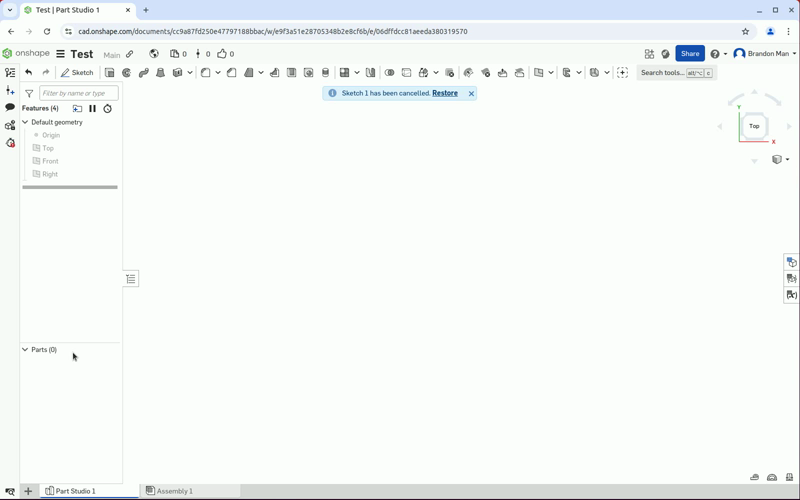
key(y)
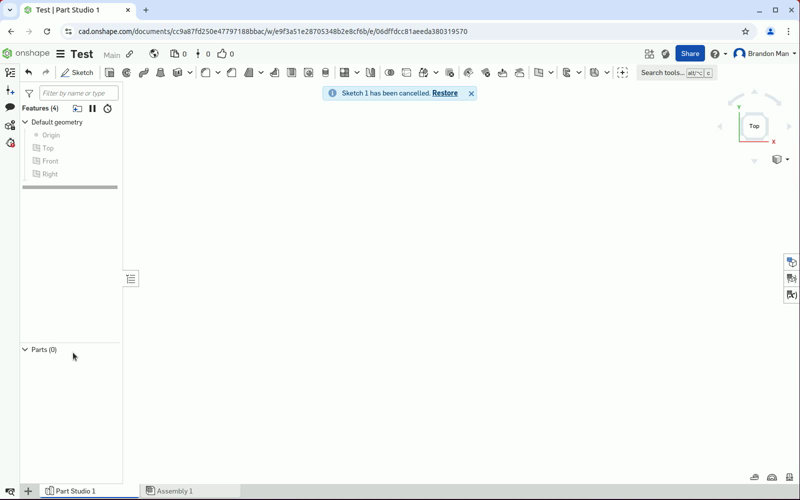
key(shift+p)
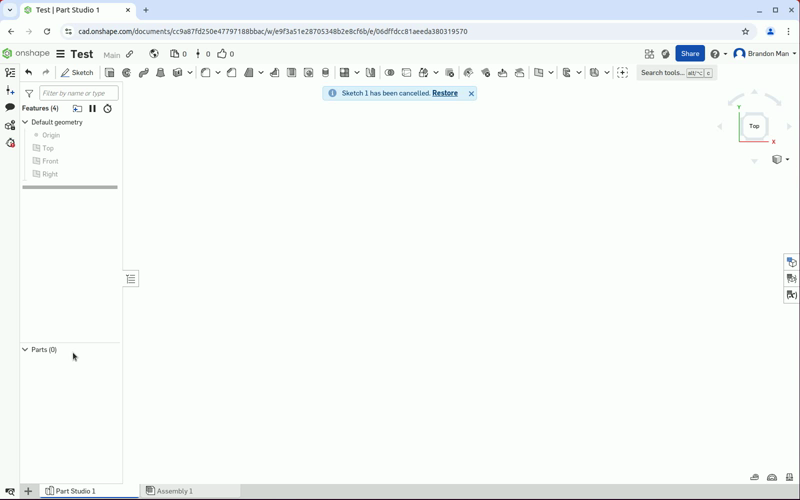
key(space)
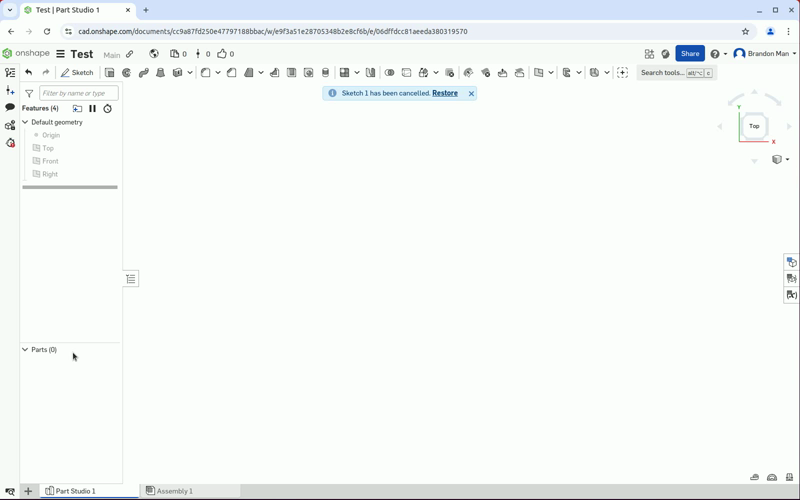
key_down(shift)
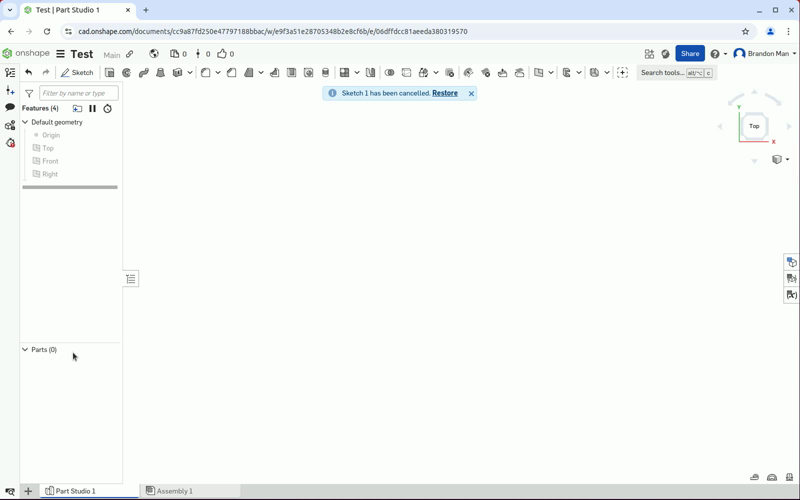
key(up)
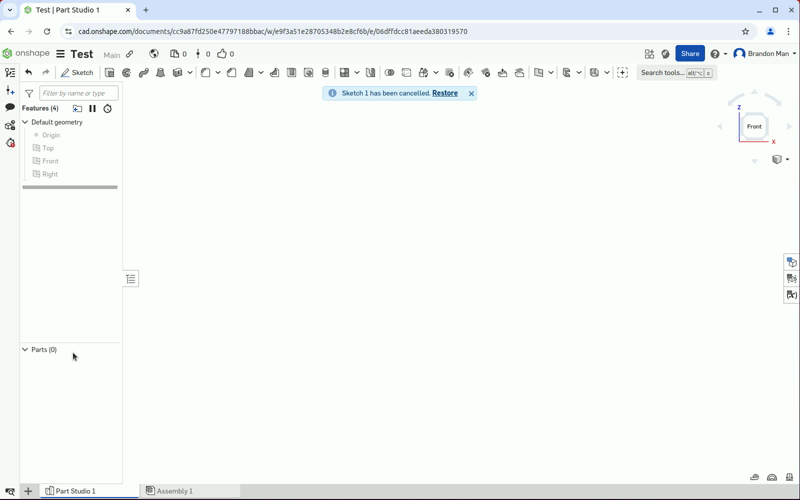
key_up(shift)
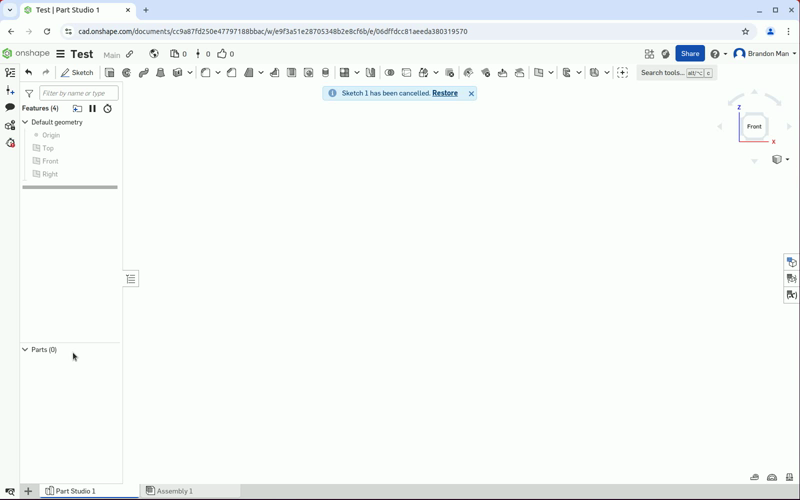
mouse_move(73, 352)
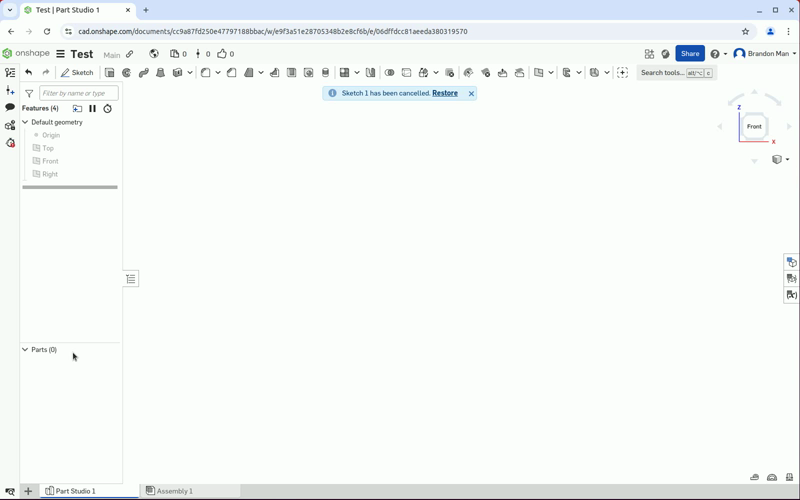
key(shift+y)
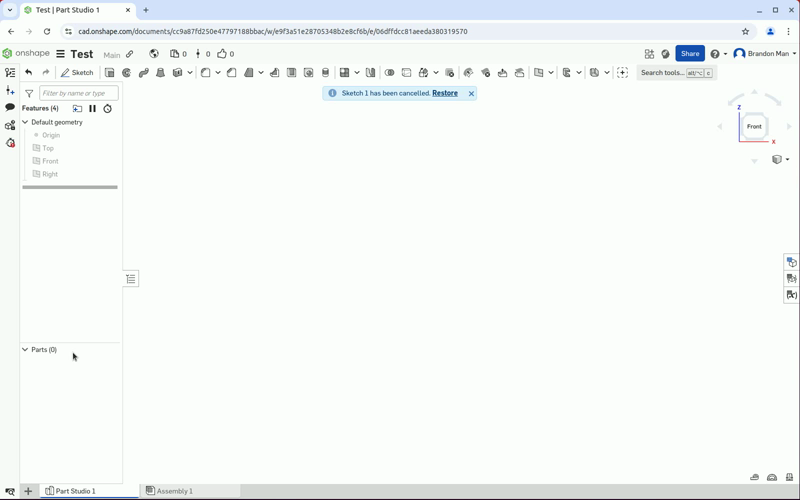
key(shift+s)
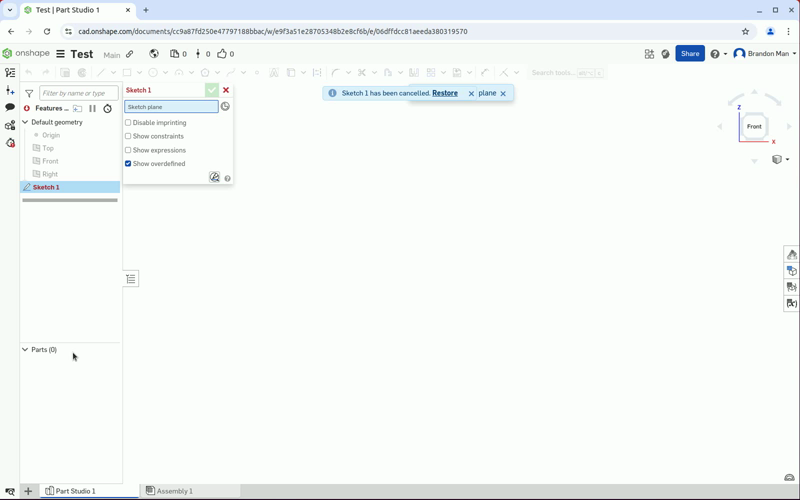
mouse_move(73, 163)
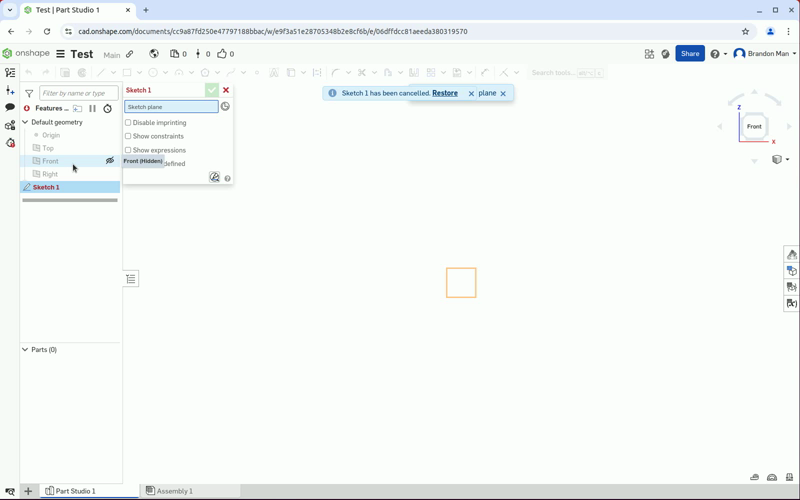
click(73, 163)
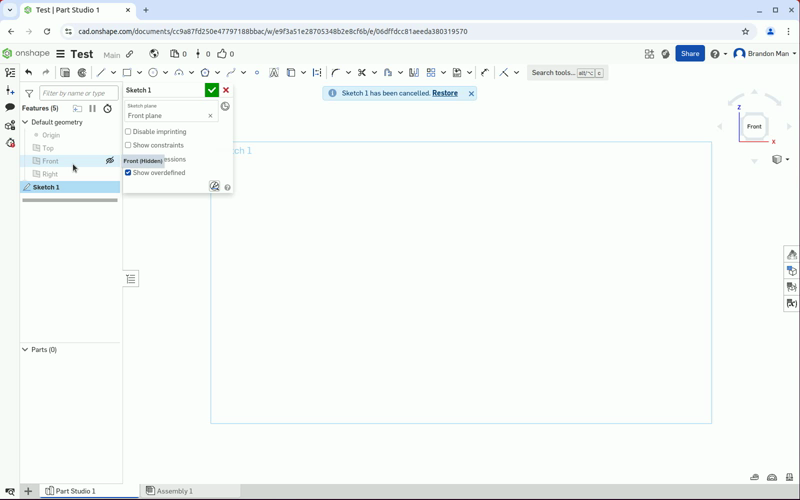
mouse_move(73, 352)
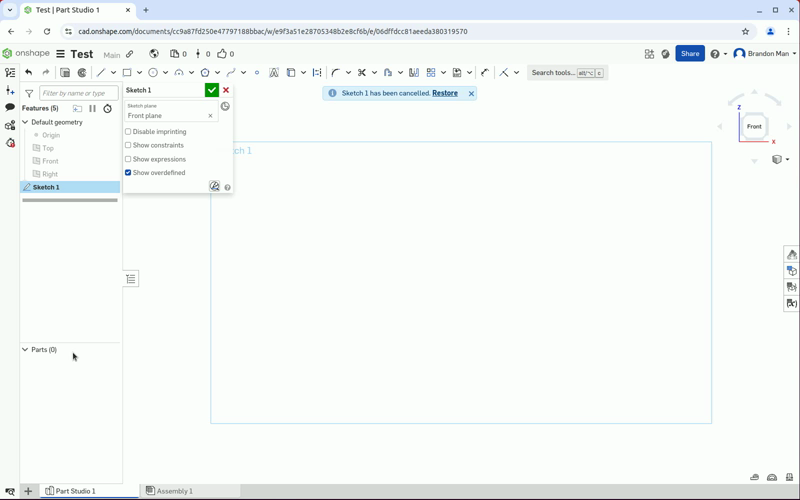
key(y)
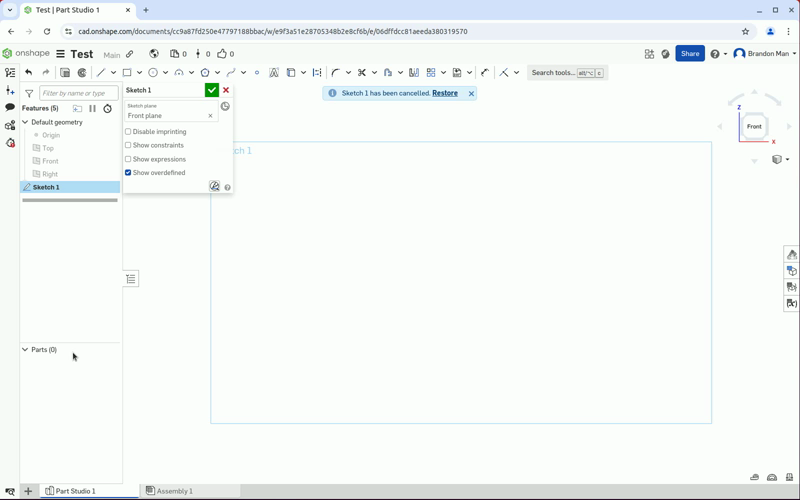
key(a)
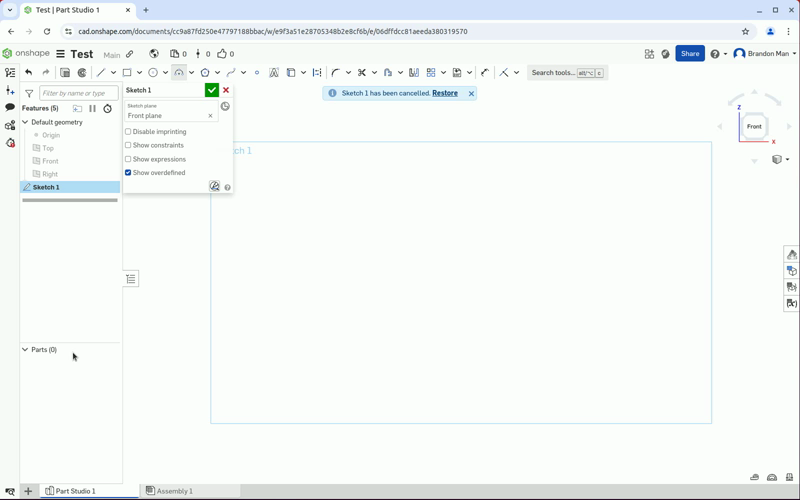
key_down(shift)
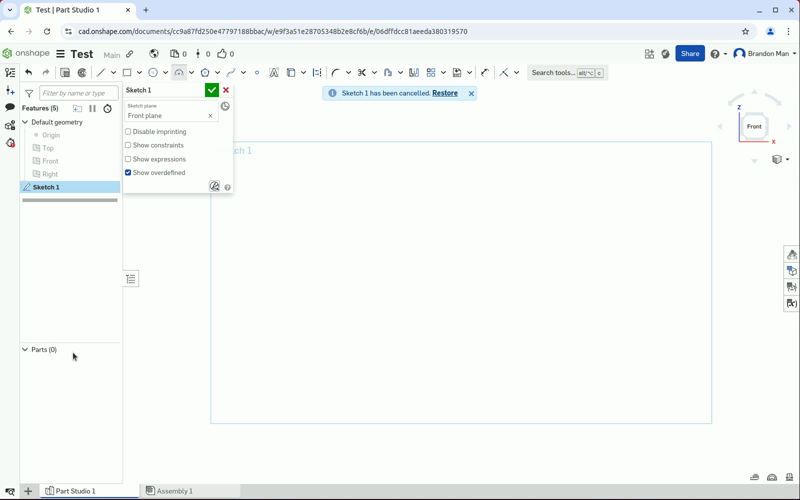
mouse_move(460, 270)
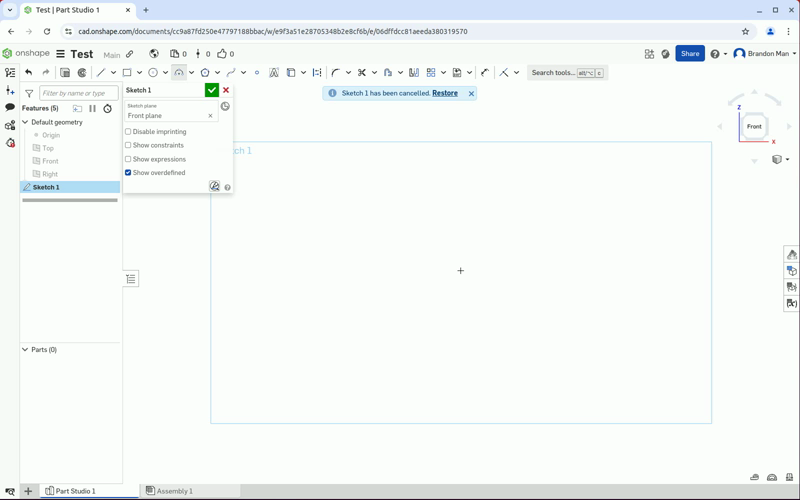
click(460, 270)
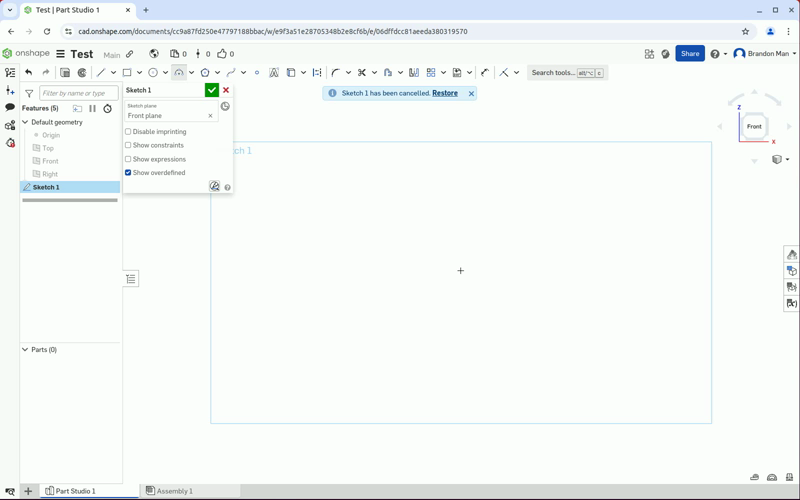
key_up(shift)
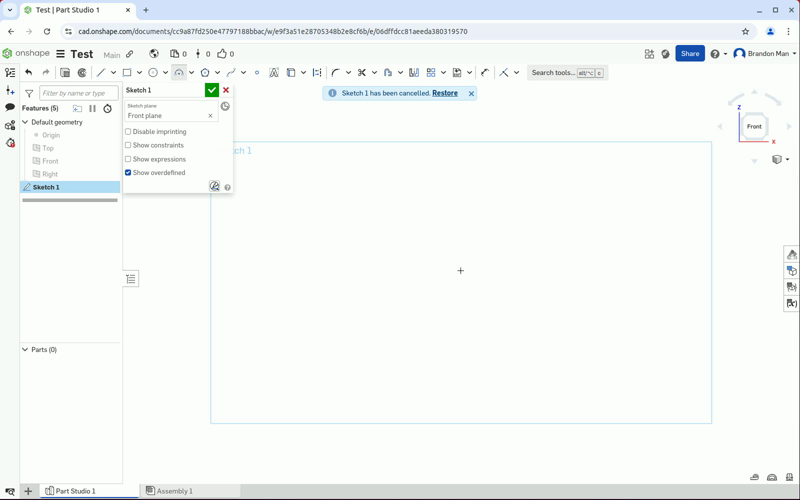
key_down(shift)
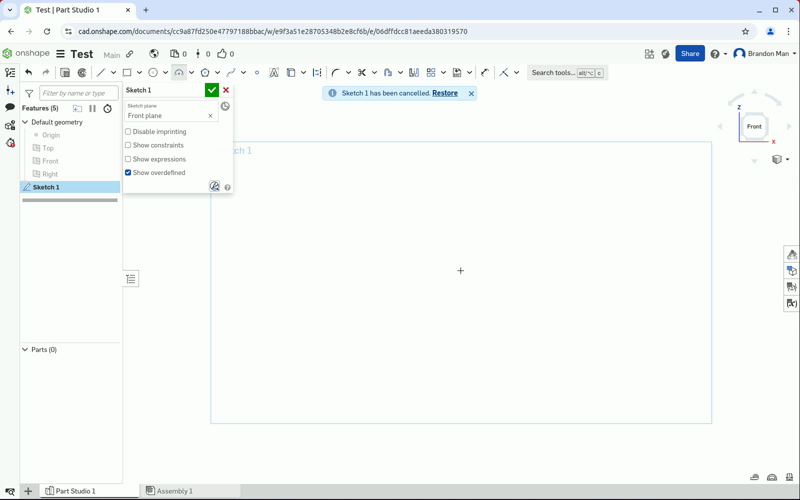
mouse_move(474, 283)
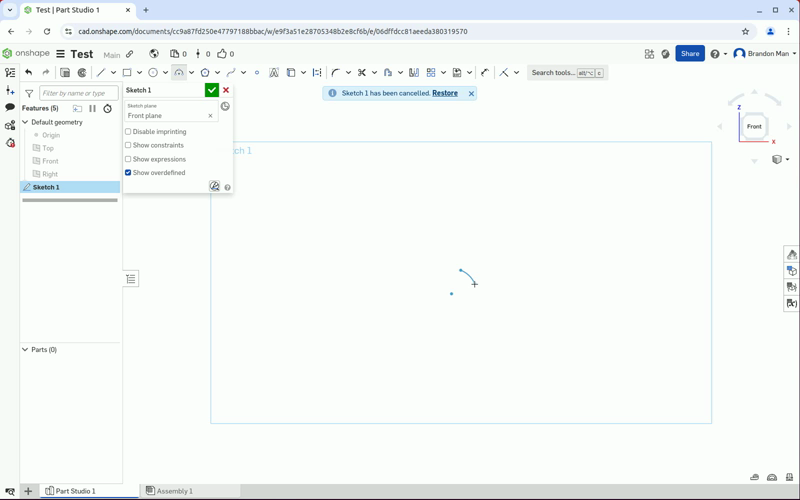
click(474, 283)
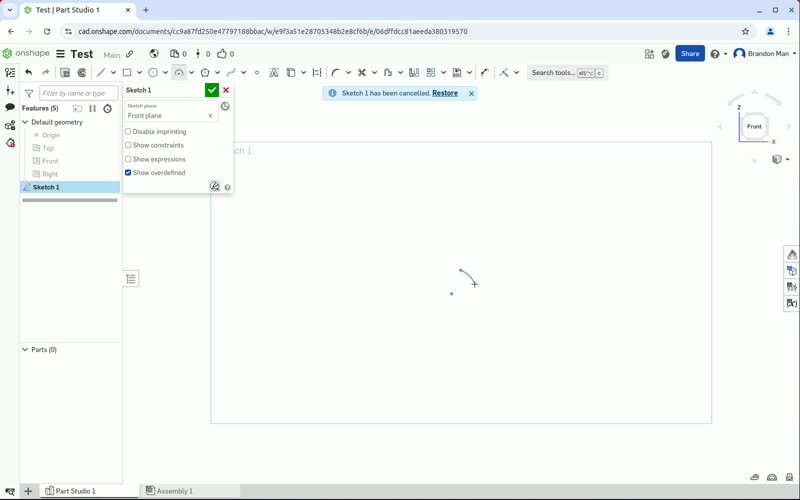
mouse_move(470, 273)
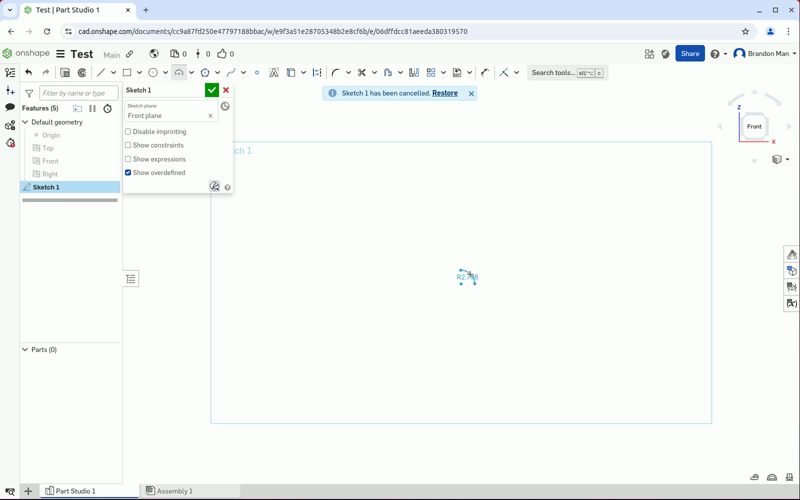
click(470, 273)
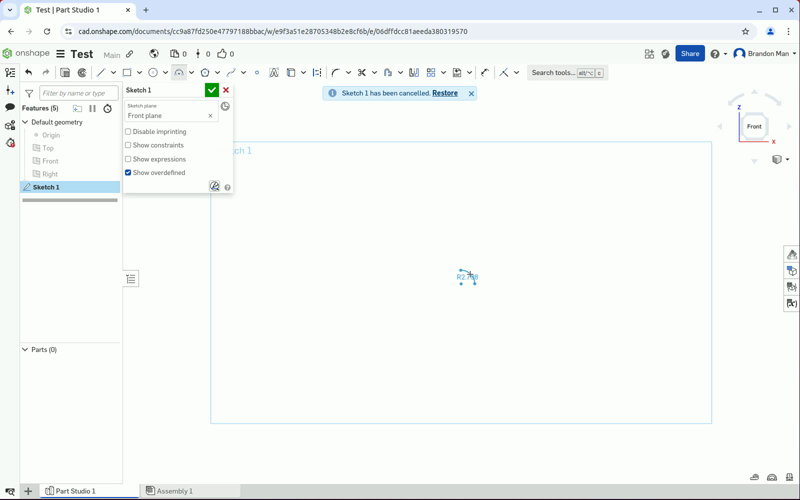
key_up(shift)
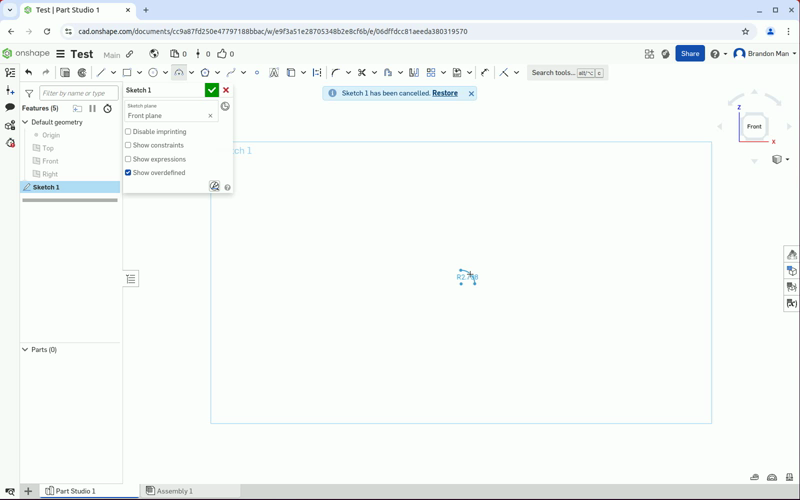
key(esc)
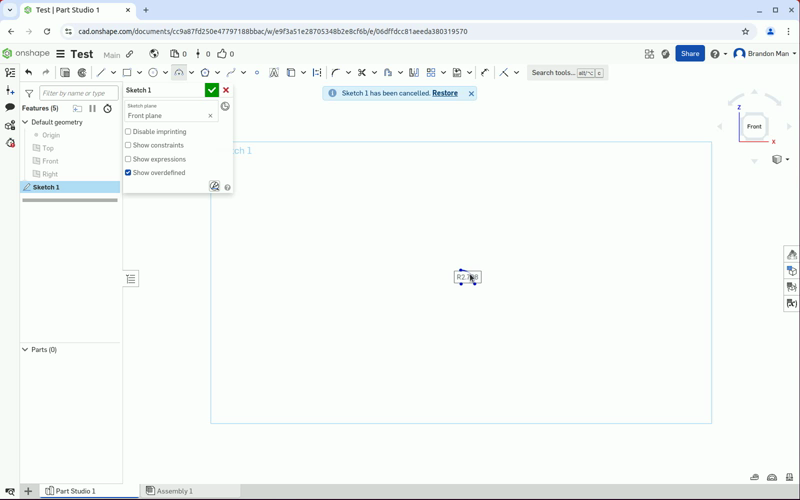
key(l)
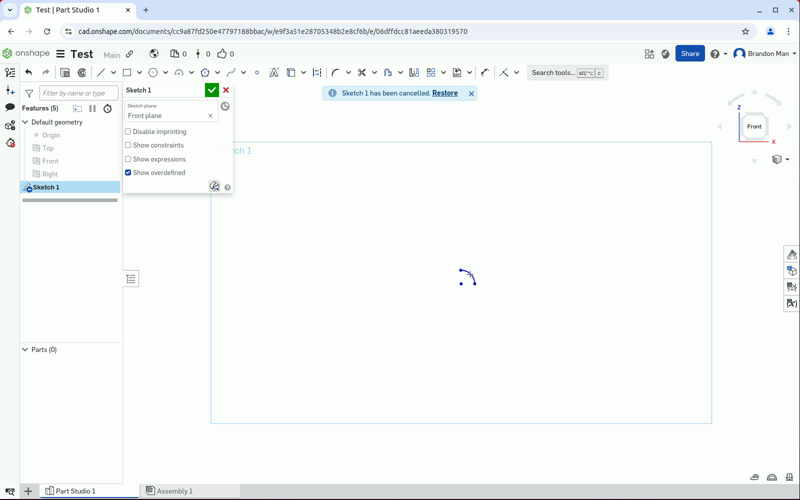
mouse_move(474, 283)
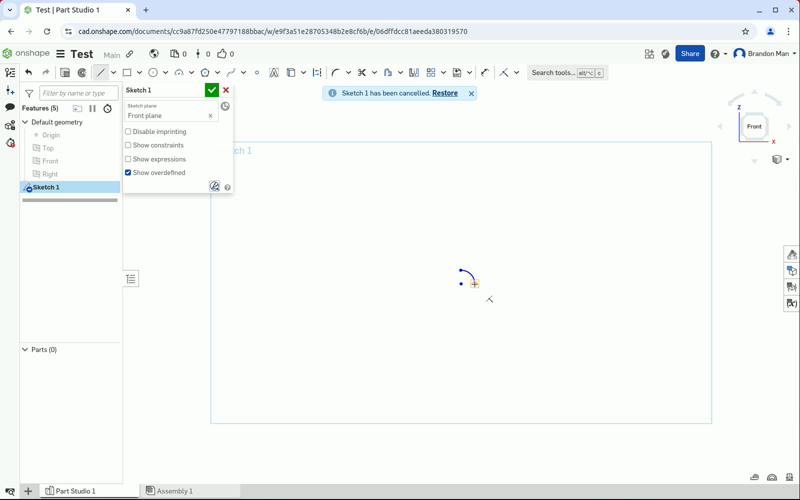
click(474, 283)
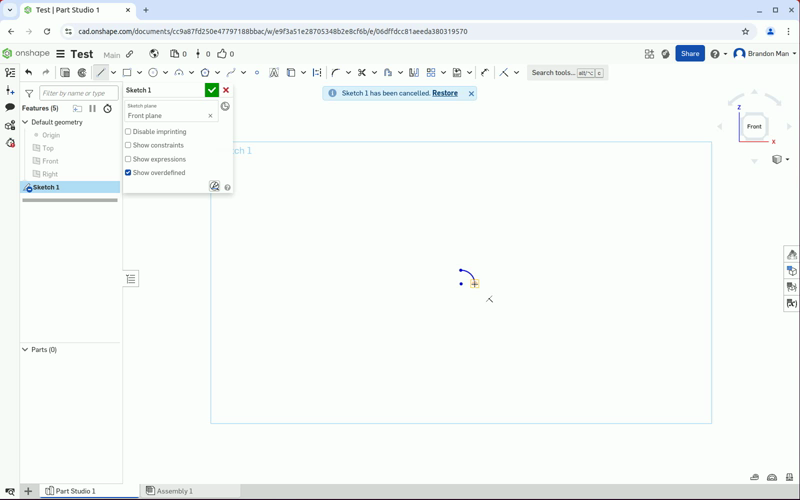
key_down(shift)
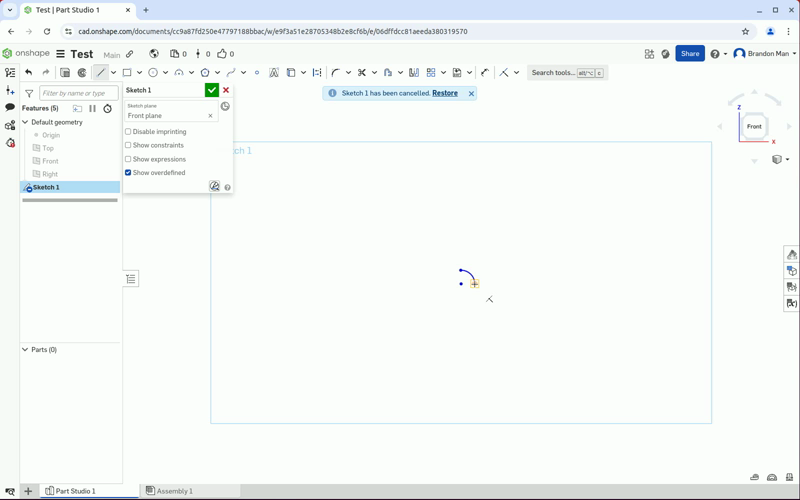
mouse_move(504, 283)
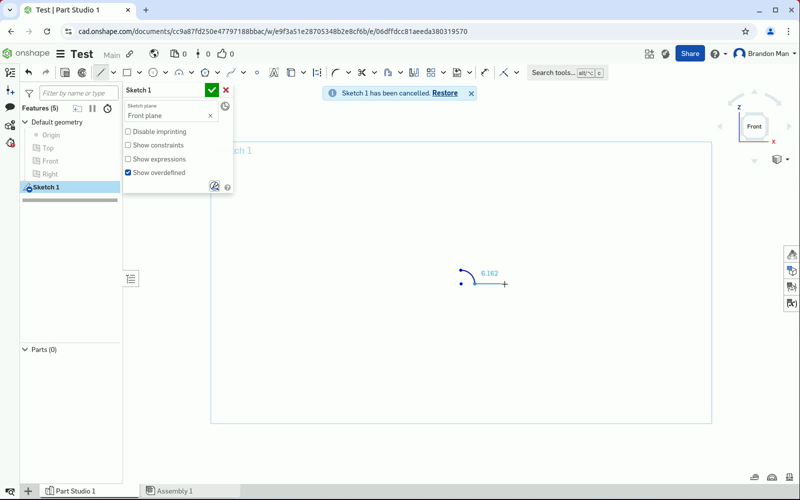
mouse_move(483, 283)
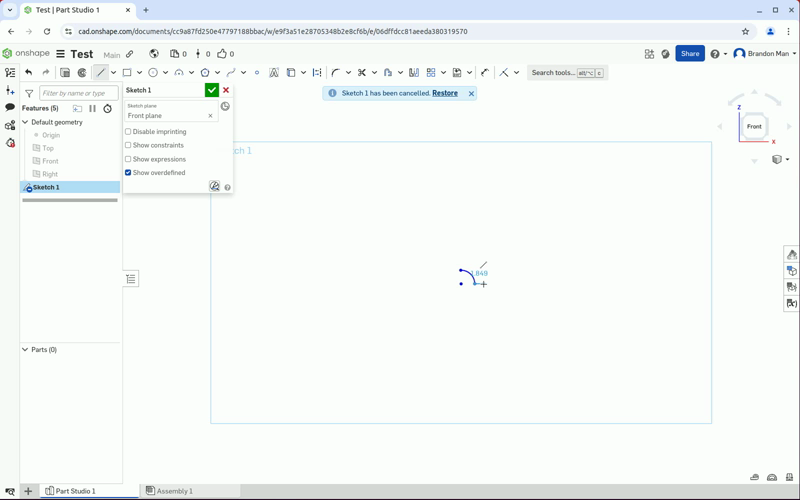
click(483, 283)
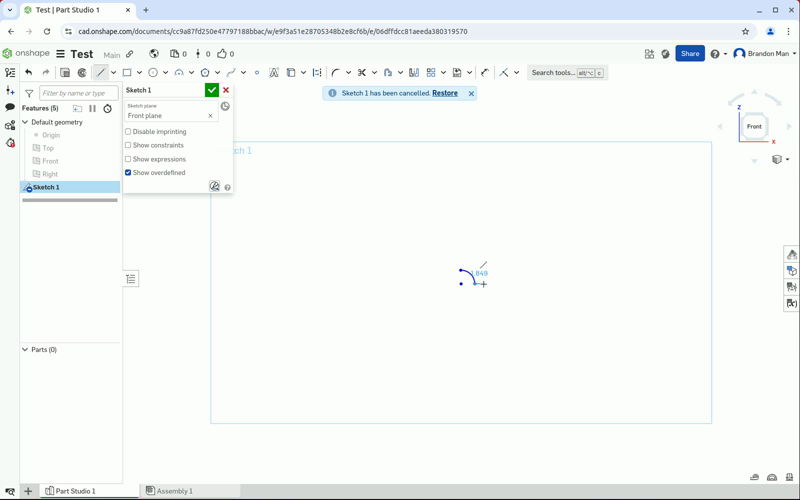
key_up(shift)
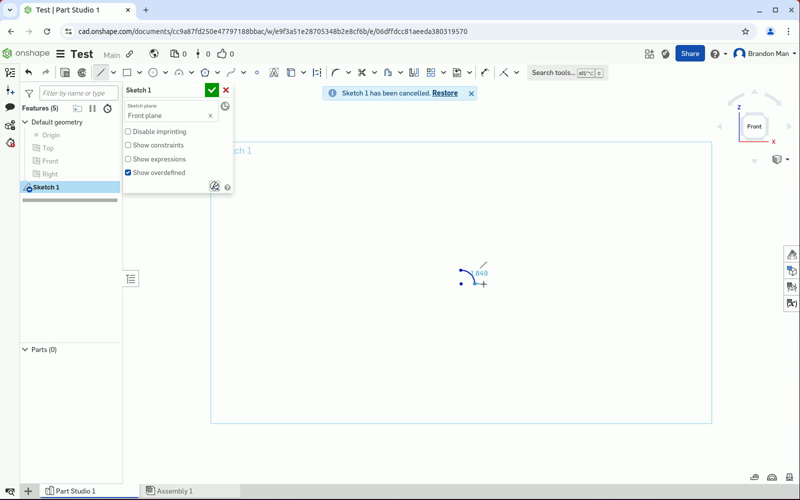
key(esc)
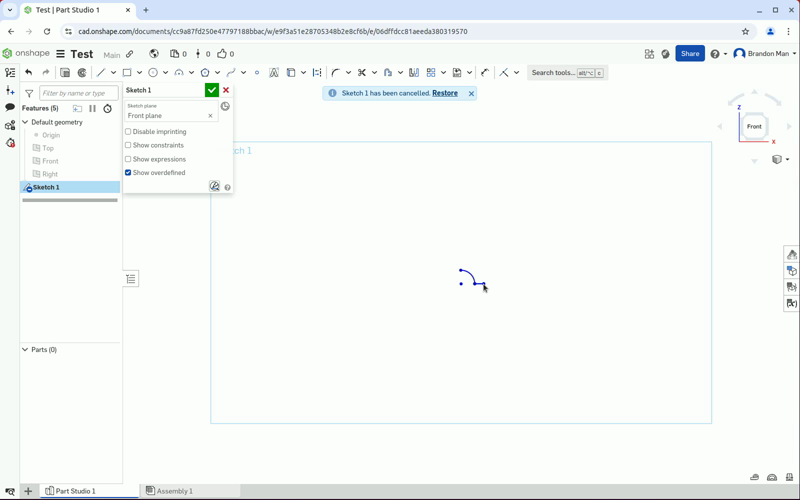
key(a)
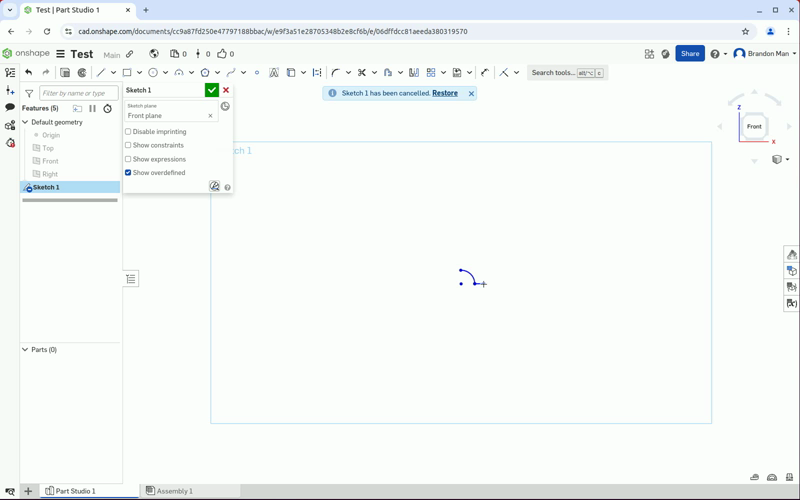
mouse_move(483, 283)
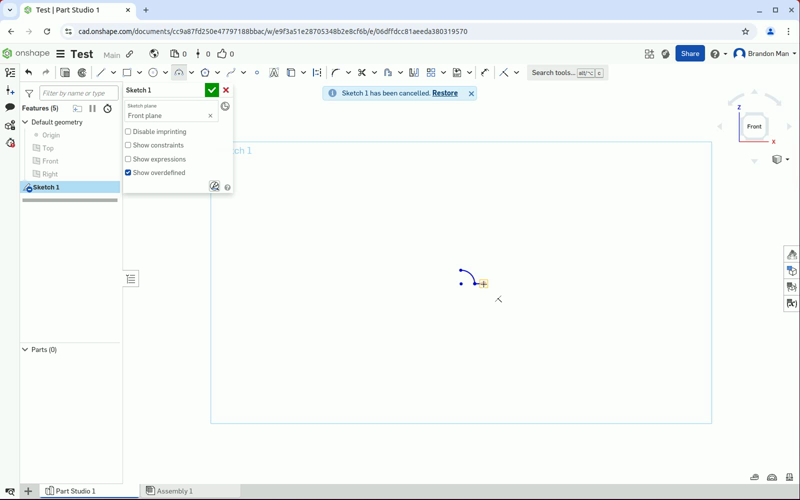
click(483, 283)
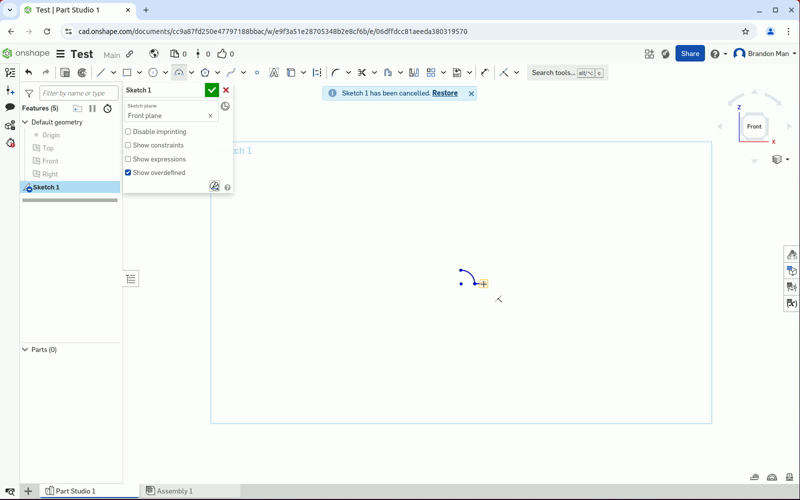
key_down(shift)
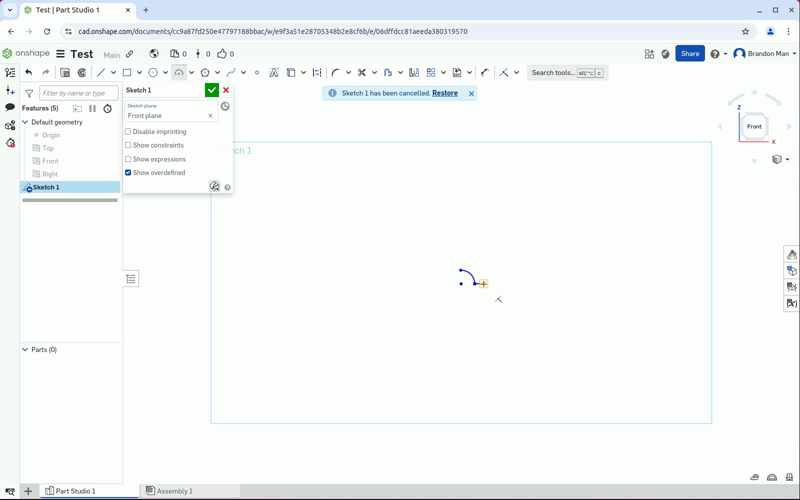
mouse_move(463, 260)
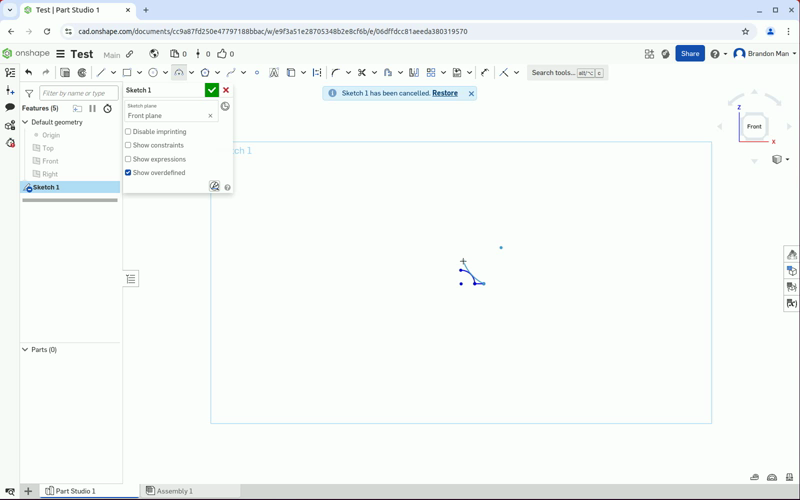
click(463, 260)
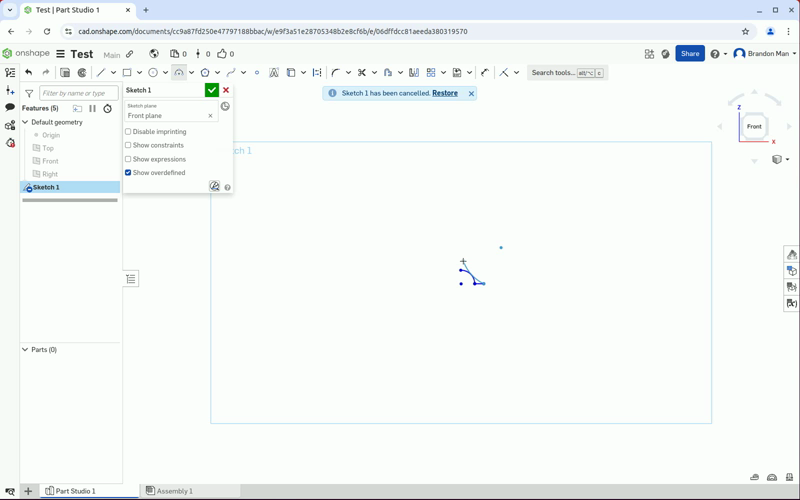
mouse_move(477, 268)
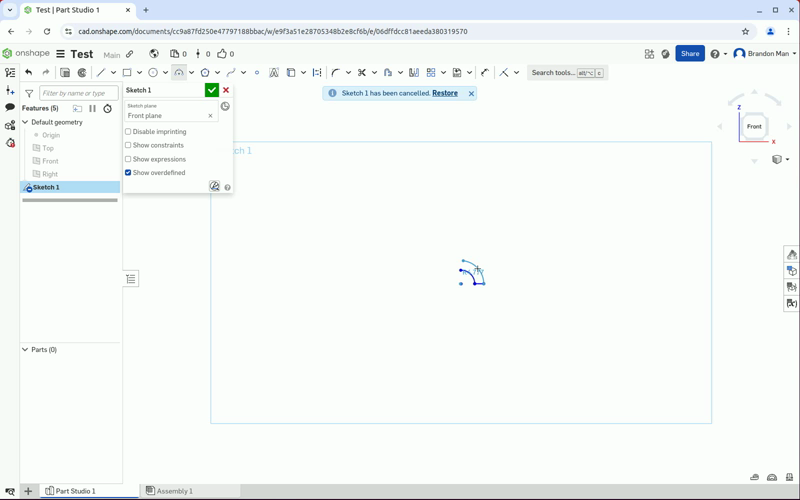
click(477, 268)
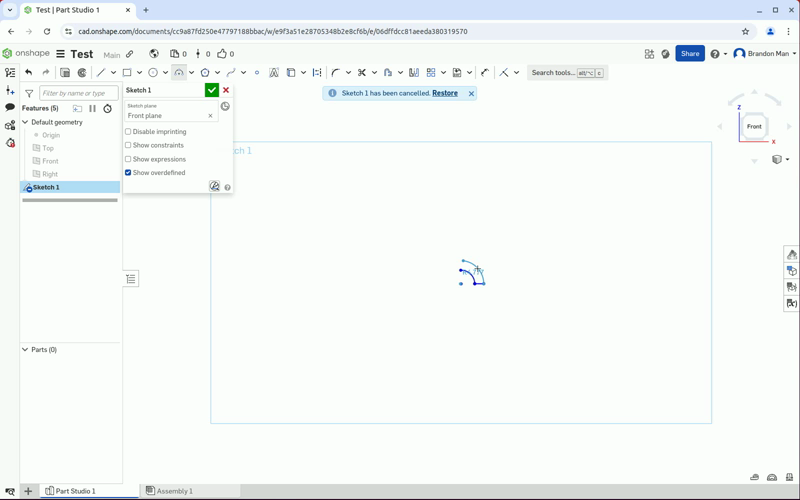
key_up(shift)
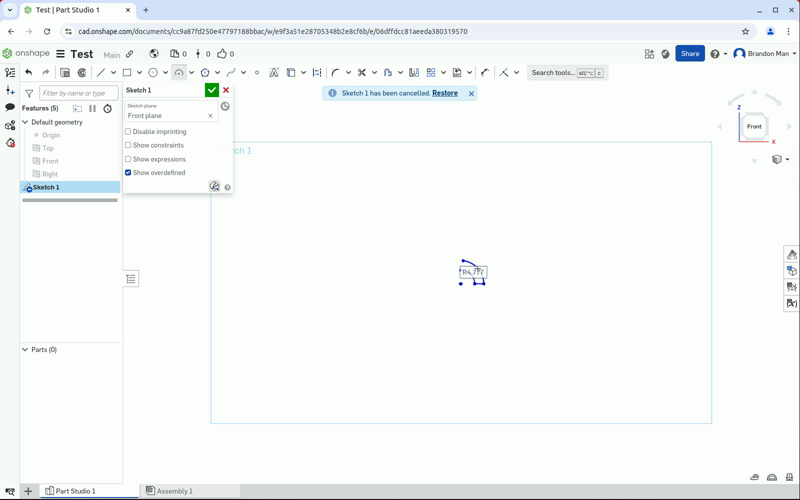
key(esc)
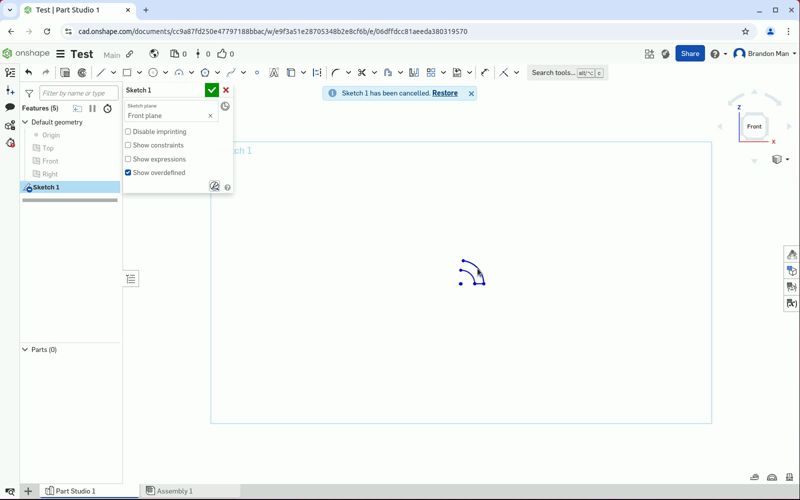
key(l)
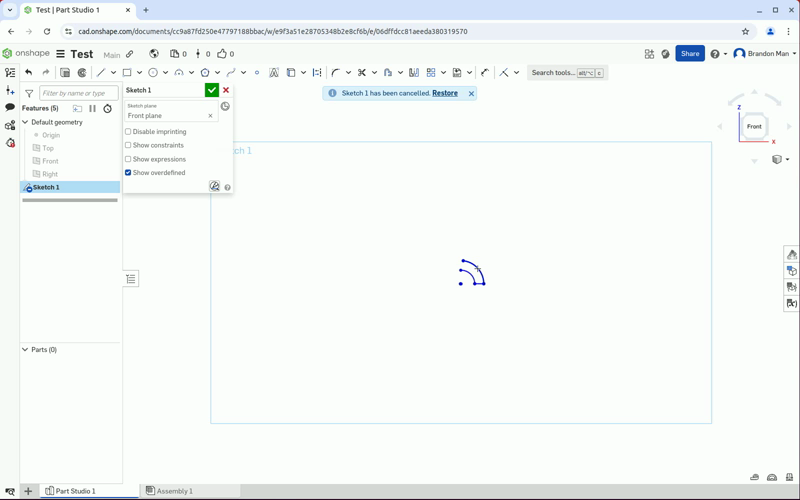
mouse_move(463, 260)
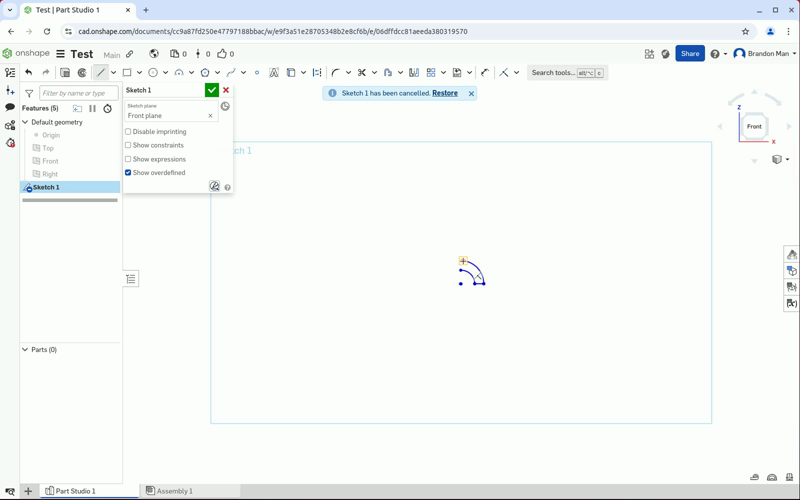
click(463, 260)
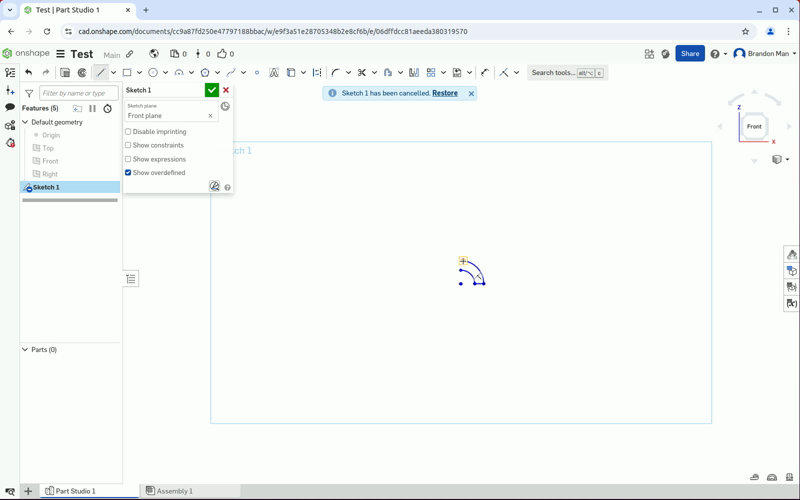
key_down(shift)
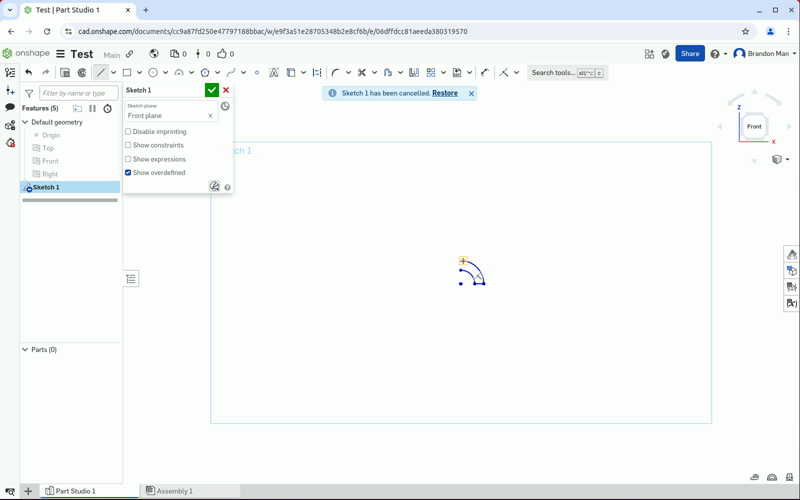
mouse_move(493, 260)
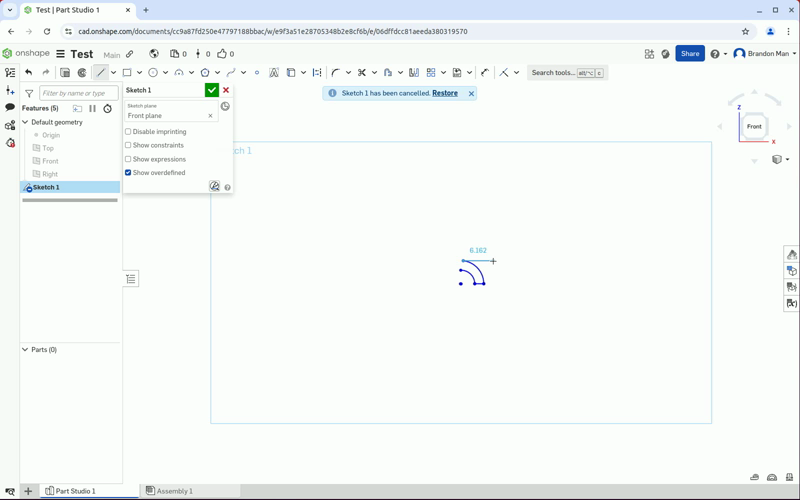
mouse_move(460, 260)
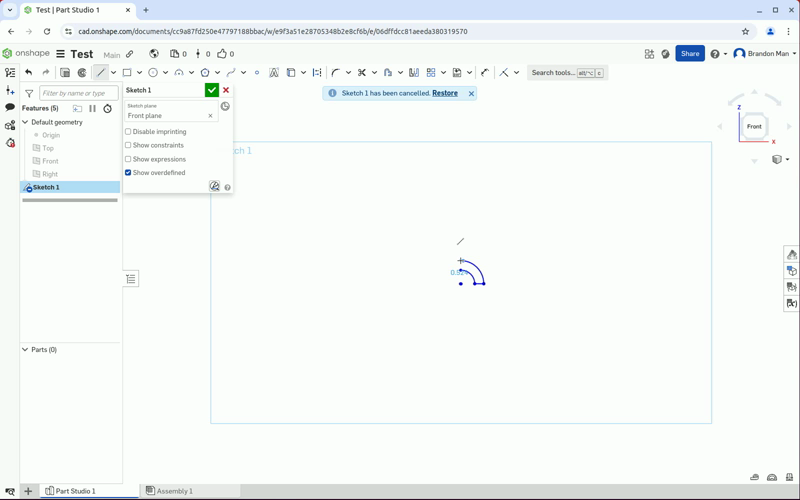
scroll(6)
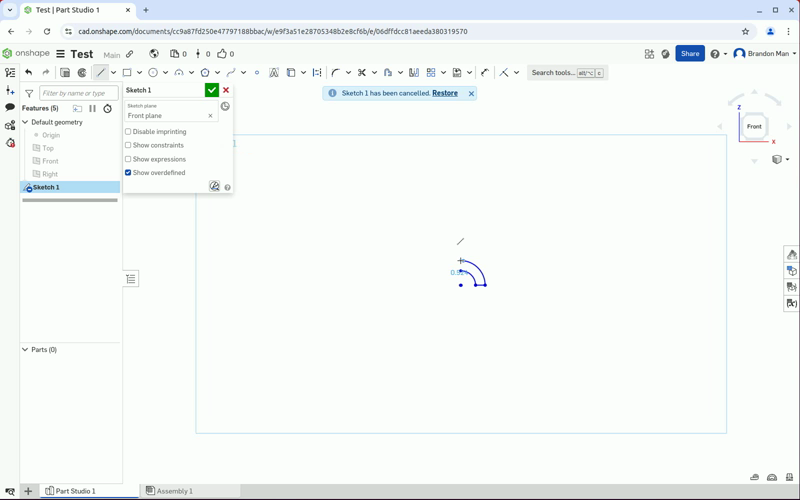
scroll(6)
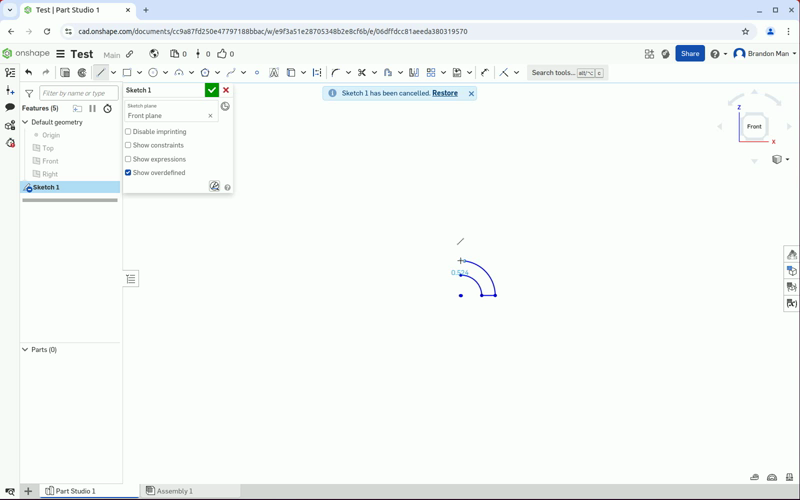
scroll(6)
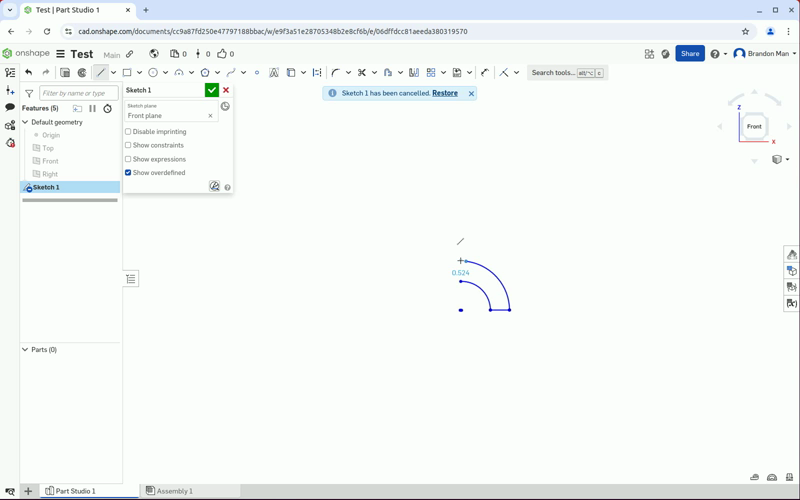
scroll(6)
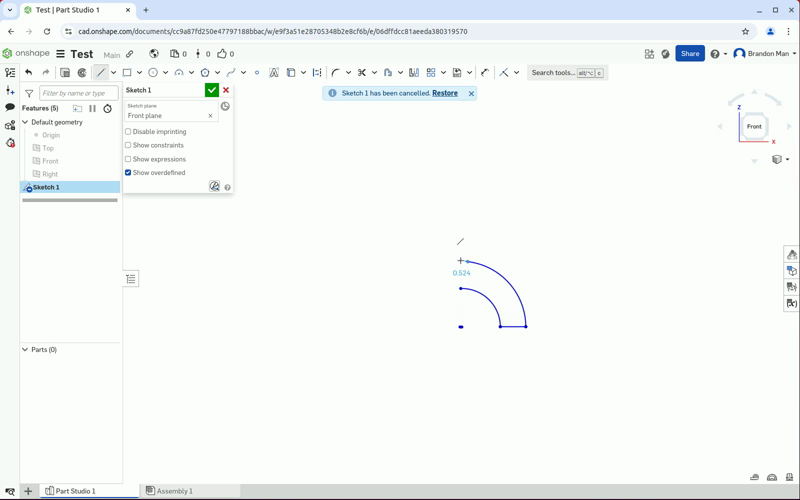
scroll(6)
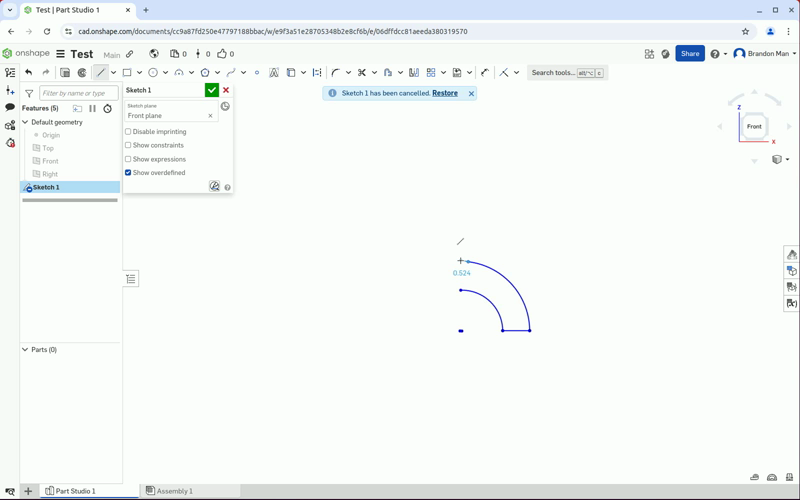
scroll(6)
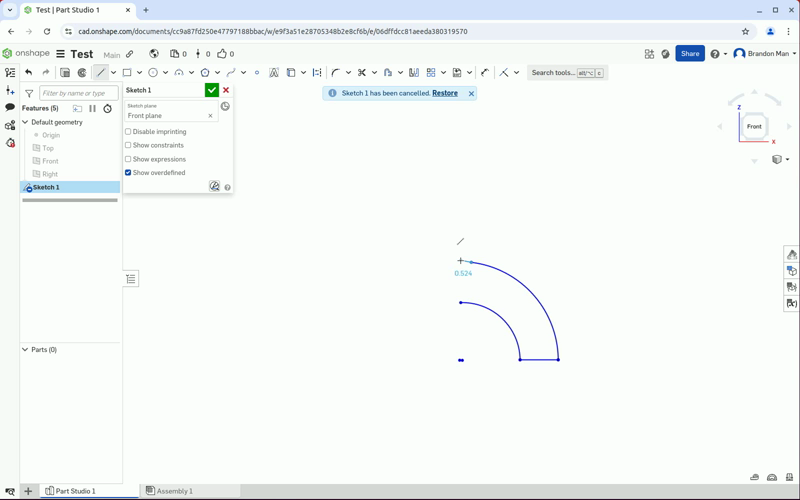
scroll(6)
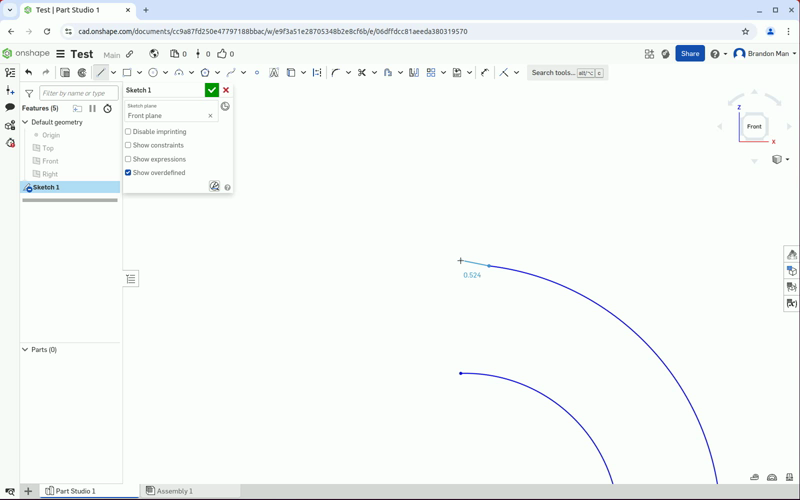
click(460, 260)
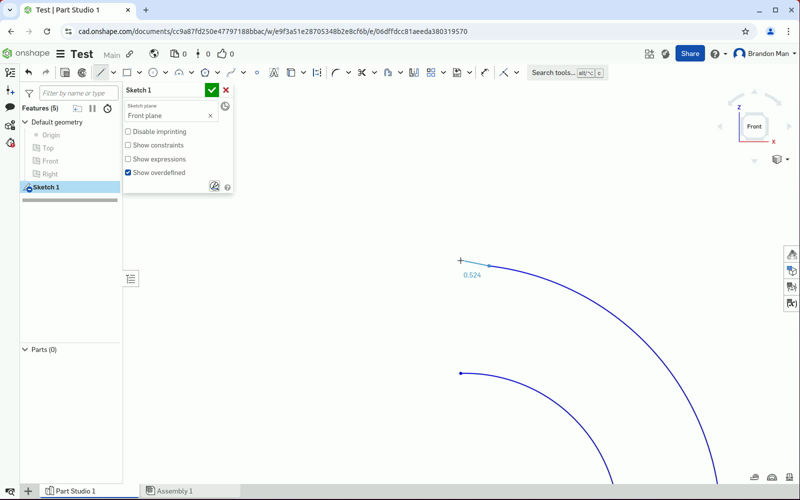
scroll(-6)
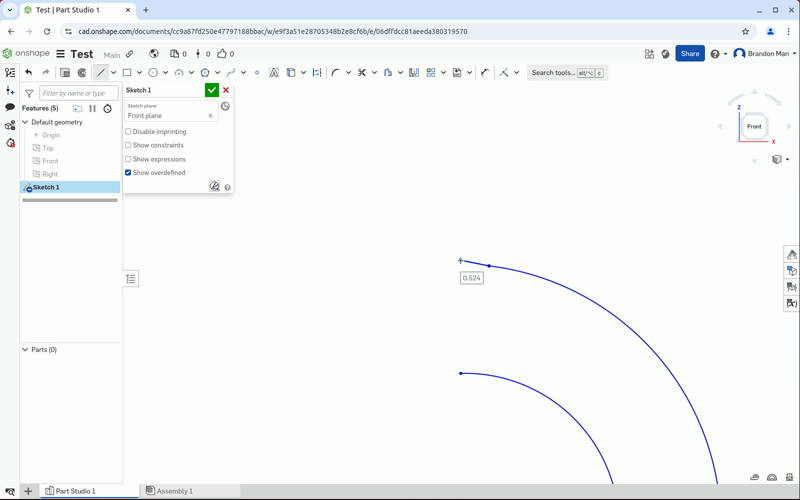
scroll(-6)
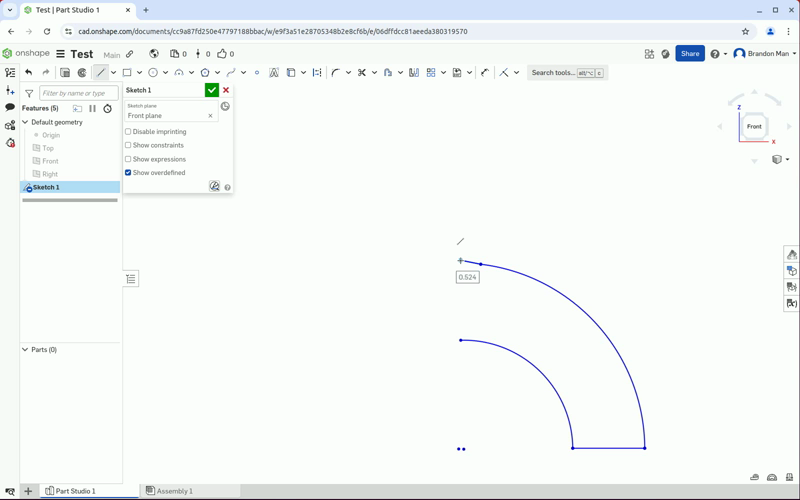
scroll(-6)
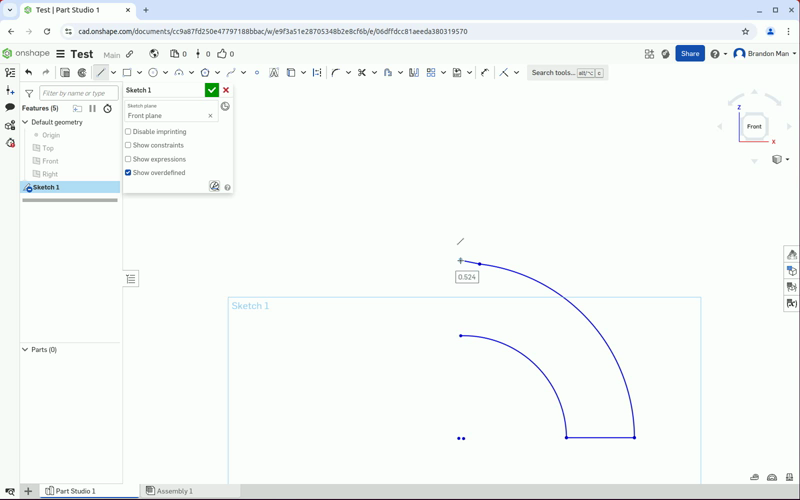
scroll(-6)
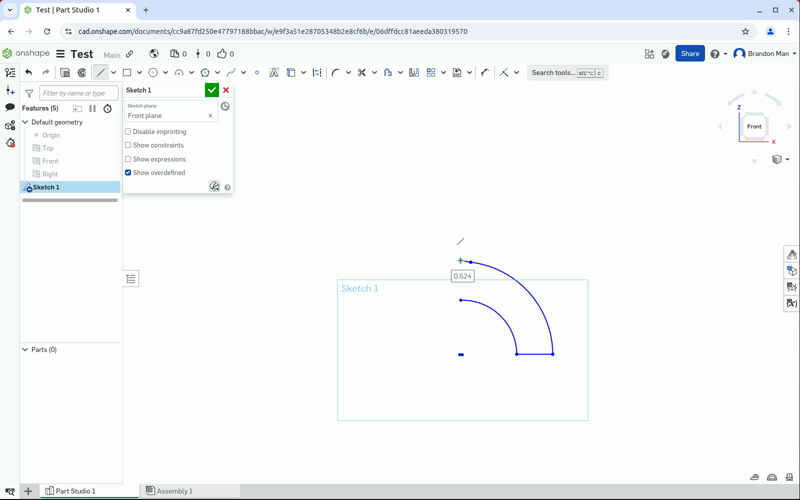
scroll(-6)
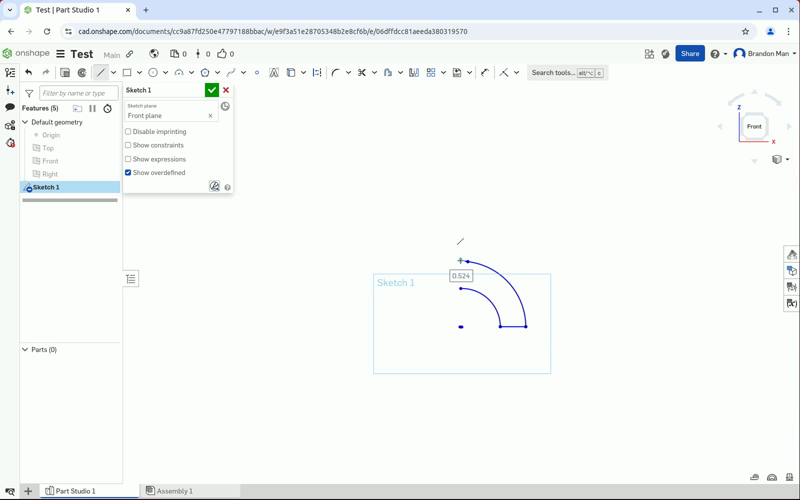
scroll(-6)
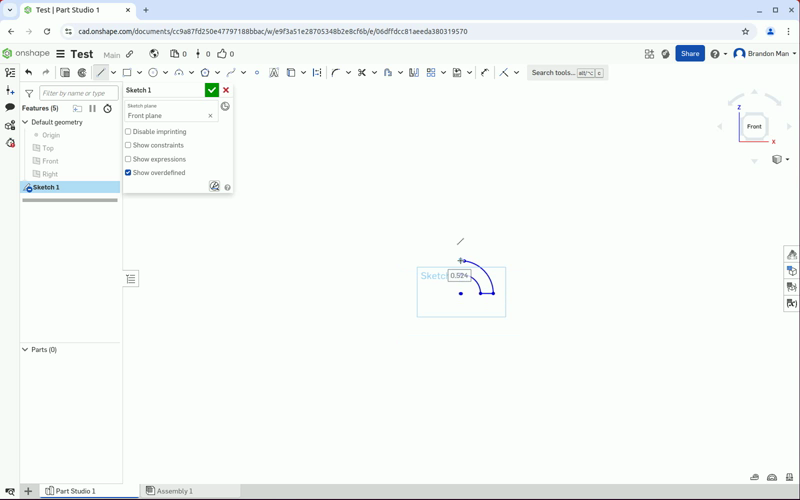
scroll(-6)
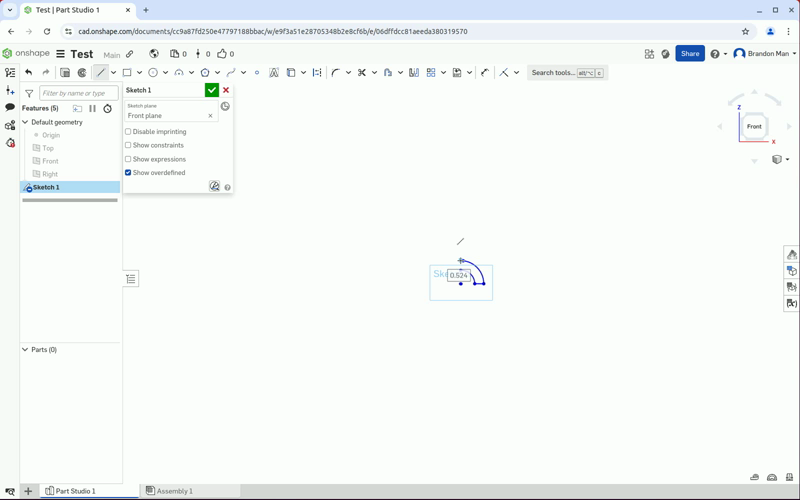
key_up(shift)
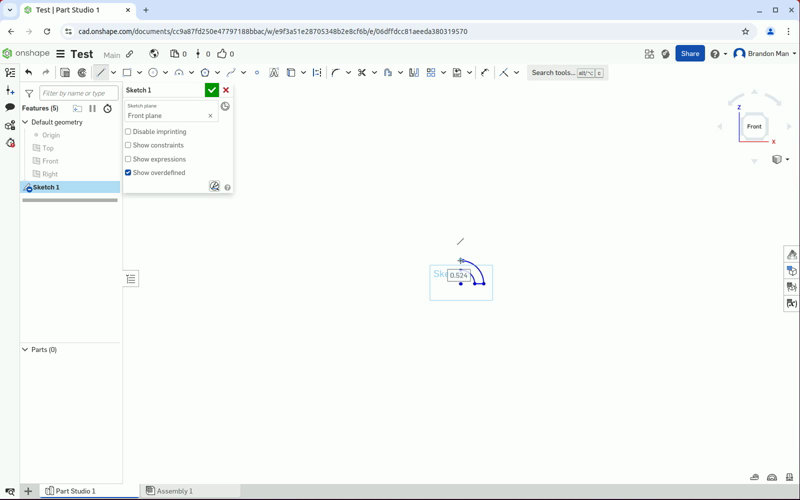
mouse_move(490, 260)
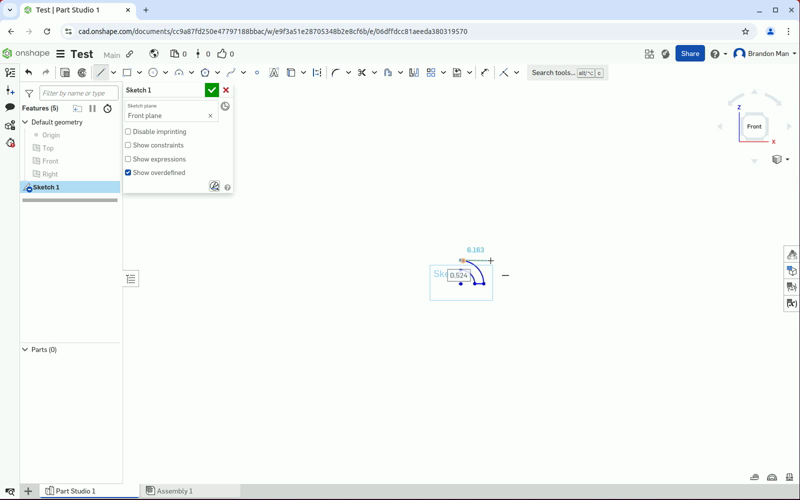
key_down(shift)
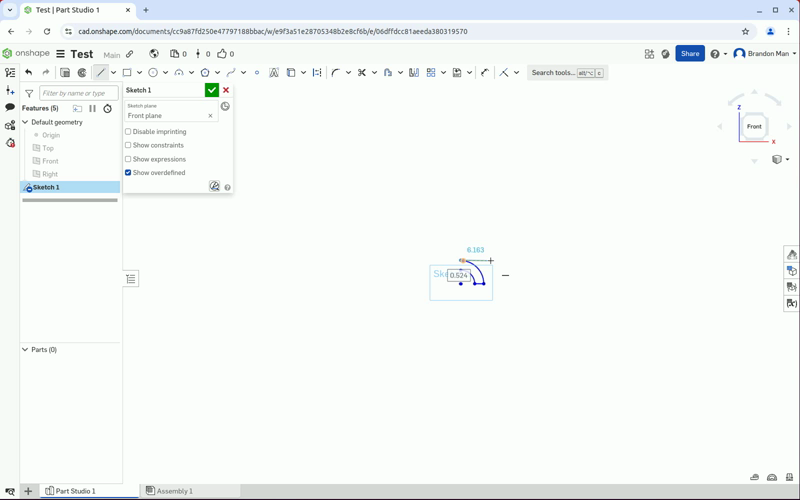
mouse_move(460, 270)
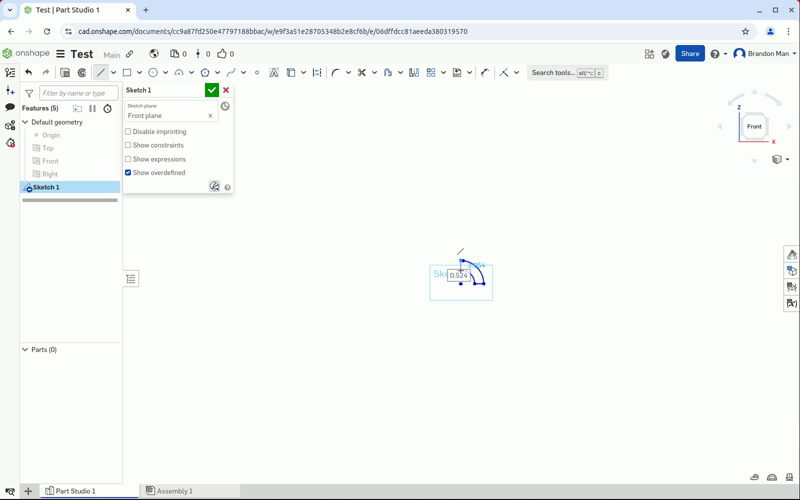
key_up(shift)
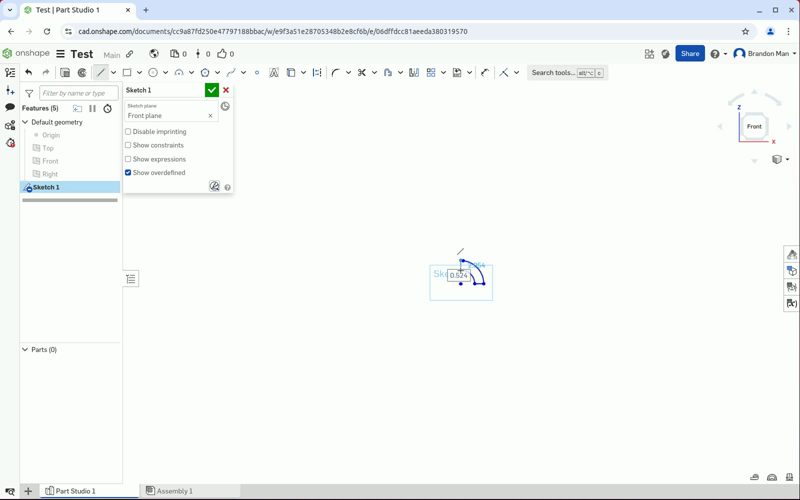
click(460, 270)
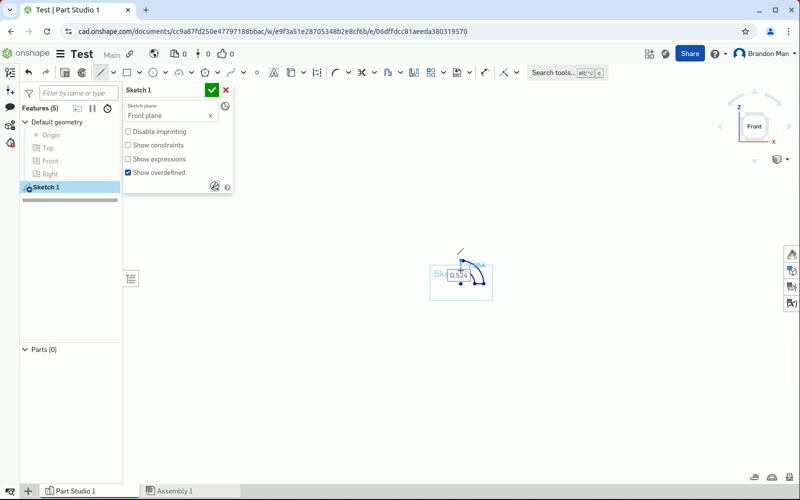
key(esc)
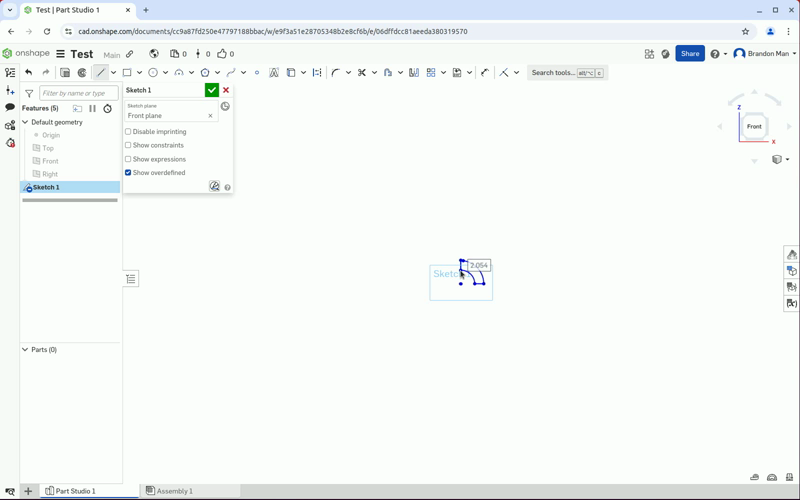
mouse_move(481, 278)
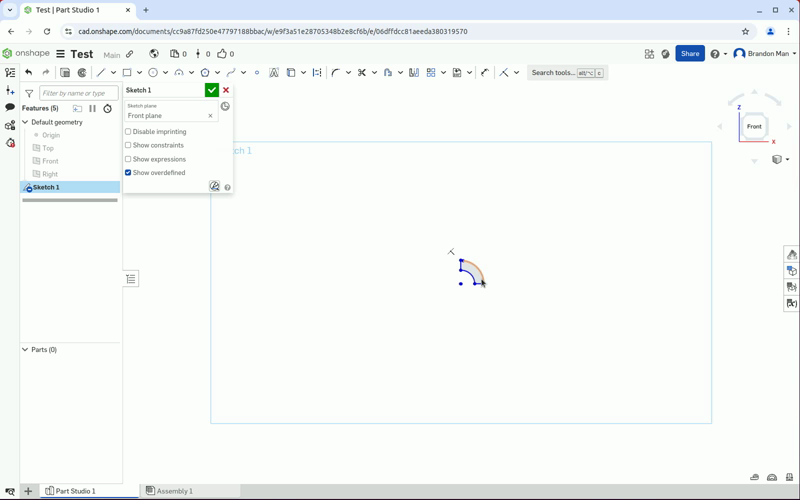
scroll(6)
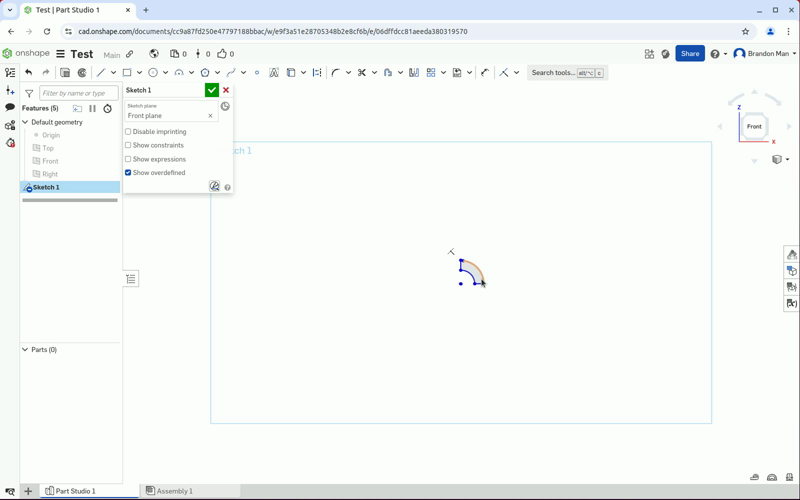
scroll(6)
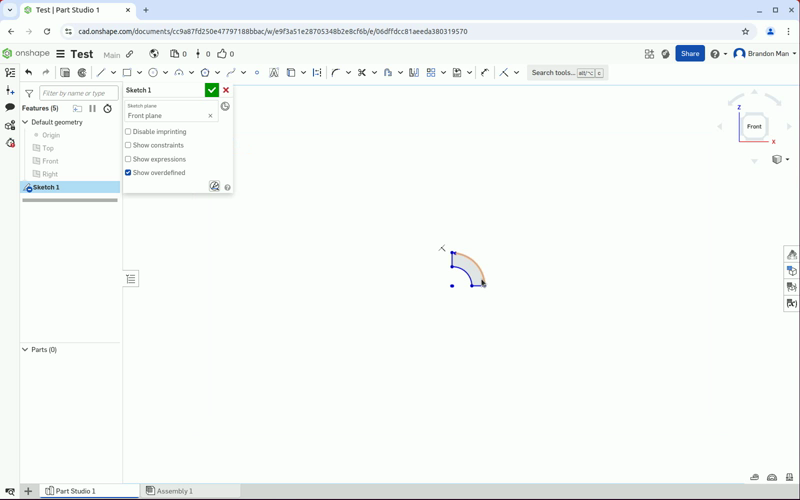
scroll(6)
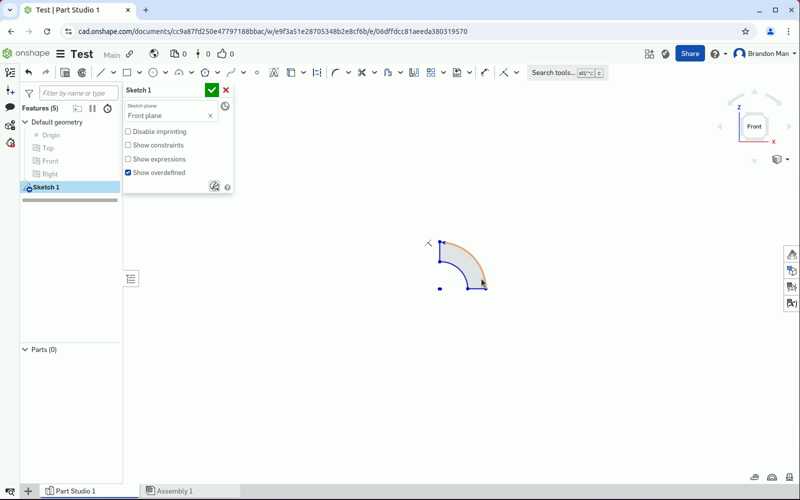
scroll(6)
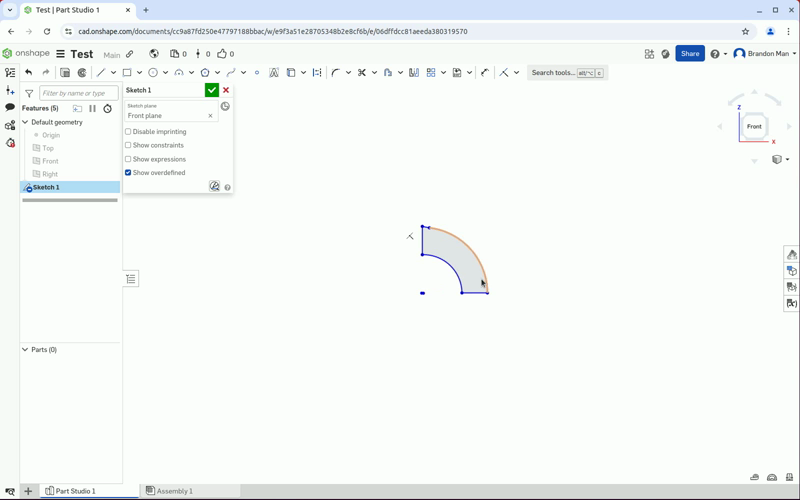
scroll(6)
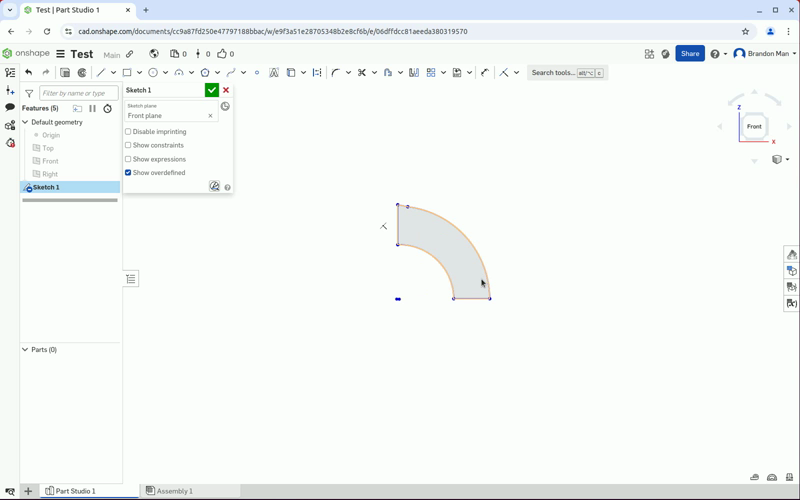
scroll(6)
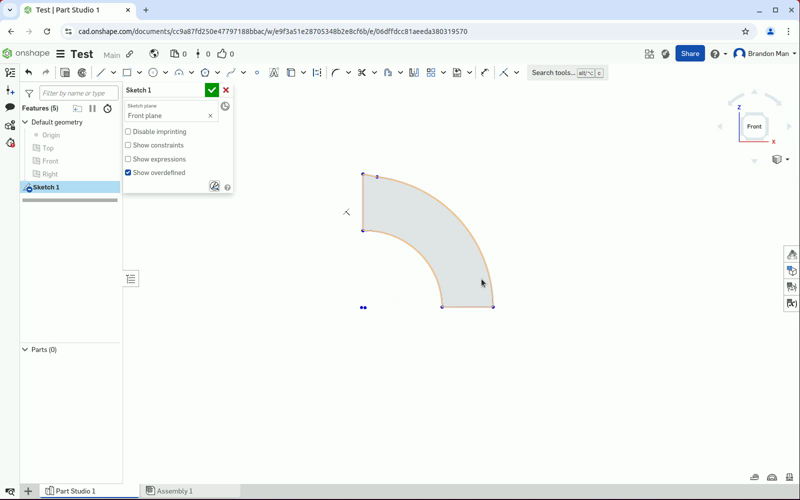
scroll(6)
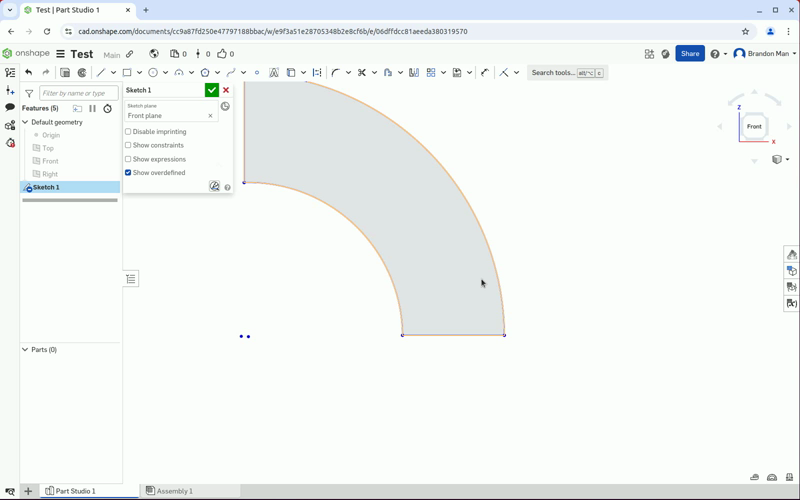
click(481, 278)
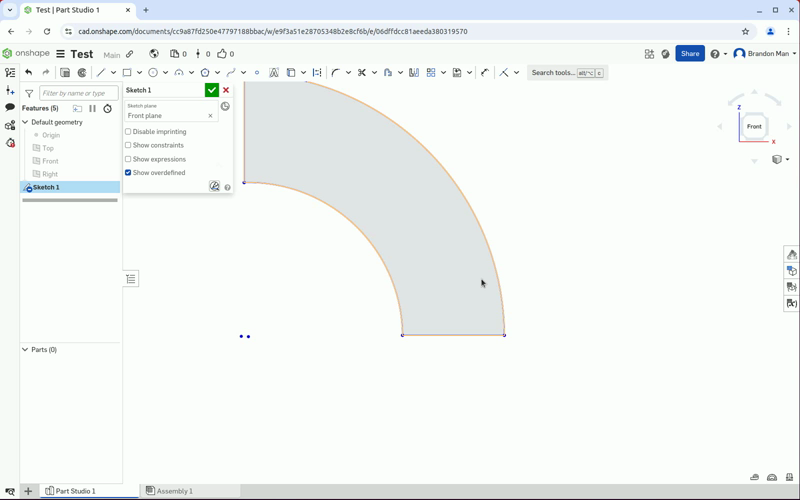
scroll(-6)
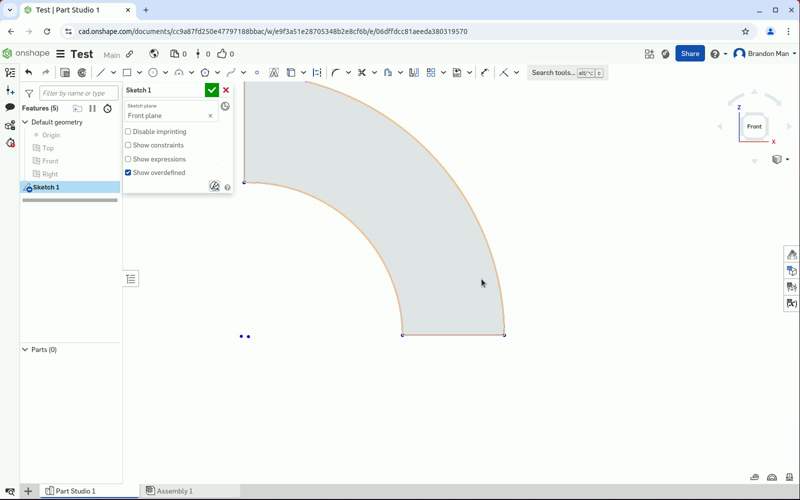
scroll(-6)
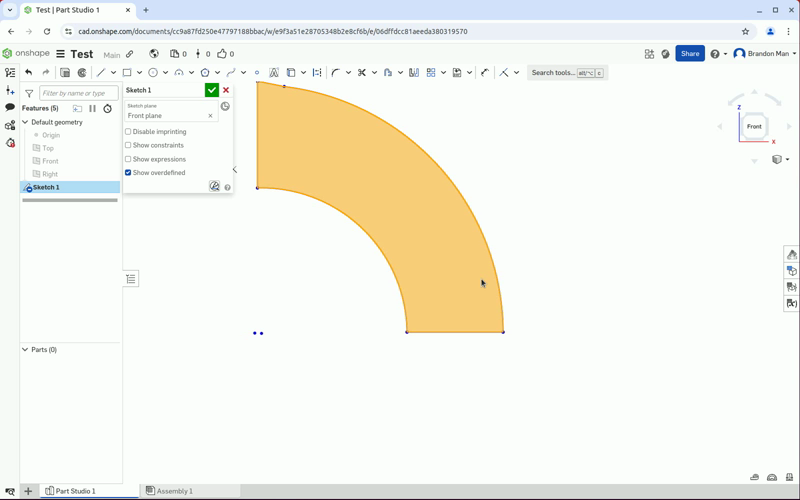
scroll(-6)
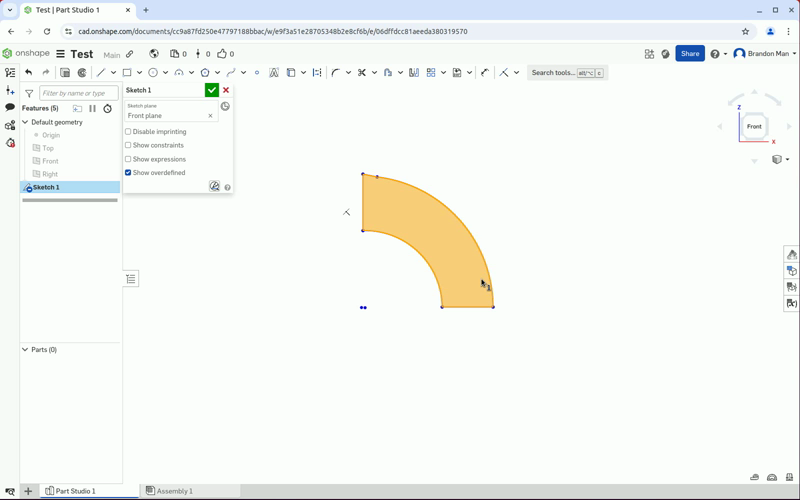
scroll(-6)
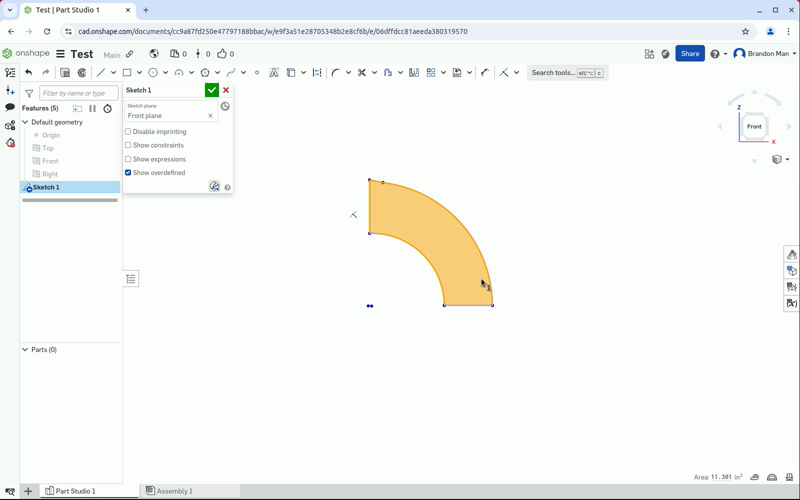
scroll(-6)
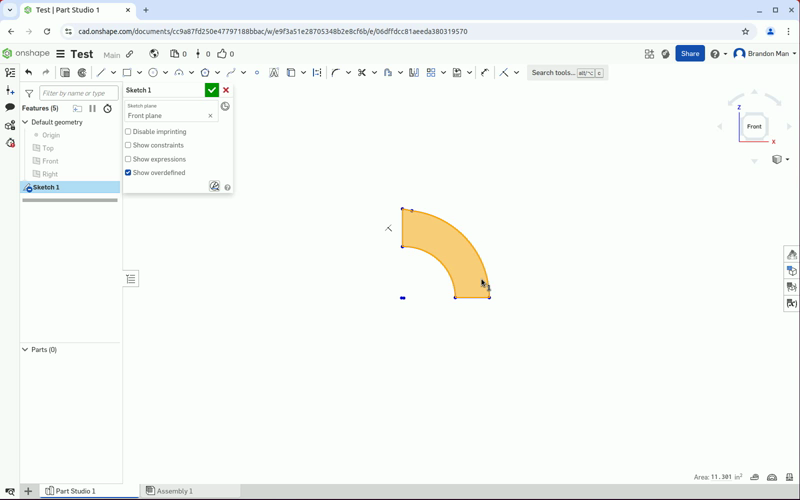
scroll(-6)
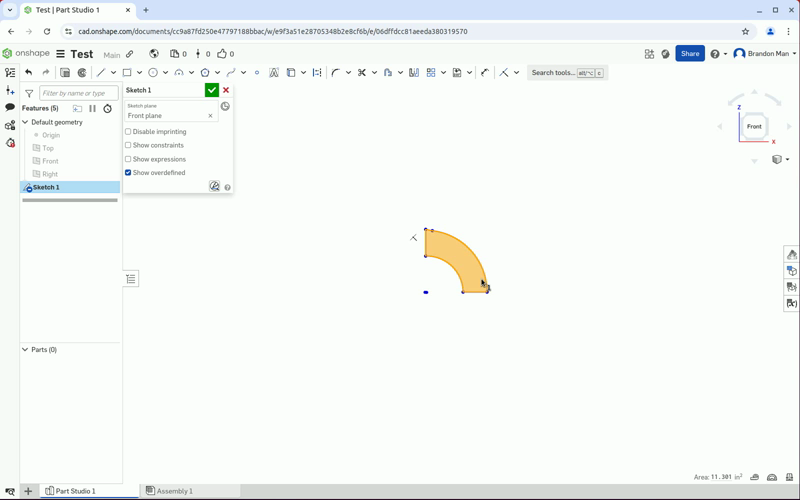
scroll(-6)
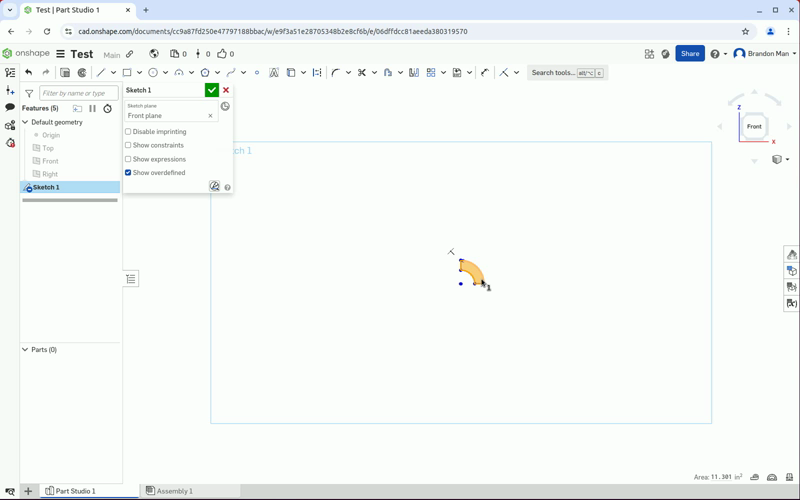
mouse_move(73, 352)
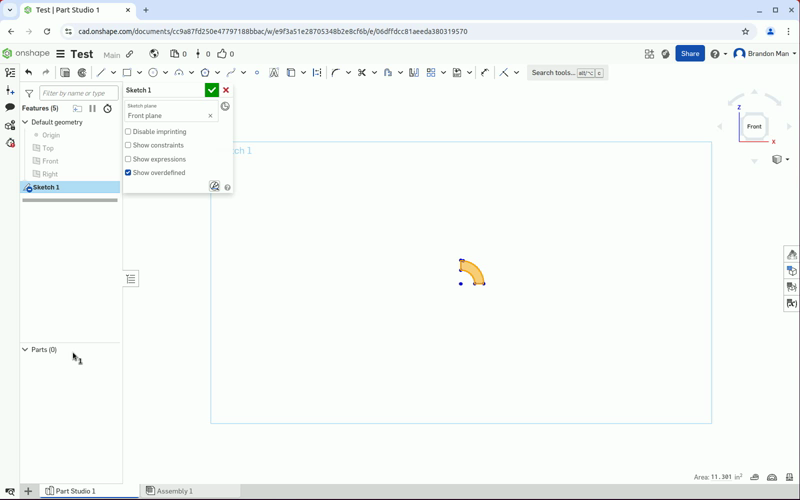
key(shift+y)
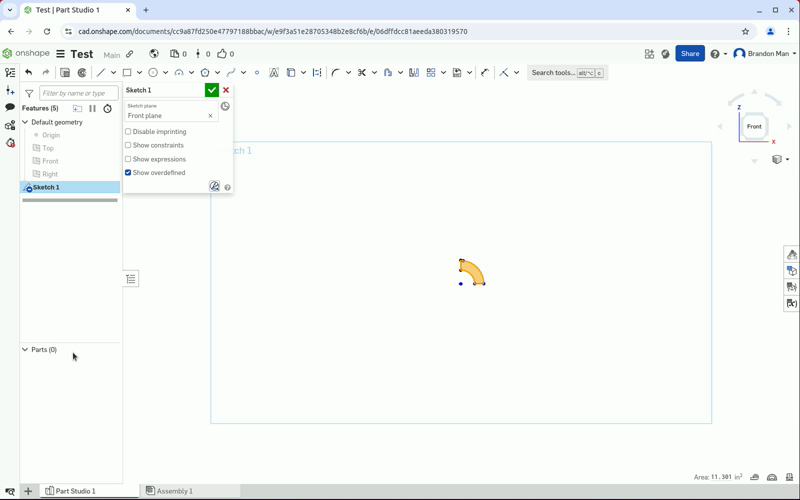
key(shift+e)
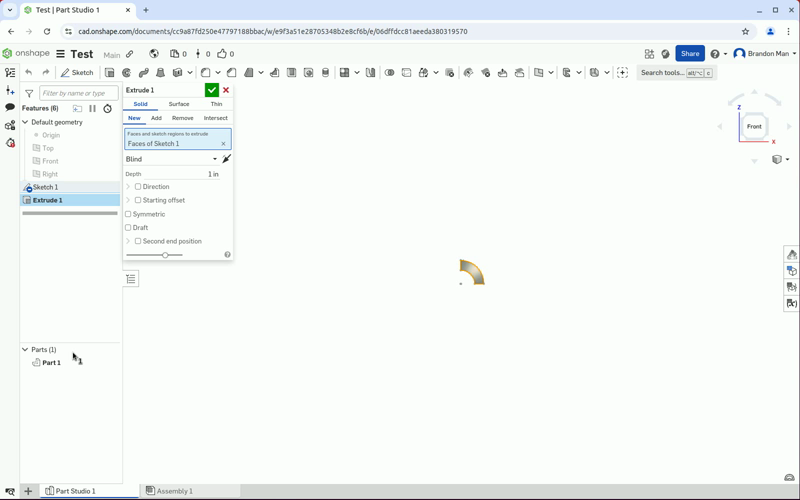
mouse_move(143, 106)
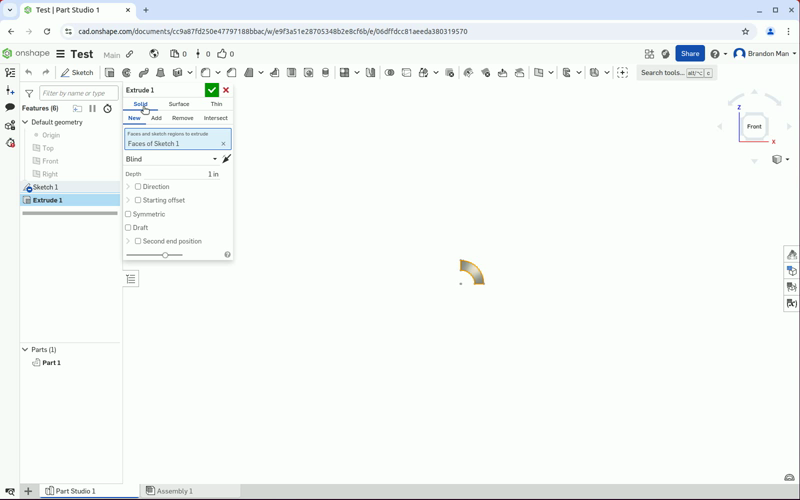
click(143, 106)
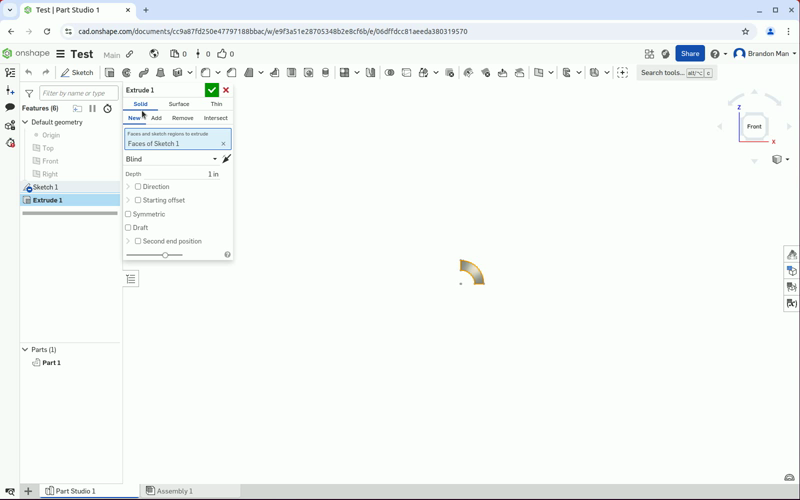
mouse_move(137, 120)
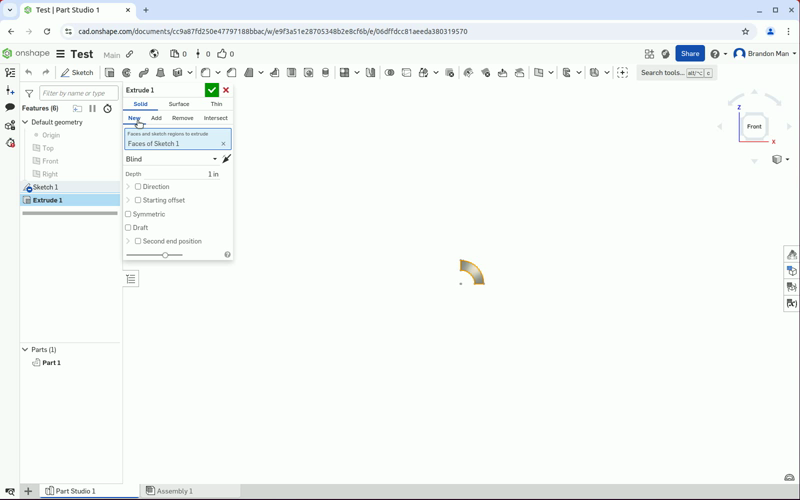
click(137, 120)
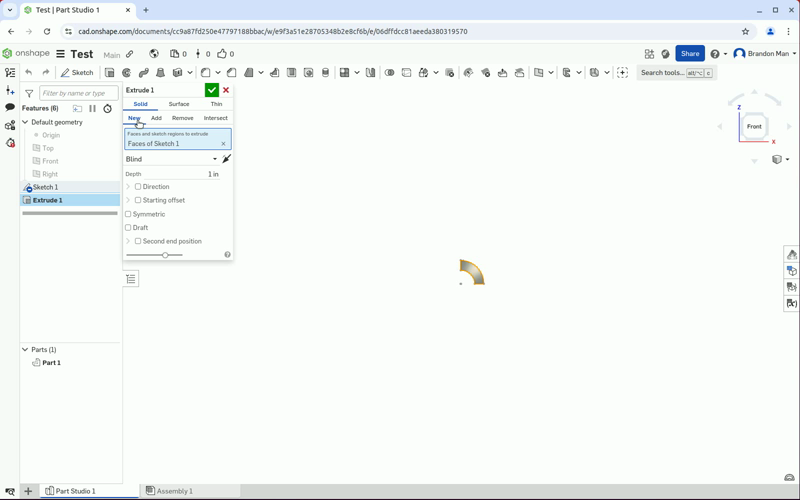
key(tab, 4)
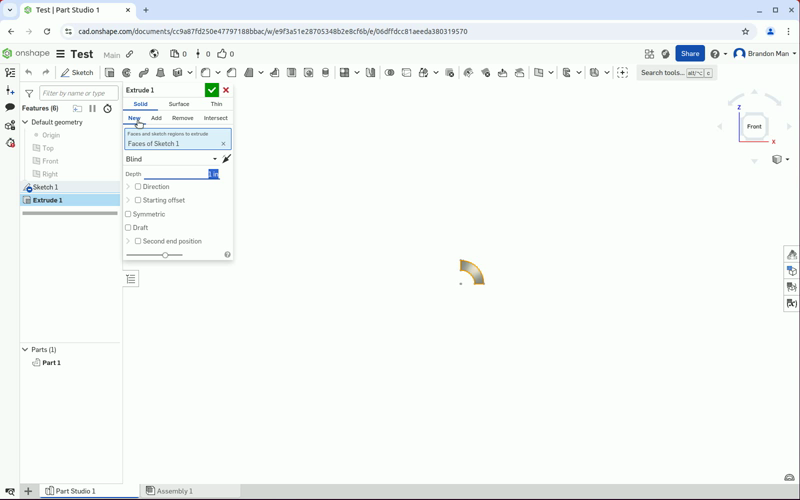
text(2.648)
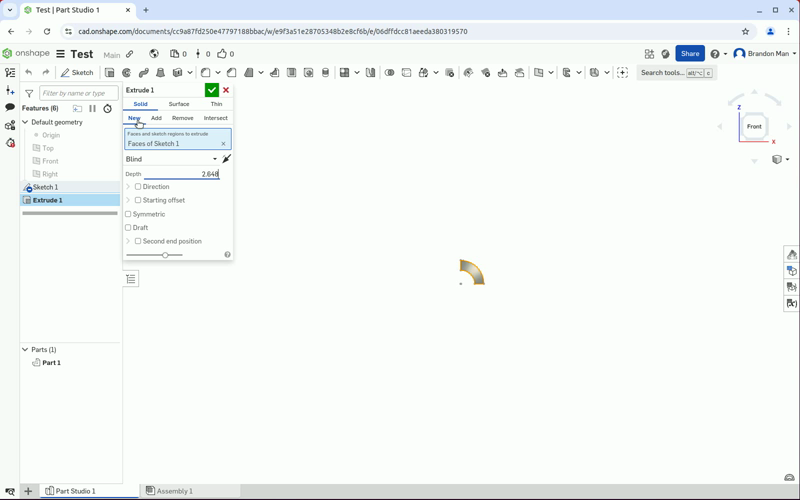
key(enter)
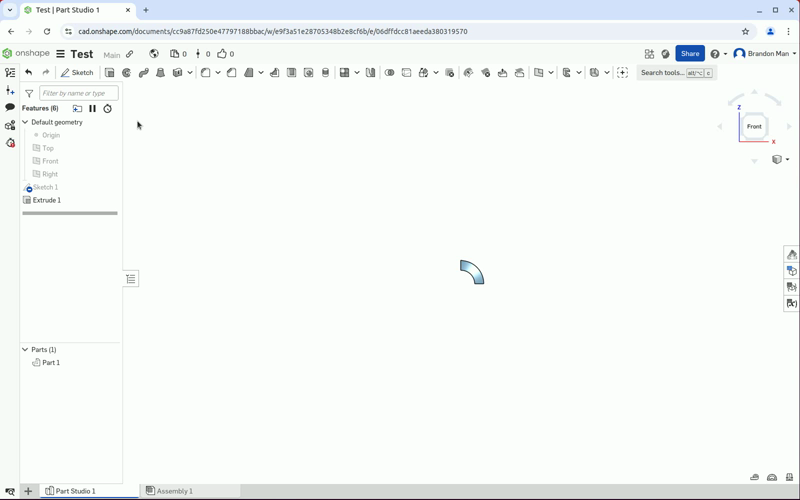
key(shift+h)
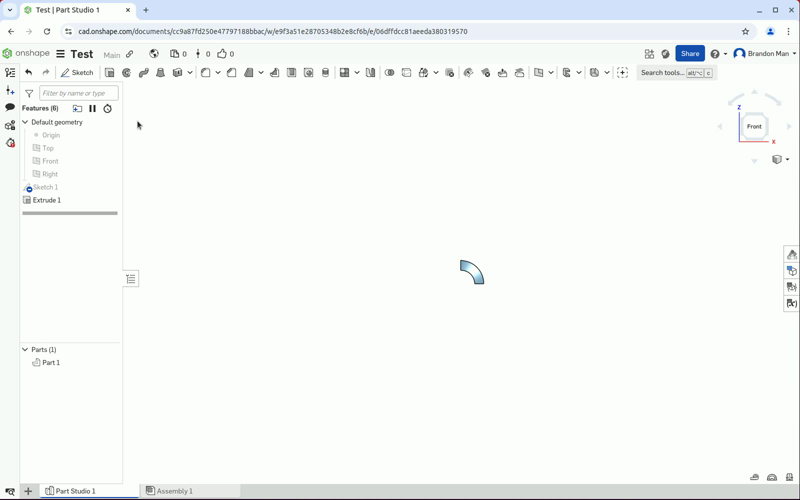
key(shift+h)
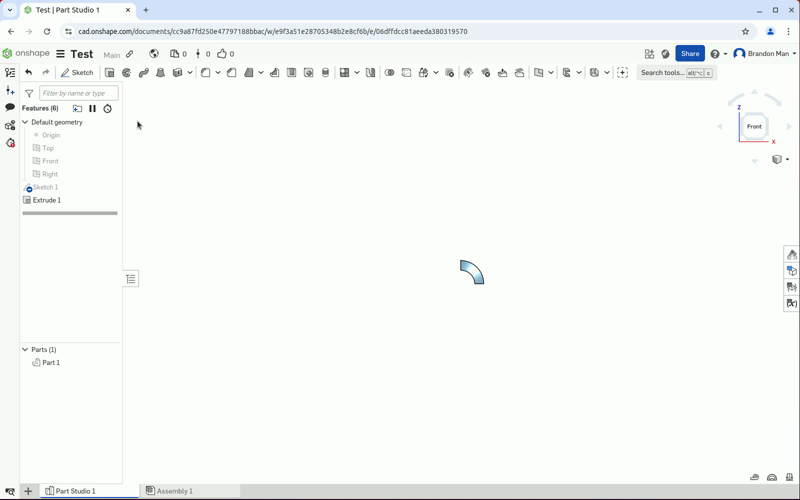
mouse_move(73, 189)
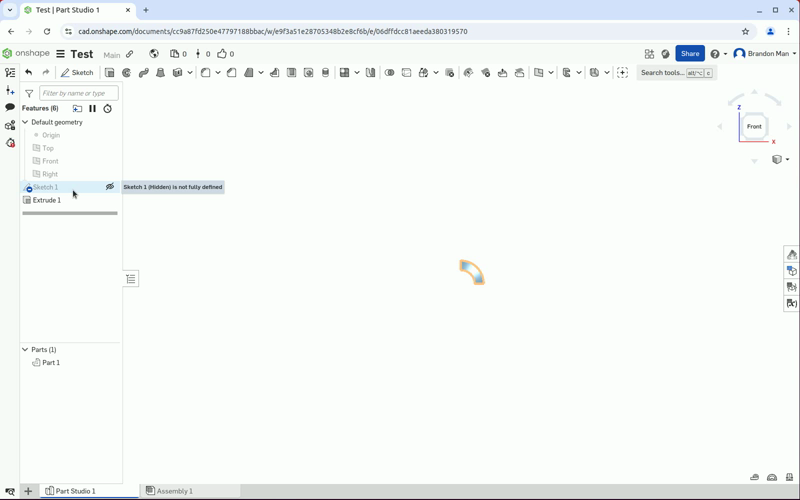
click(73, 189)
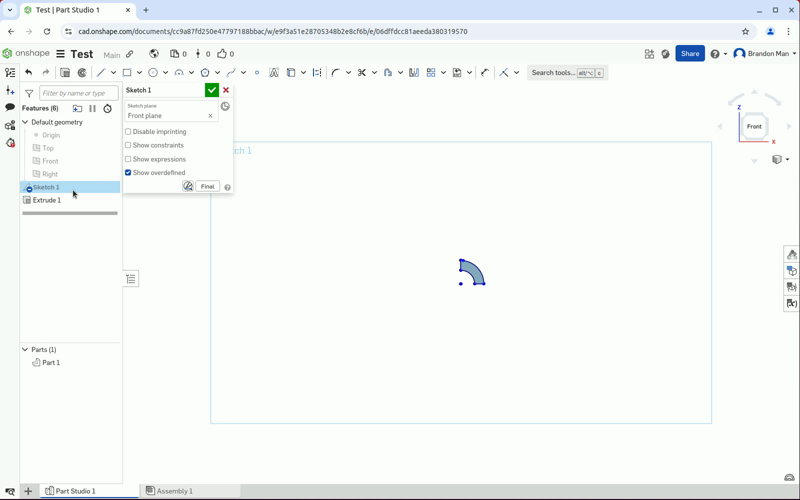
mouse_move(229, 92)
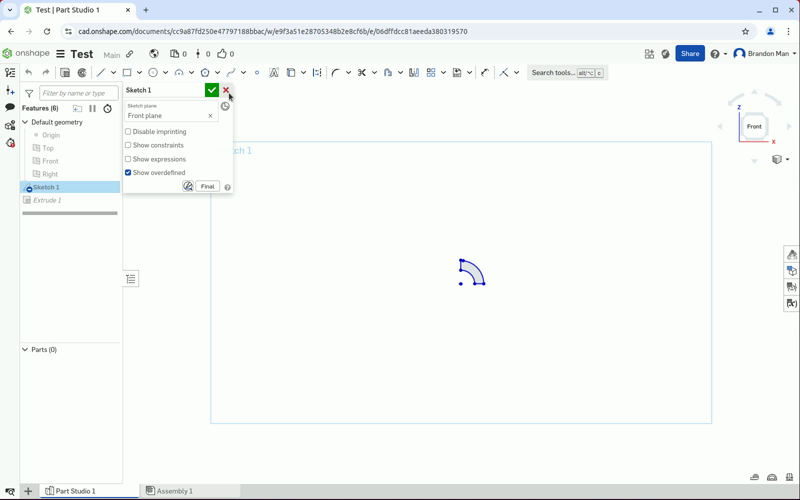
click(229, 92)
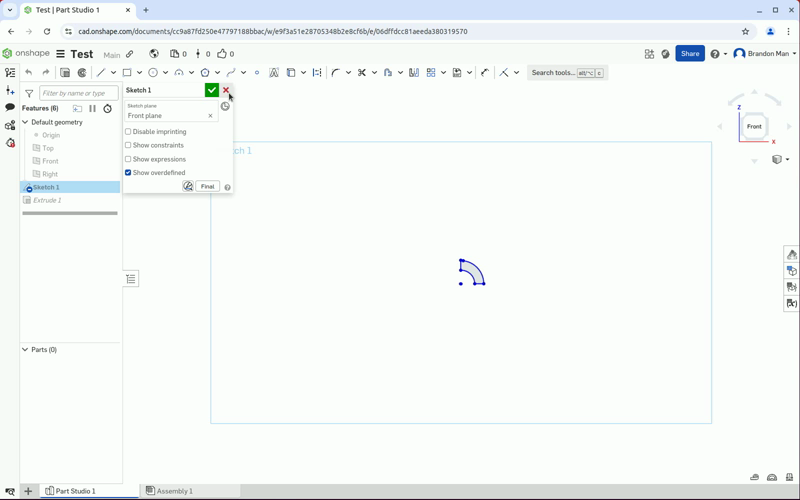
key(shift+s)
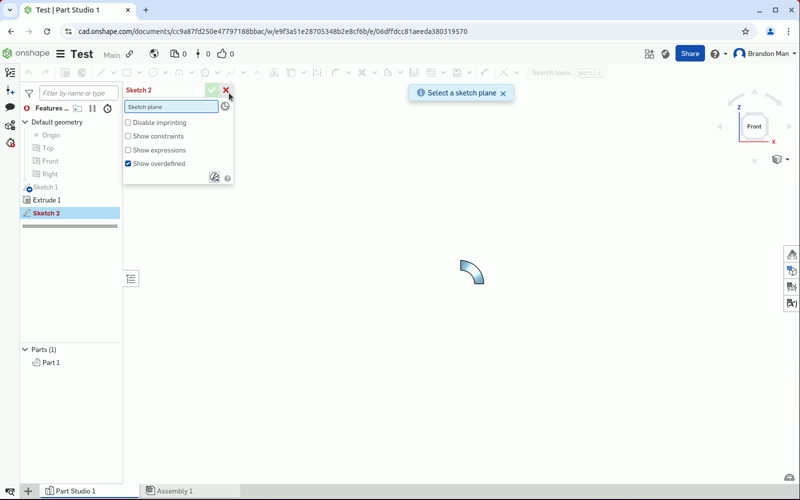
mouse_move(73, 163)
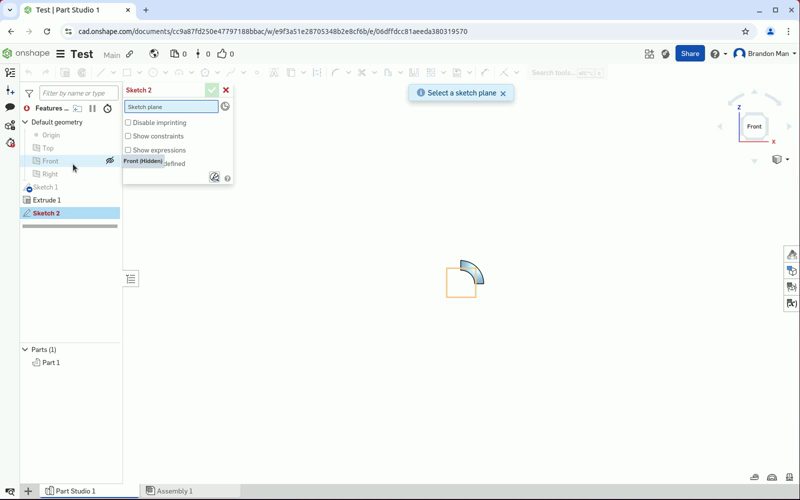
click(73, 163)
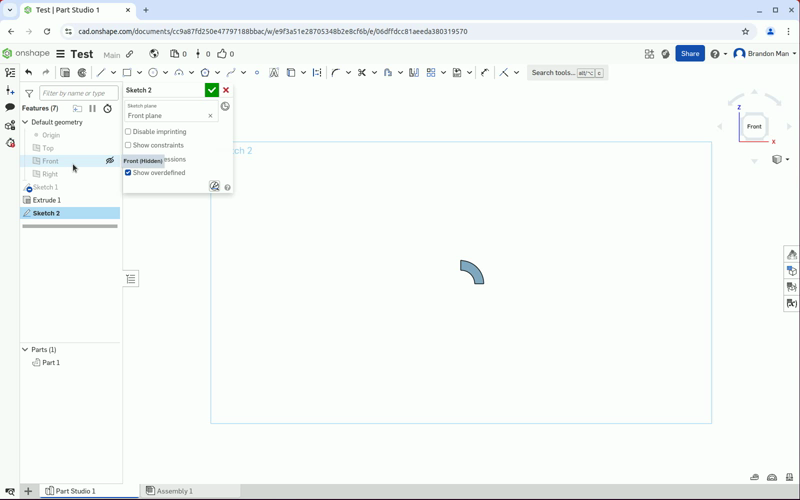
mouse_move(73, 352)
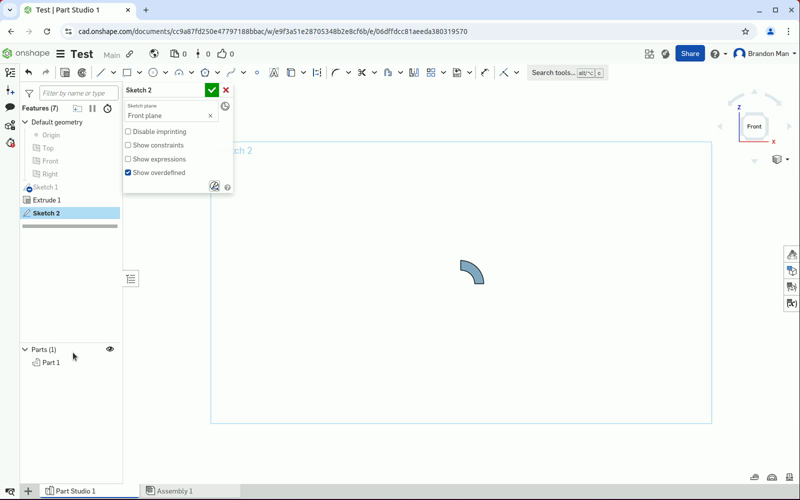
key(y)
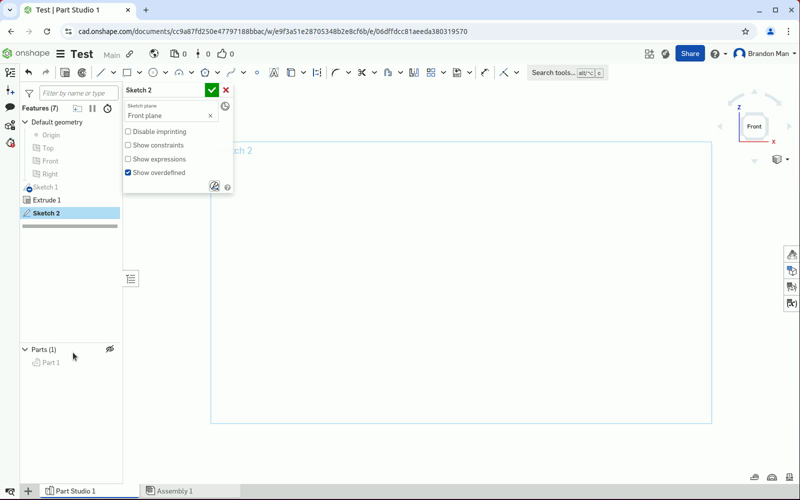
key(l)
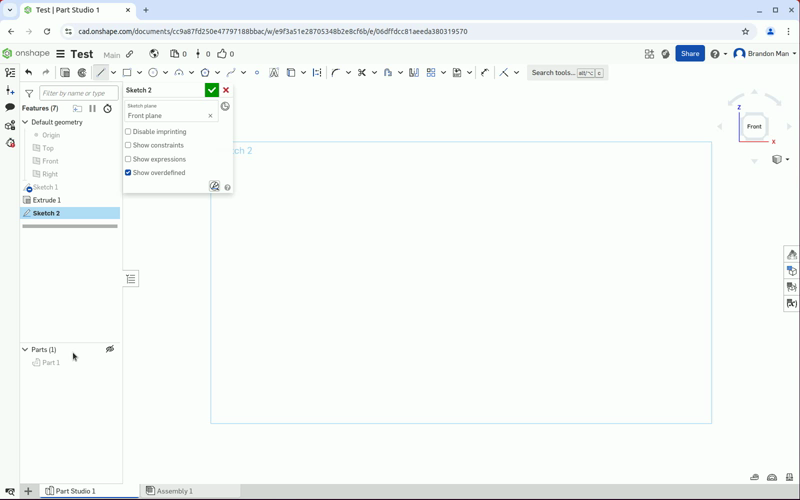
key_down(shift)
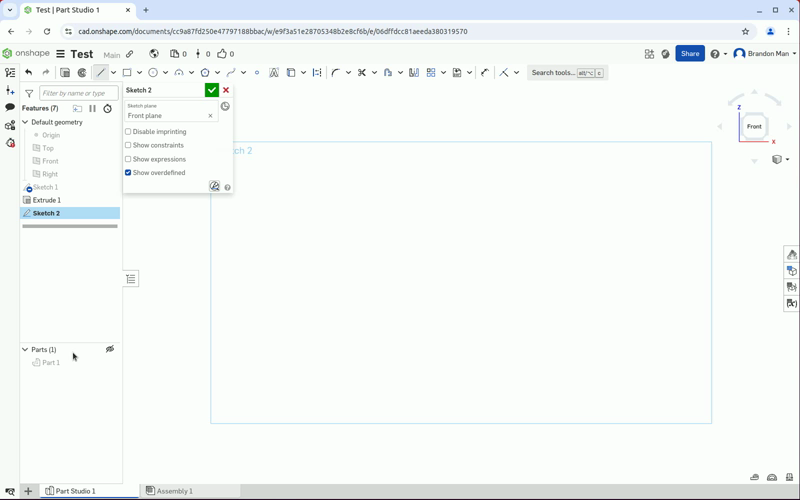
mouse_move(460, 305)
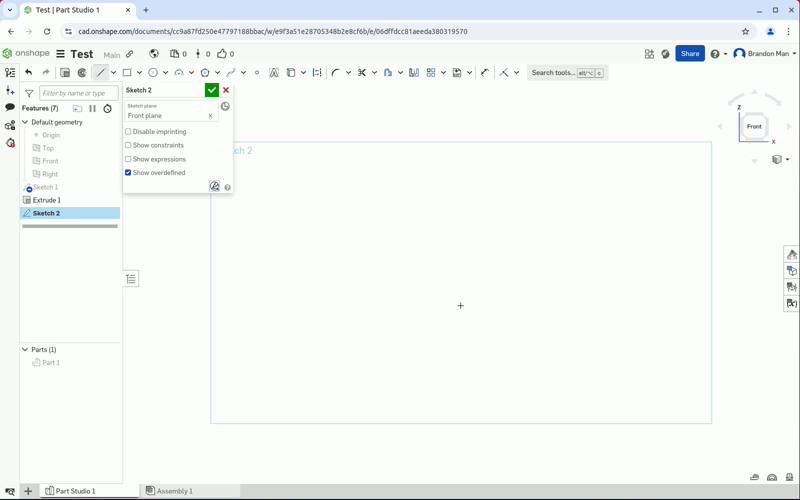
click(460, 305)
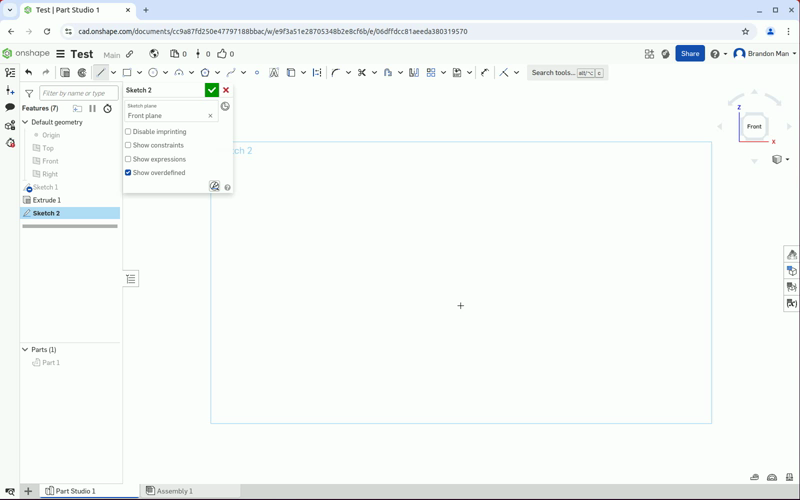
key_up(shift)
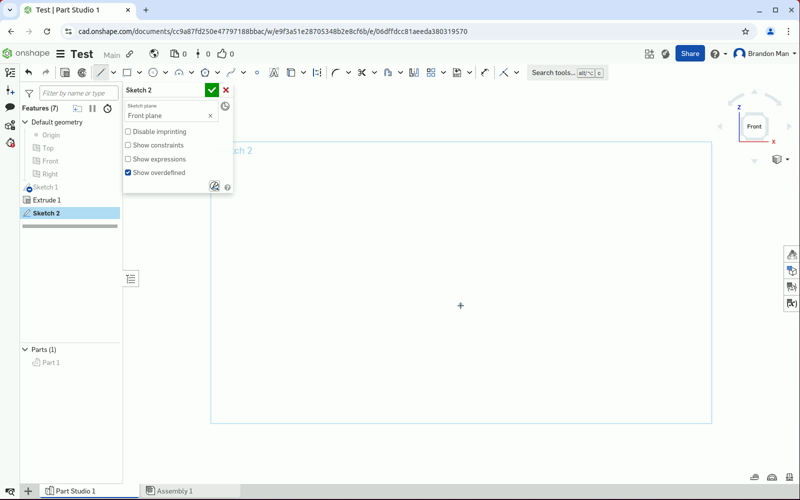
key_down(shift)
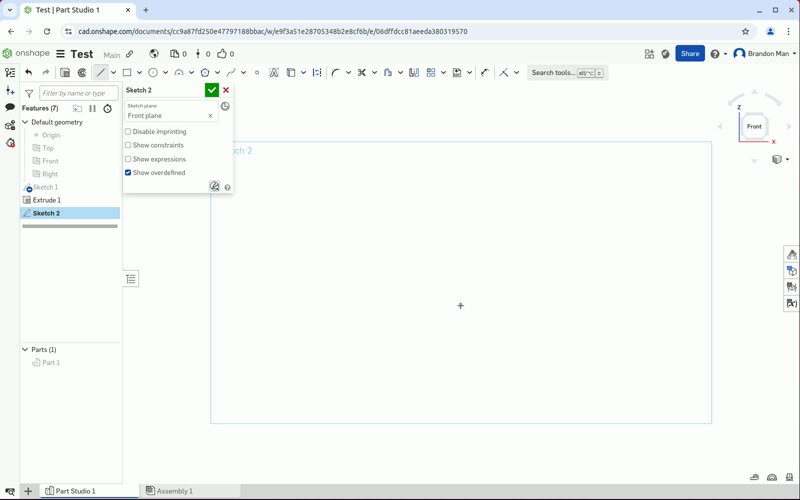
mouse_move(490, 305)
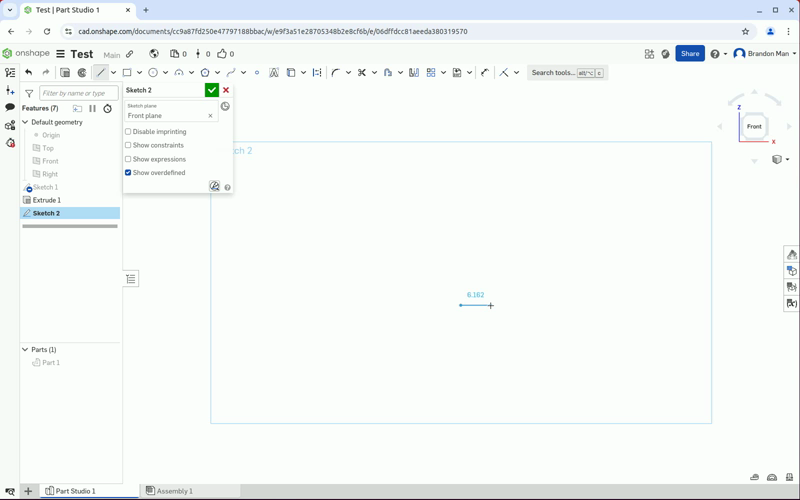
mouse_move(460, 296)
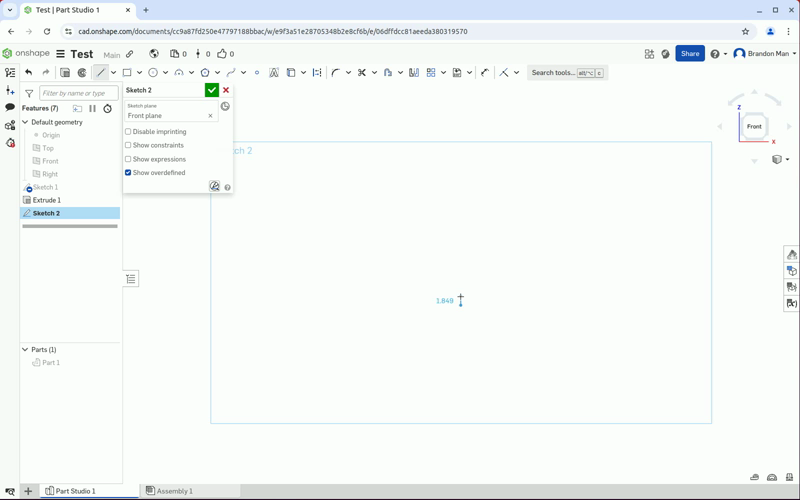
click(460, 296)
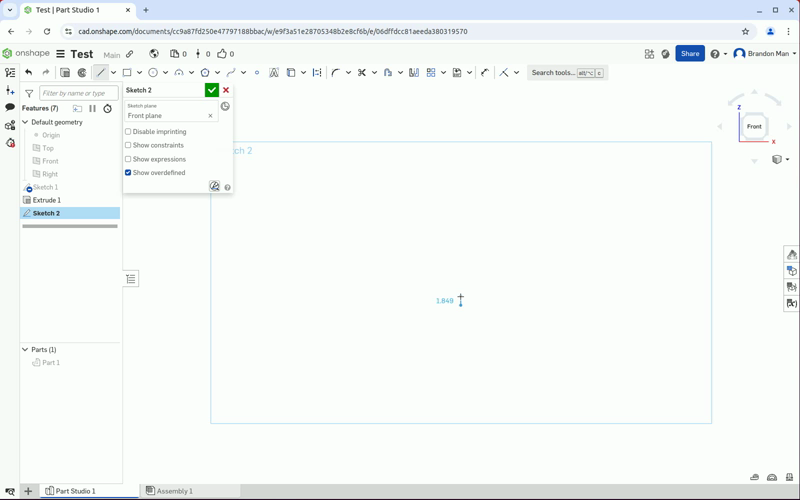
key_up(shift)
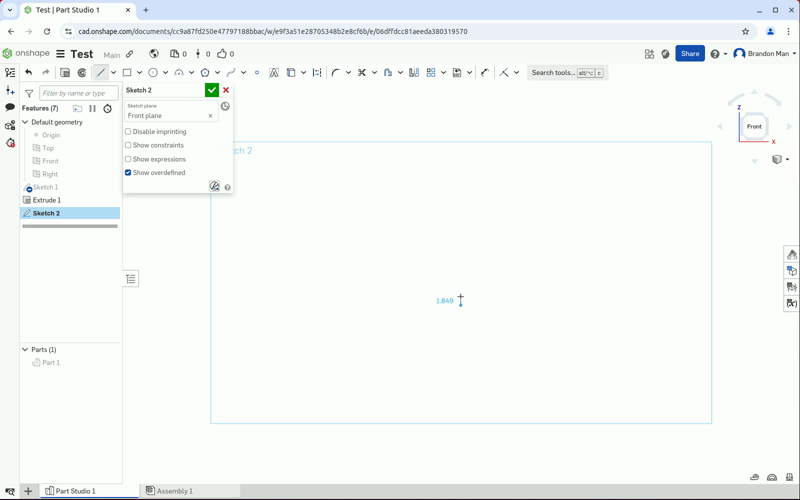
key(esc)
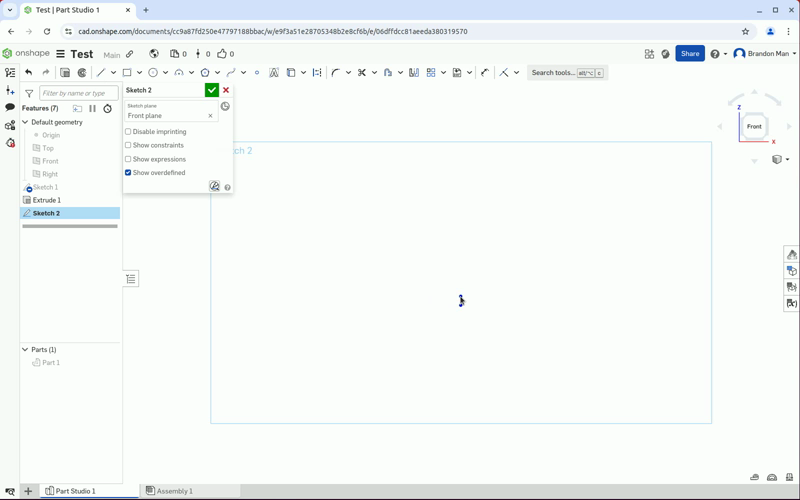
key(a)
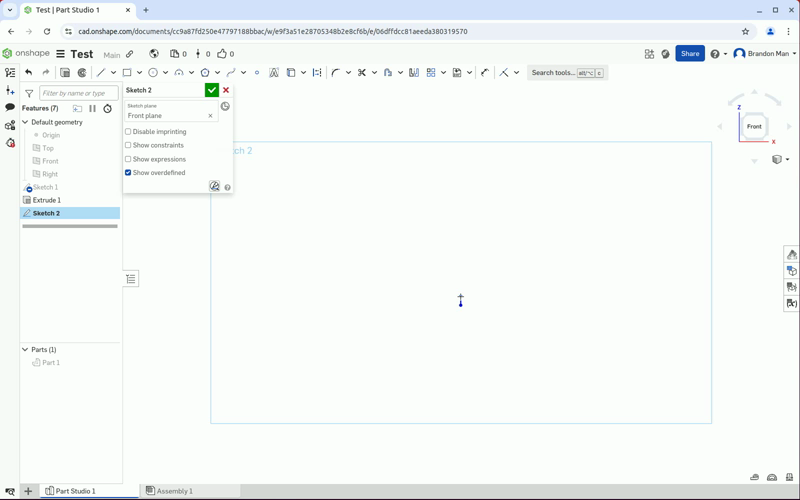
mouse_move(460, 296)
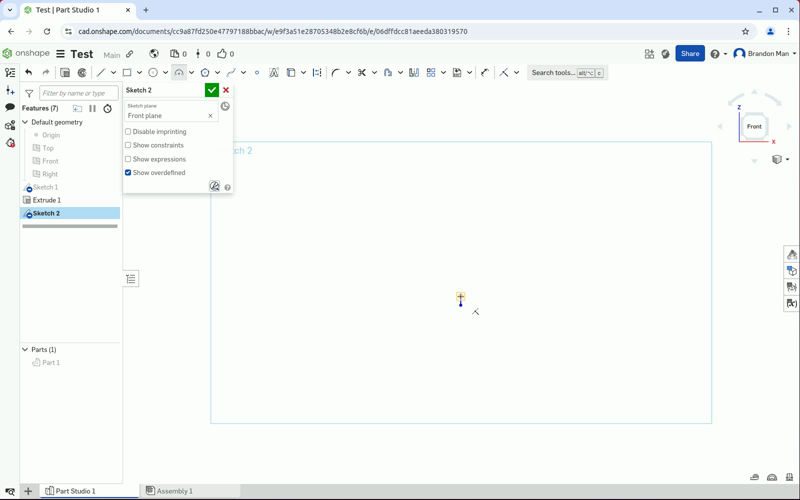
click(460, 296)
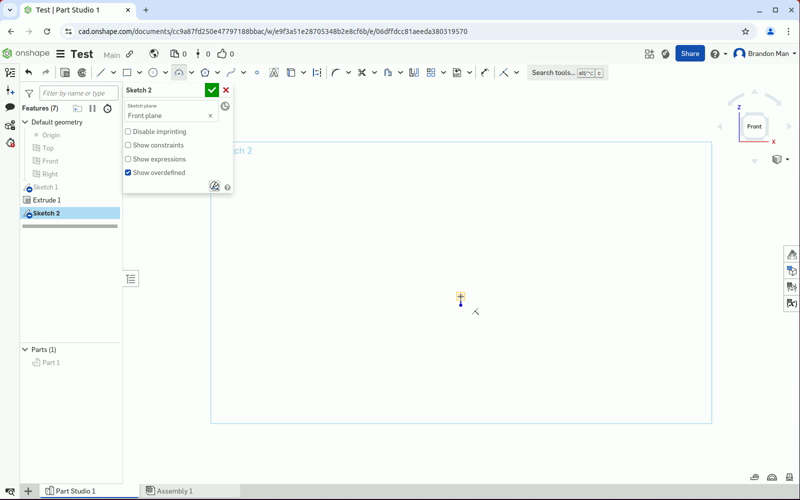
key_down(shift)
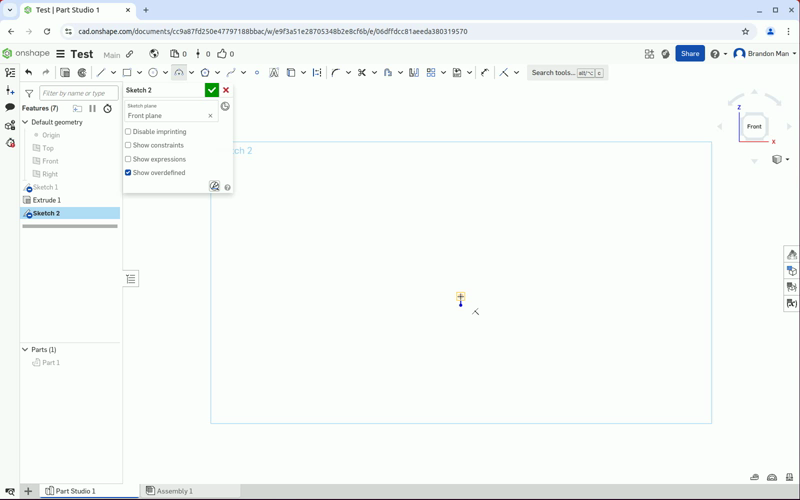
mouse_move(460, 268)
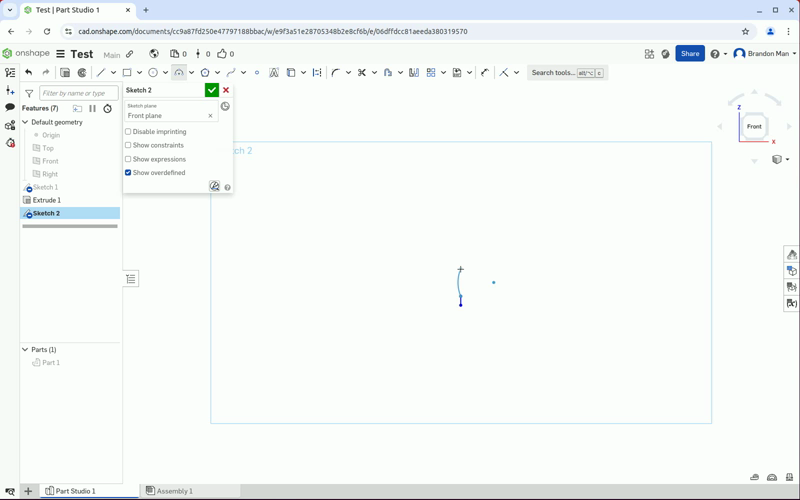
click(460, 268)
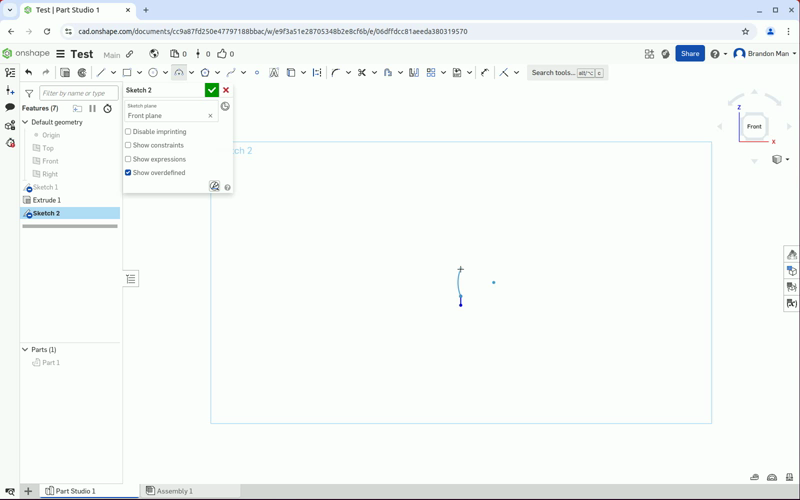
mouse_move(447, 282)
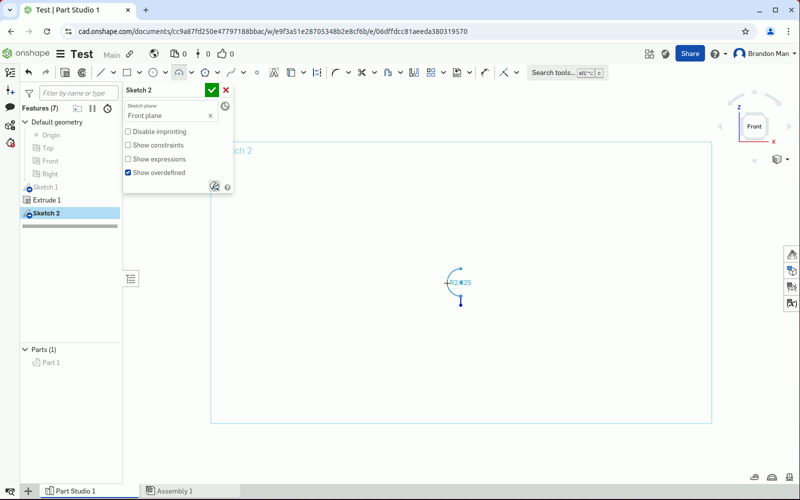
click(447, 282)
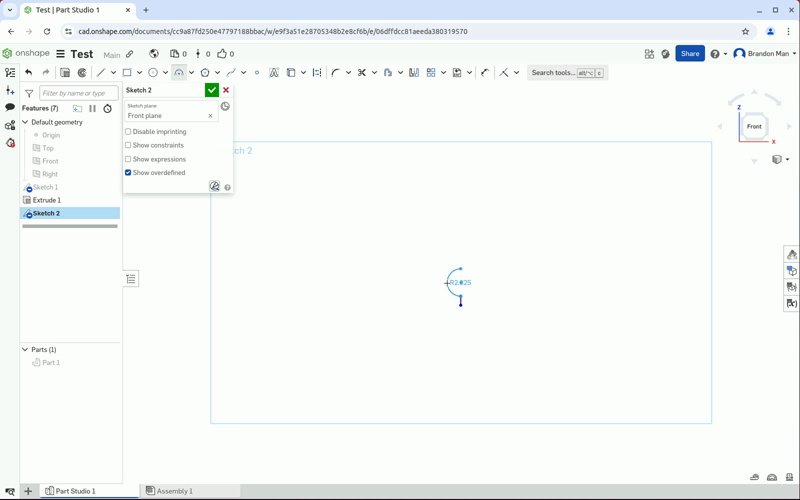
key_up(shift)
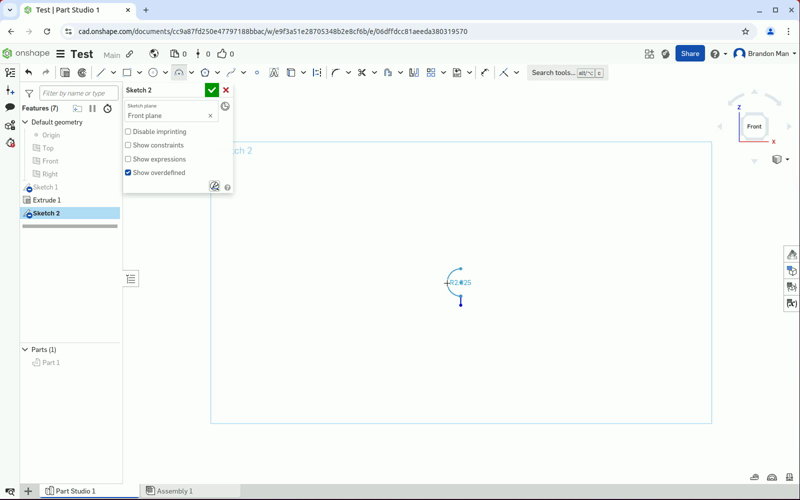
key(esc)
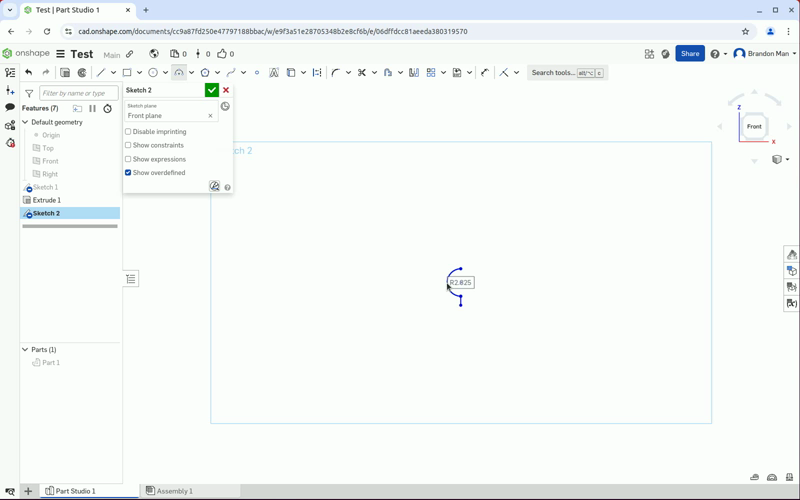
key(l)
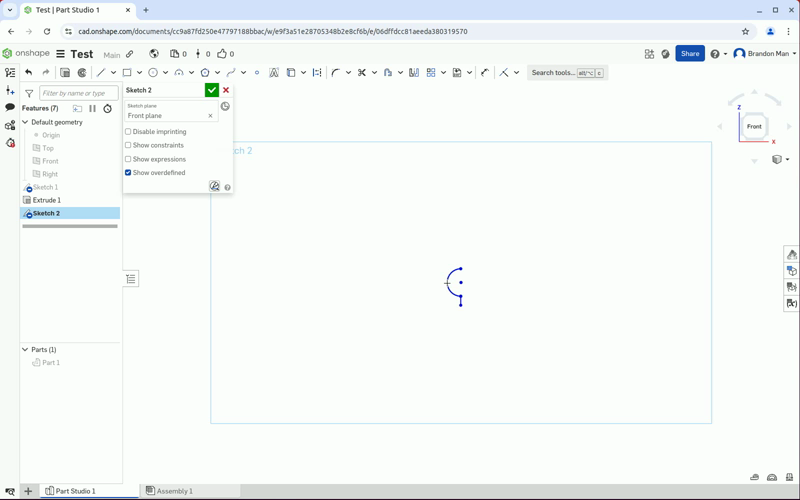
mouse_move(460, 268)
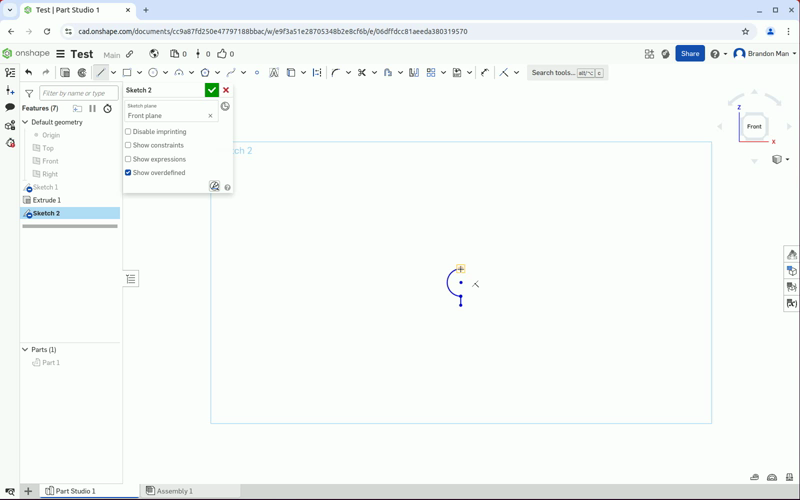
click(460, 268)
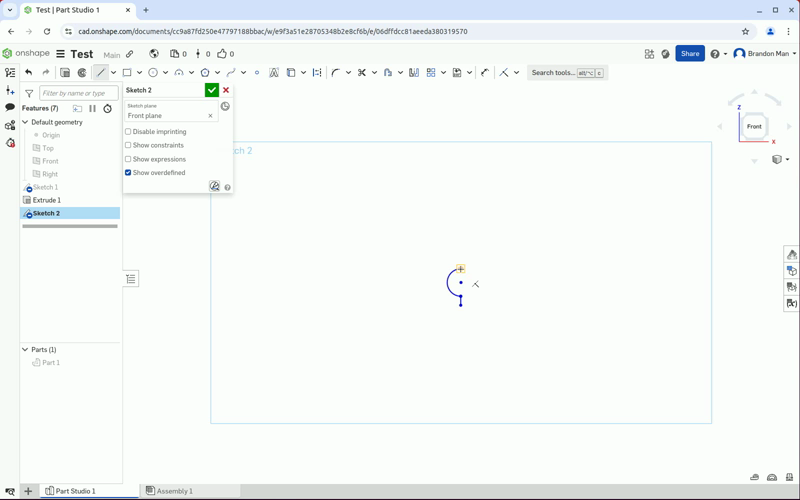
key_down(shift)
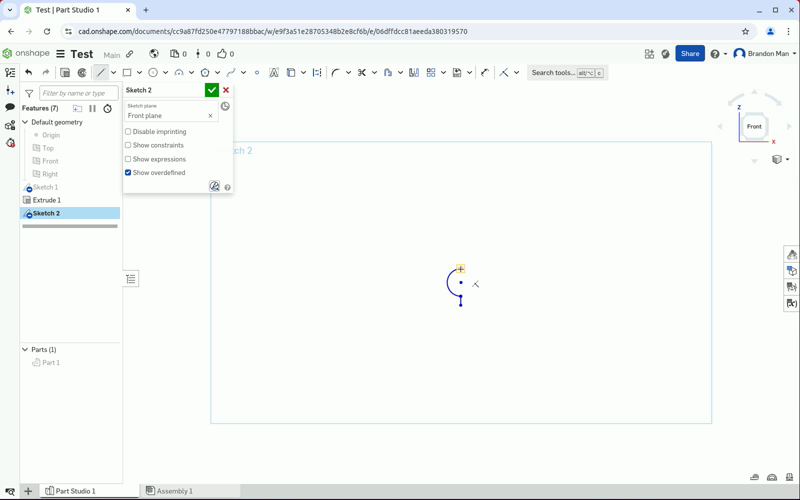
mouse_move(490, 268)
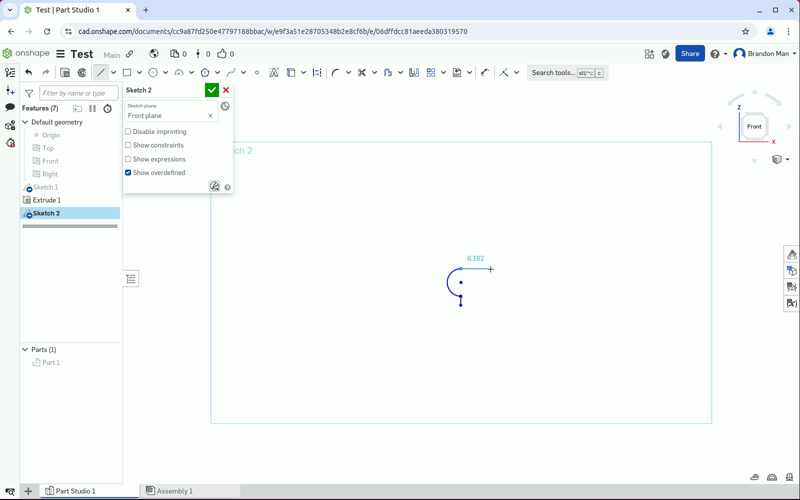
mouse_move(460, 259)
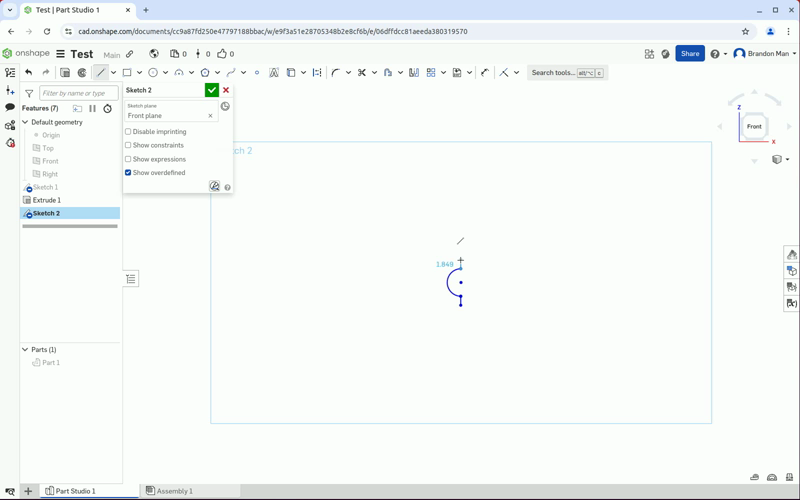
click(460, 259)
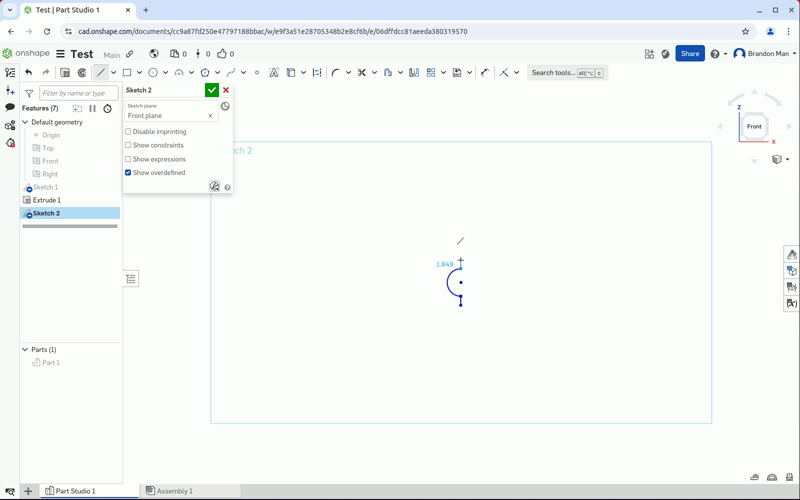
key_up(shift)
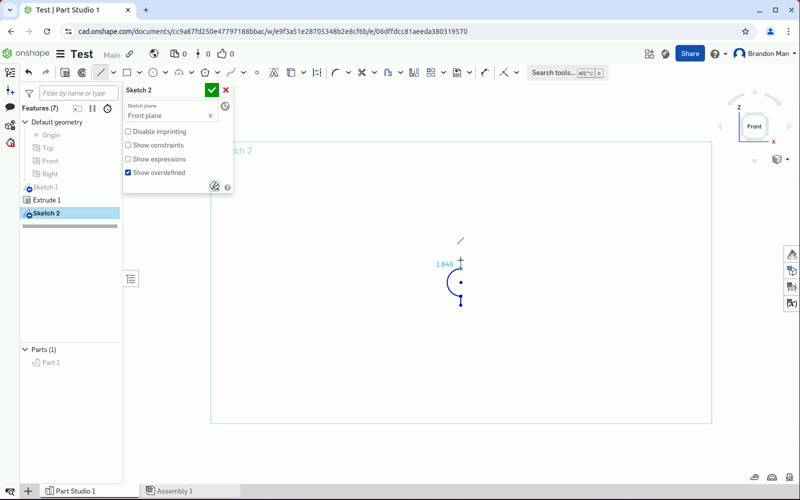
key(esc)
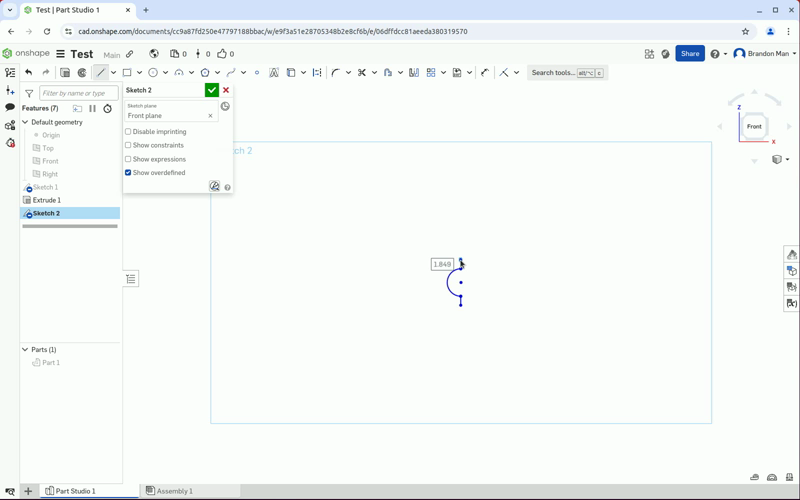
key(a)
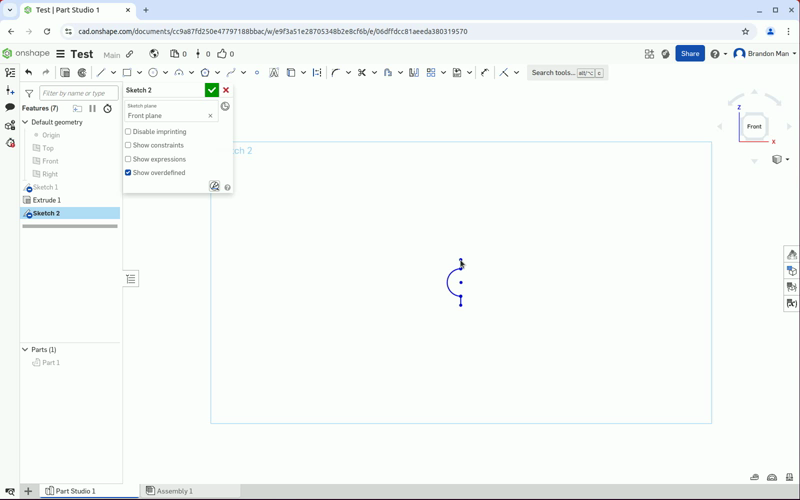
mouse_move(460, 259)
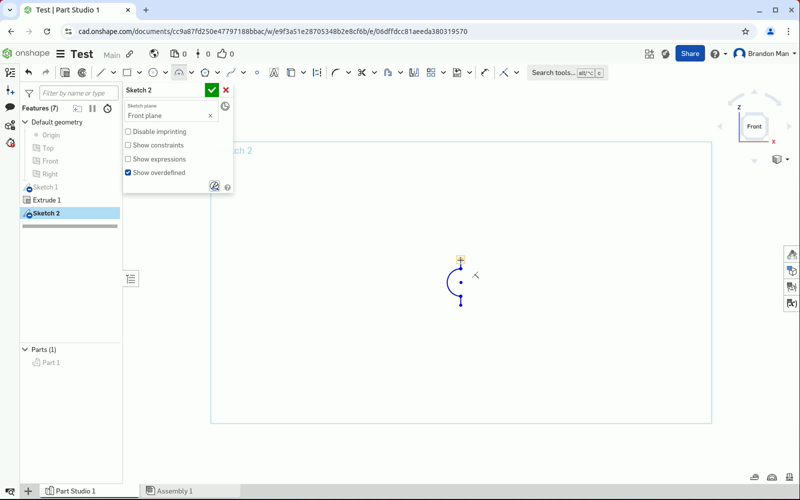
click(460, 259)
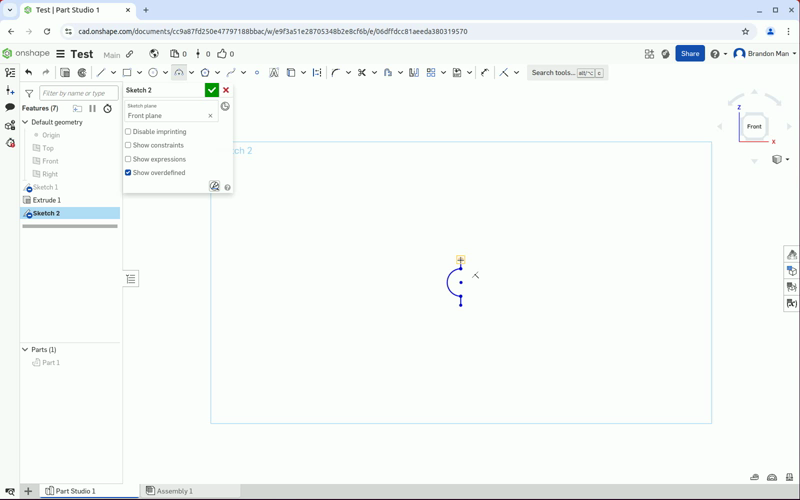
mouse_move(460, 305)
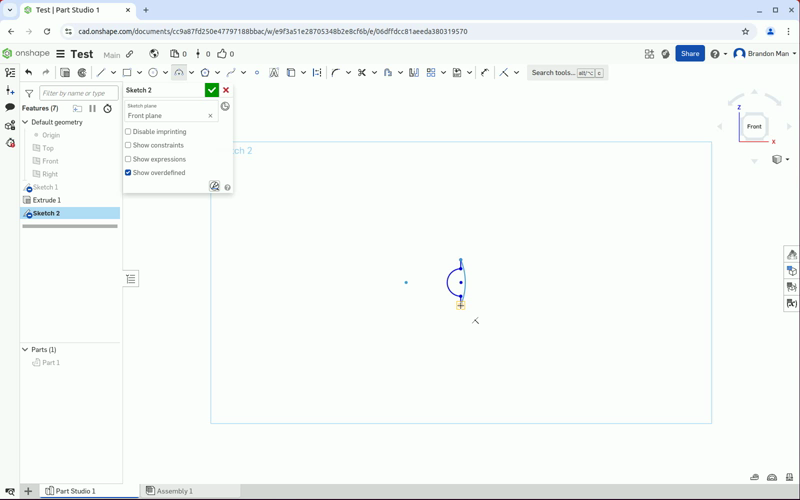
click(460, 305)
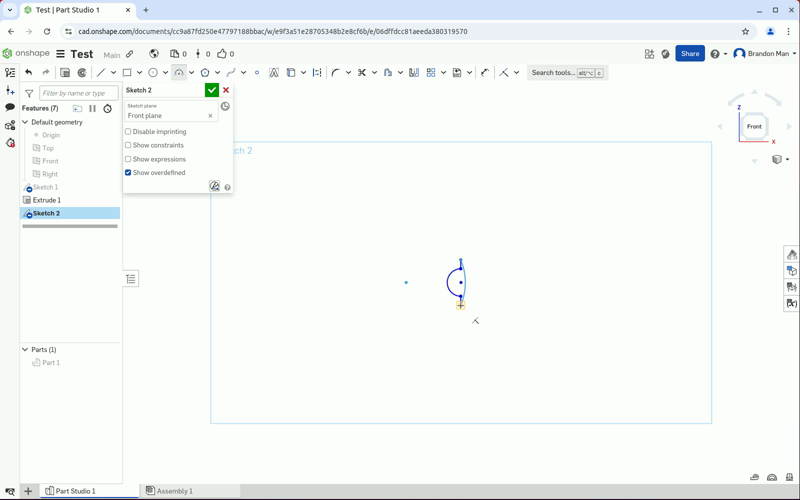
key_down(shift)
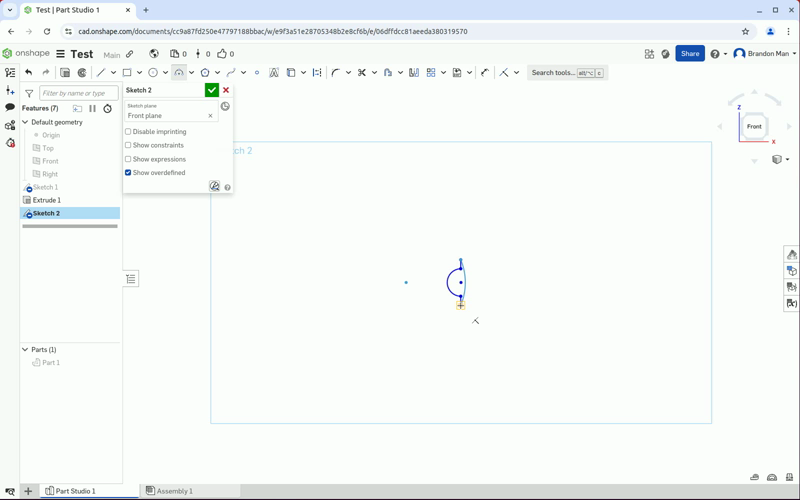
mouse_move(438, 282)
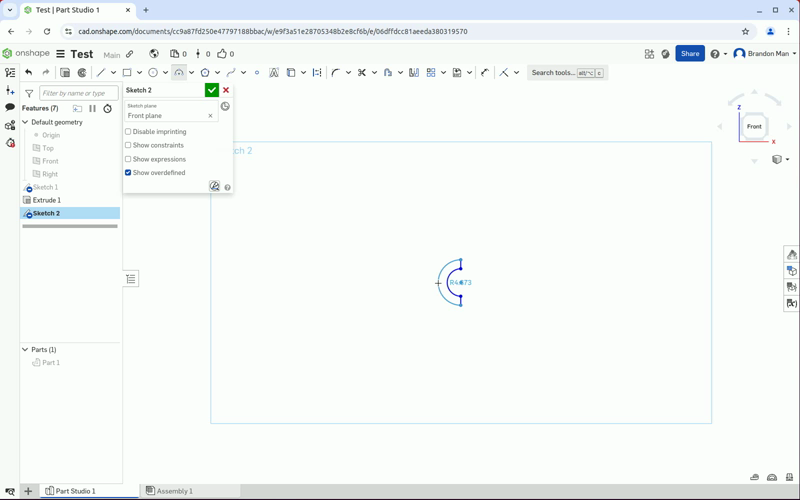
click(438, 282)
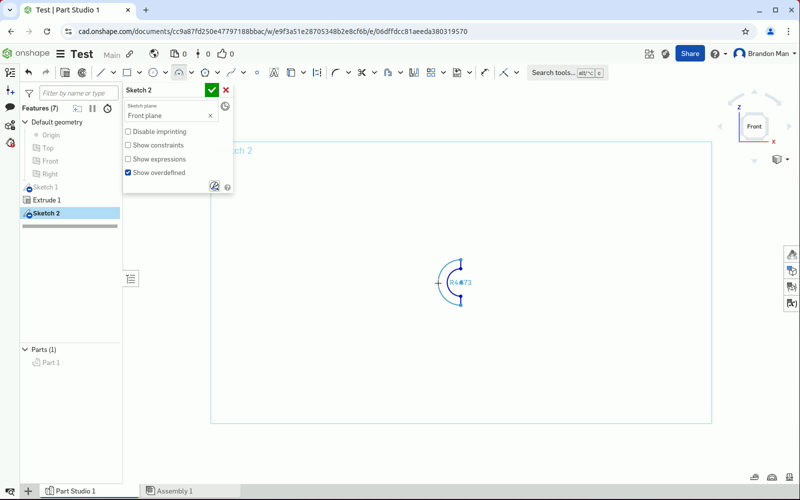
key_up(shift)
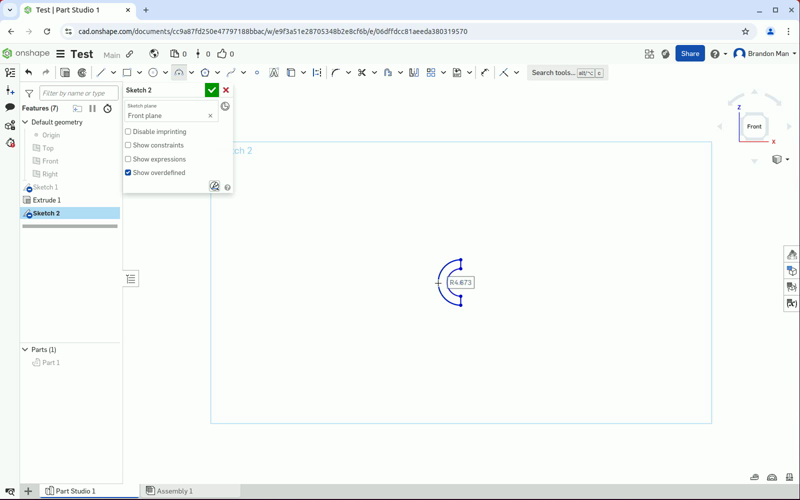
key(esc)
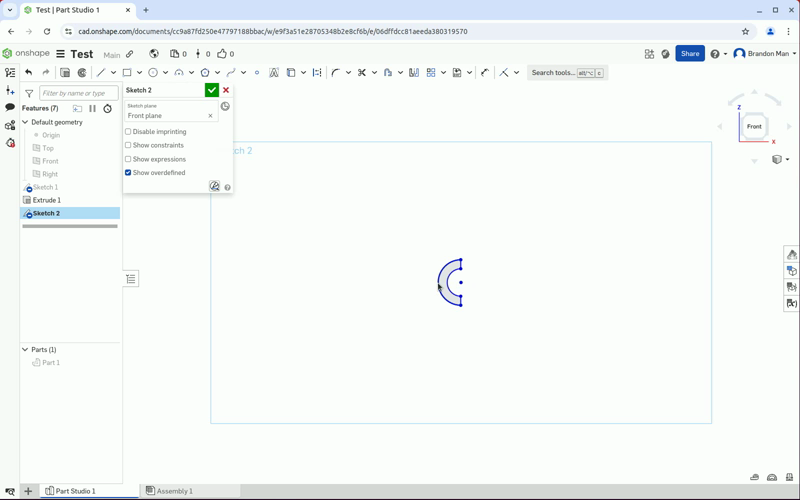
mouse_move(459, 284)
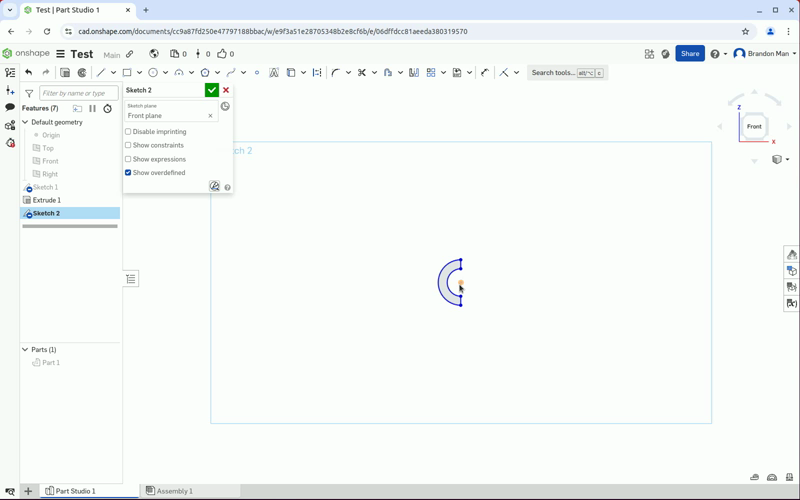
scroll(6)
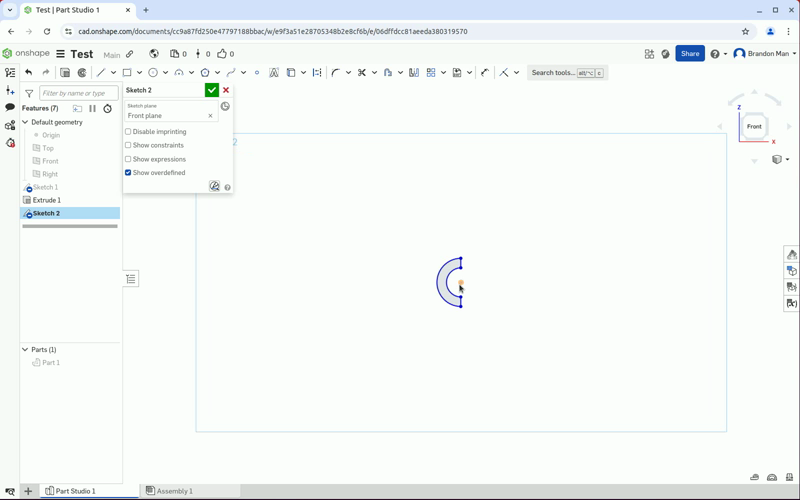
scroll(6)
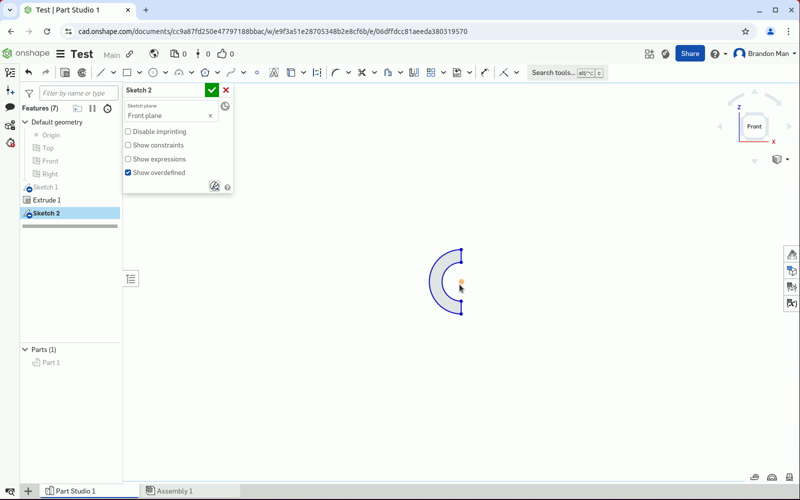
scroll(6)
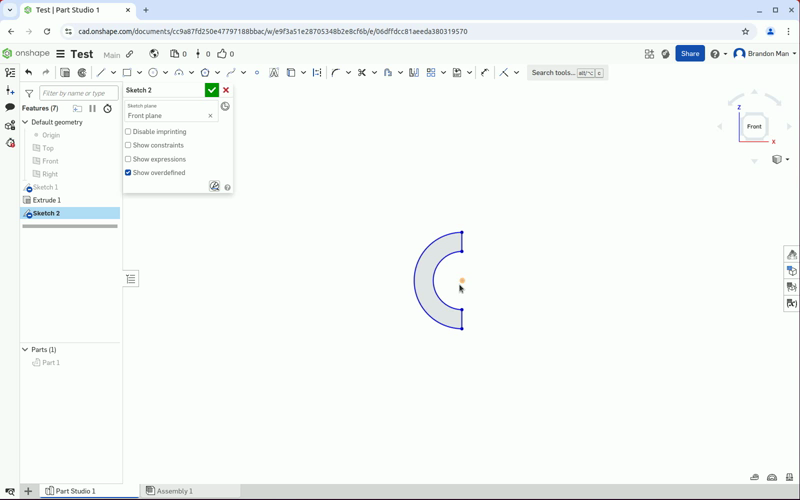
scroll(6)
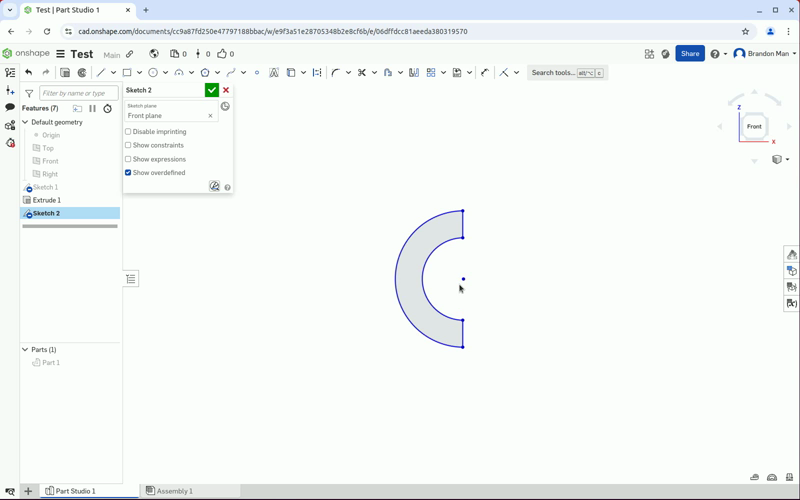
scroll(6)
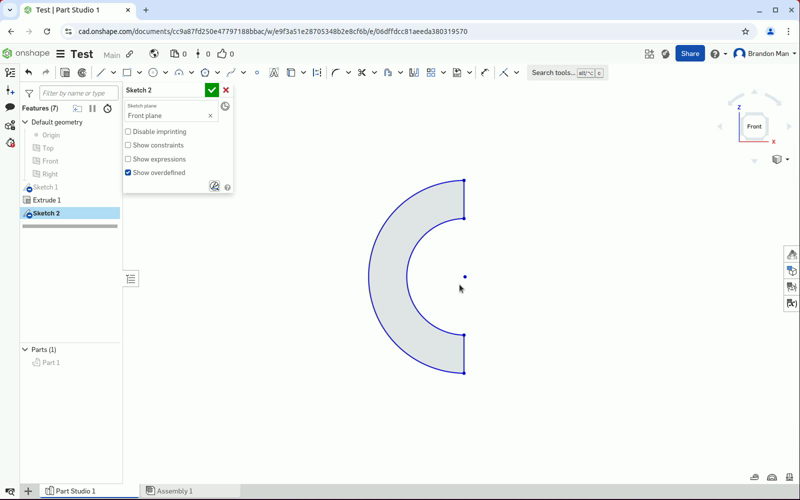
scroll(6)
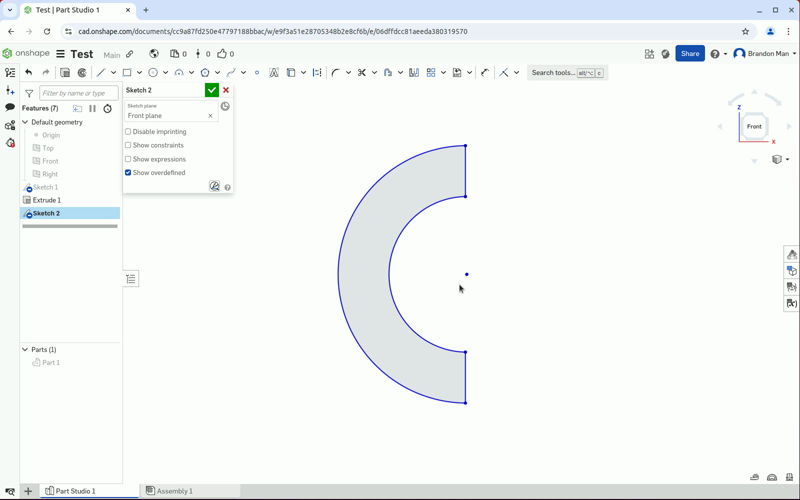
scroll(6)
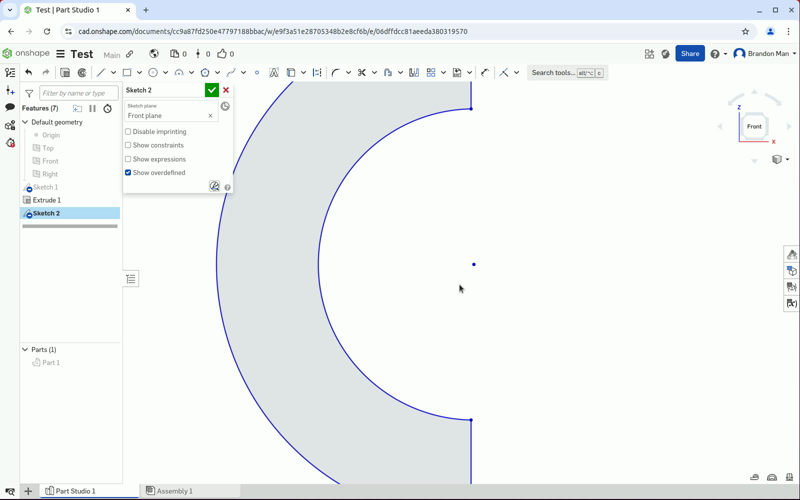
click(459, 284)
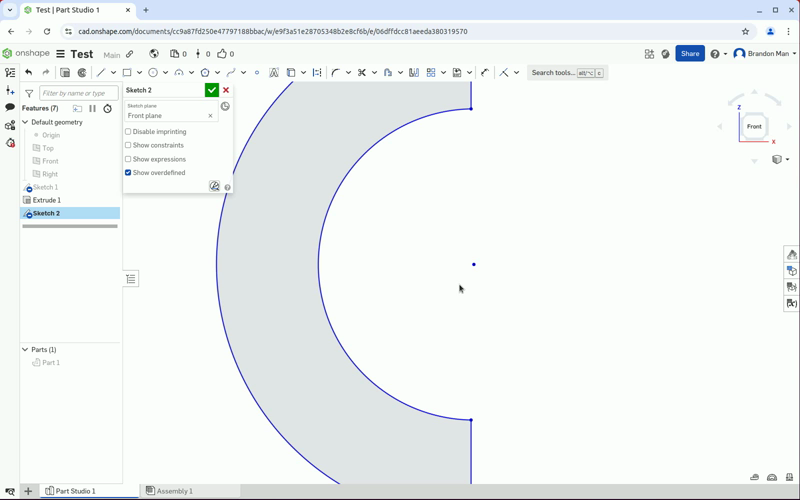
scroll(-6)
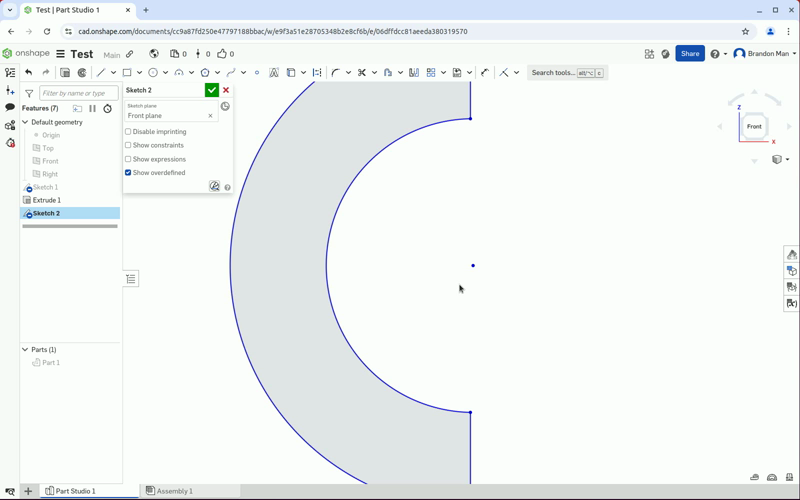
scroll(-6)
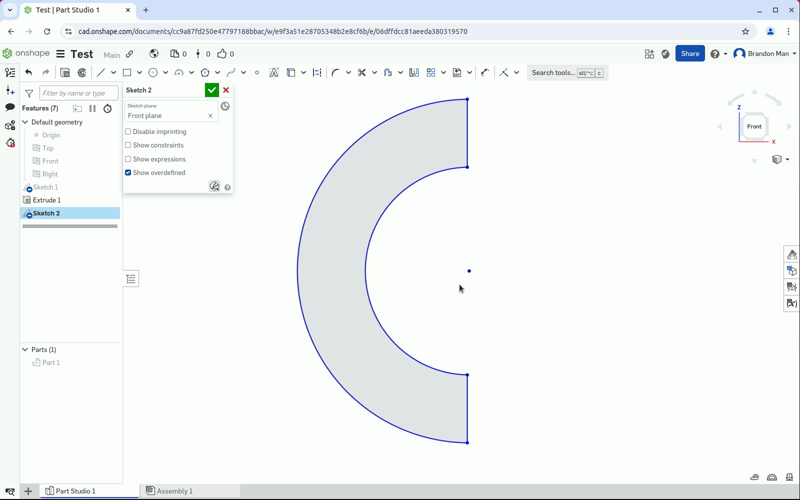
scroll(-6)
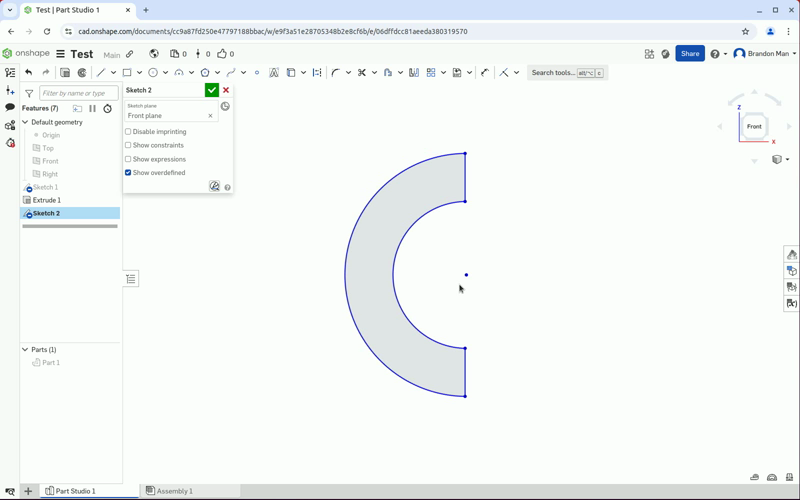
scroll(-6)
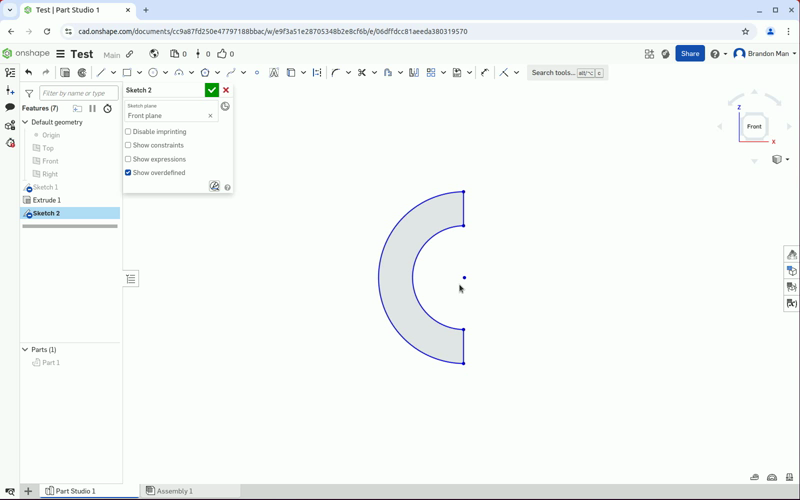
scroll(-6)
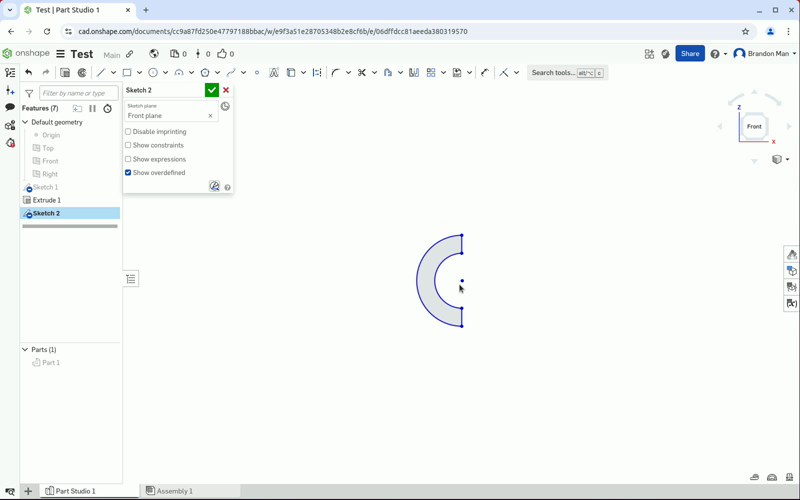
scroll(-6)
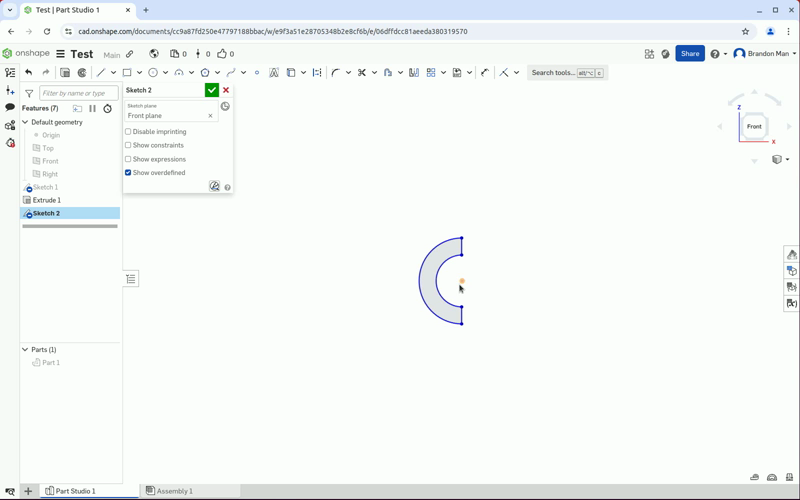
scroll(-6)
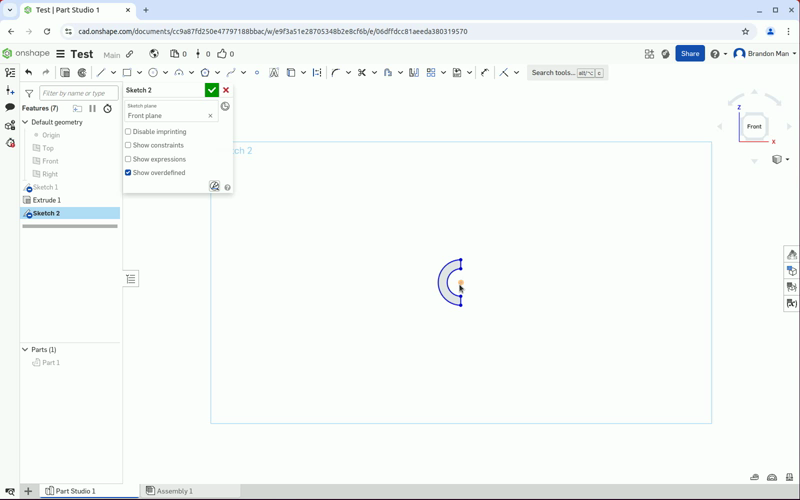
mouse_move(73, 352)
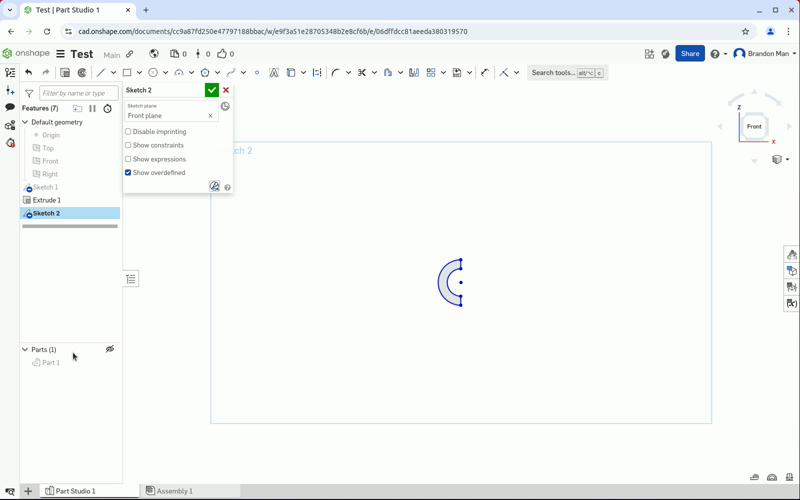
key(shift+y)
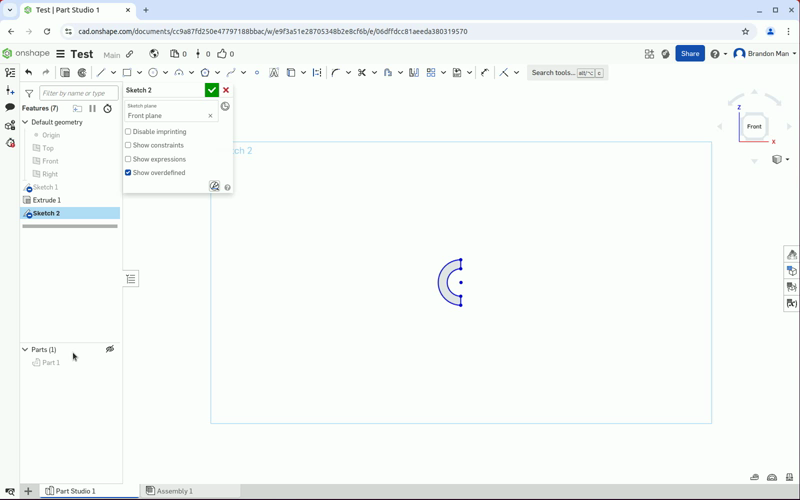
key(shift+e)
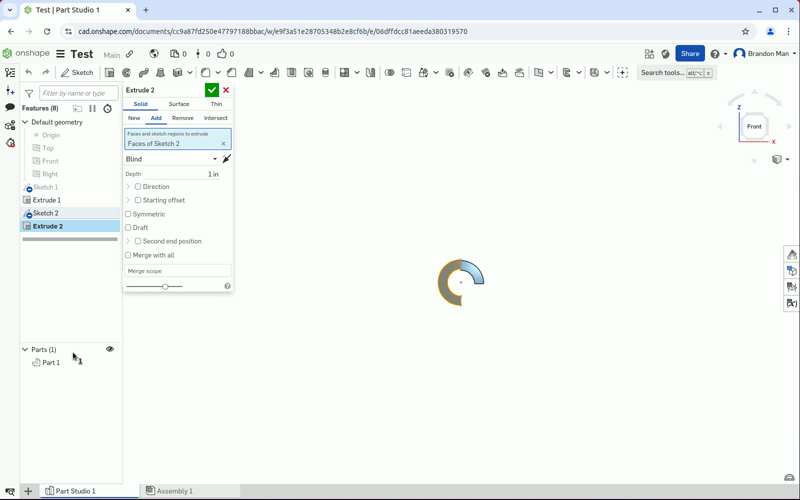
mouse_move(143, 106)
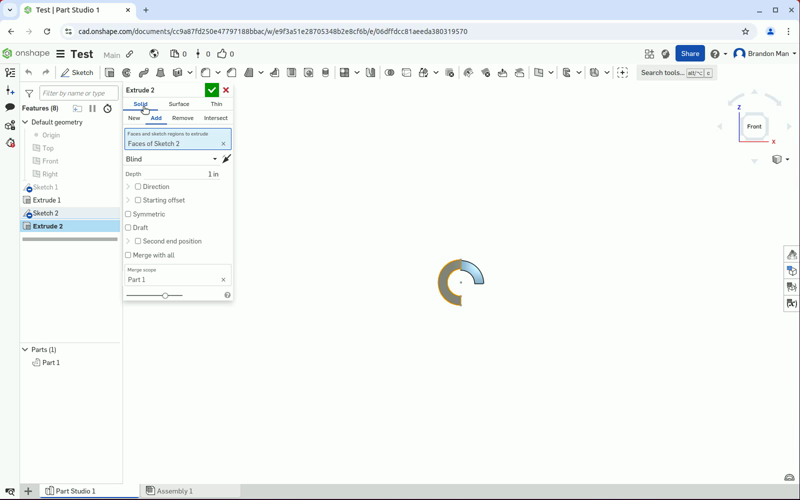
click(143, 106)
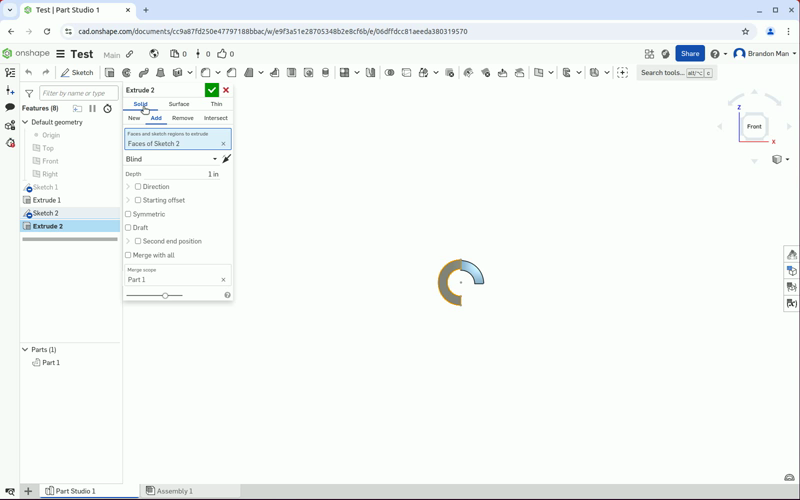
mouse_move(137, 120)
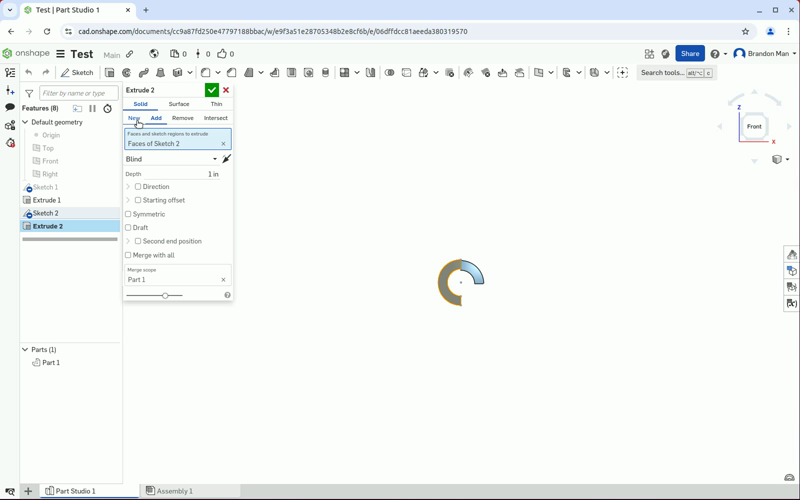
click(137, 120)
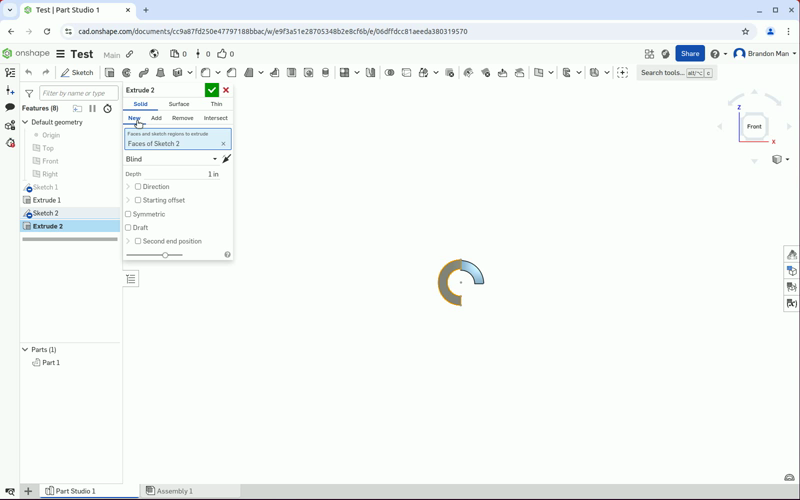
key(tab, 4)
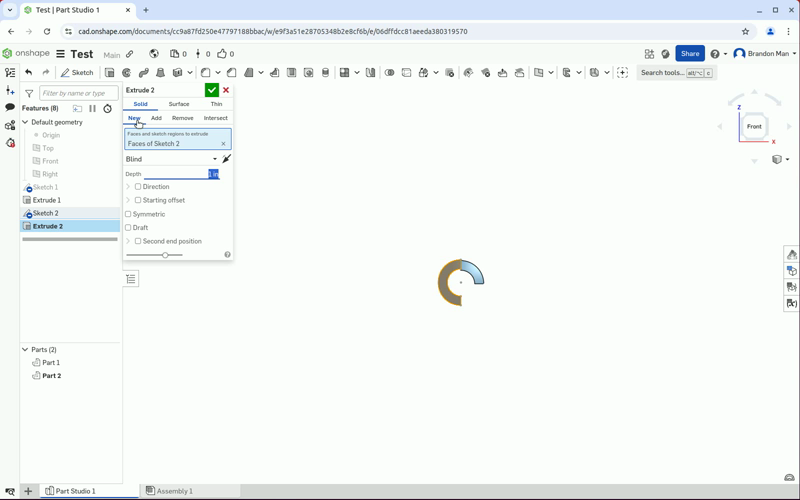
text(2.648)
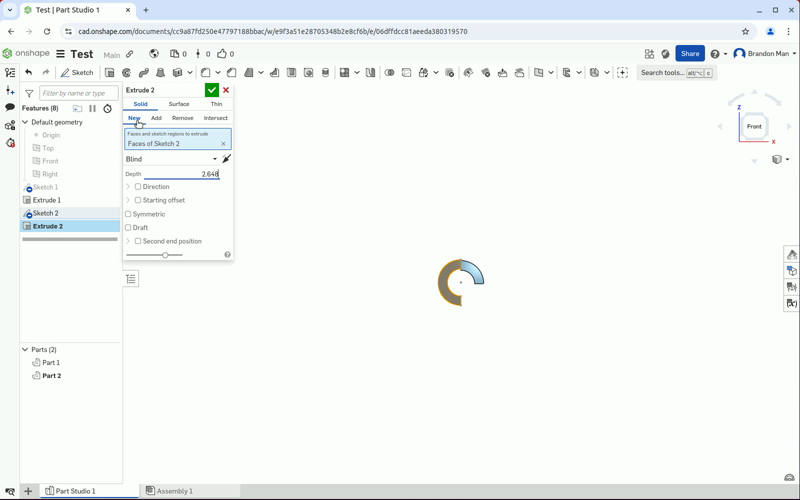
key(enter)
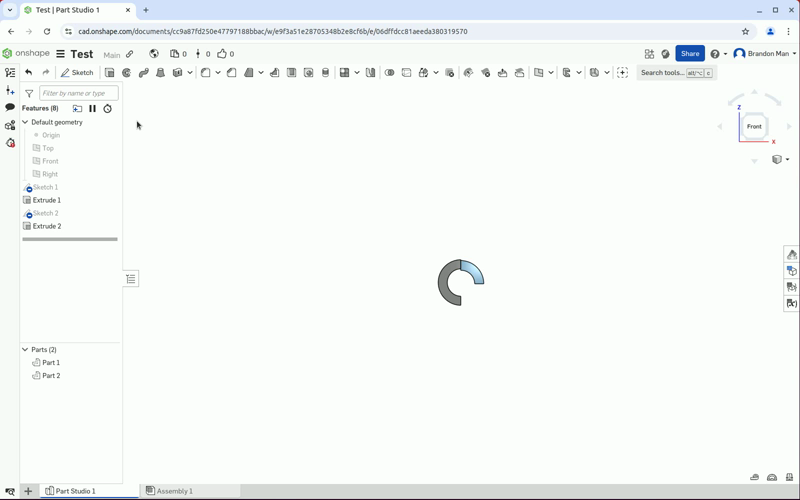
key(shift+h)
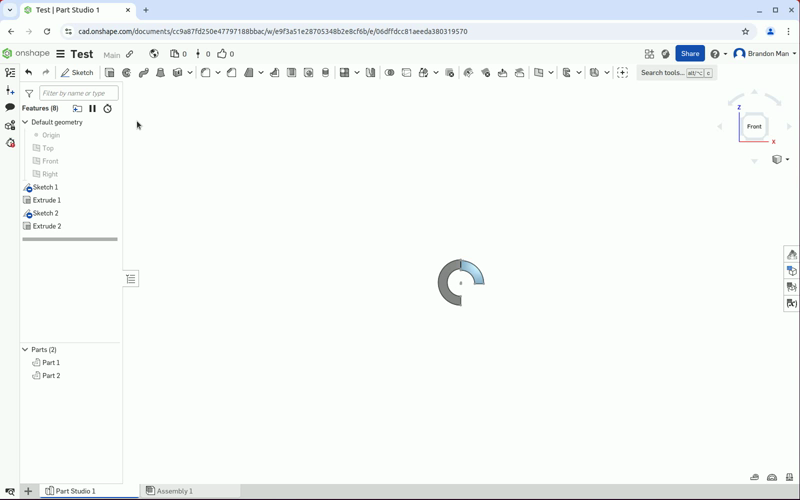
key(shift+h)
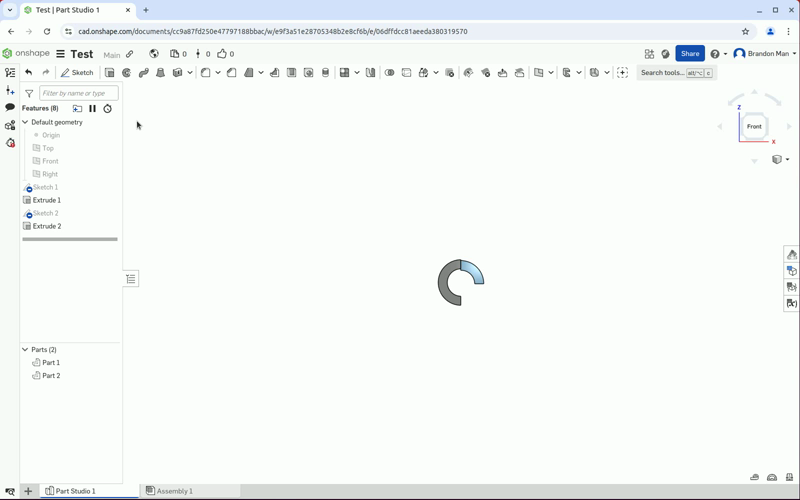
mouse_move(73, 189)
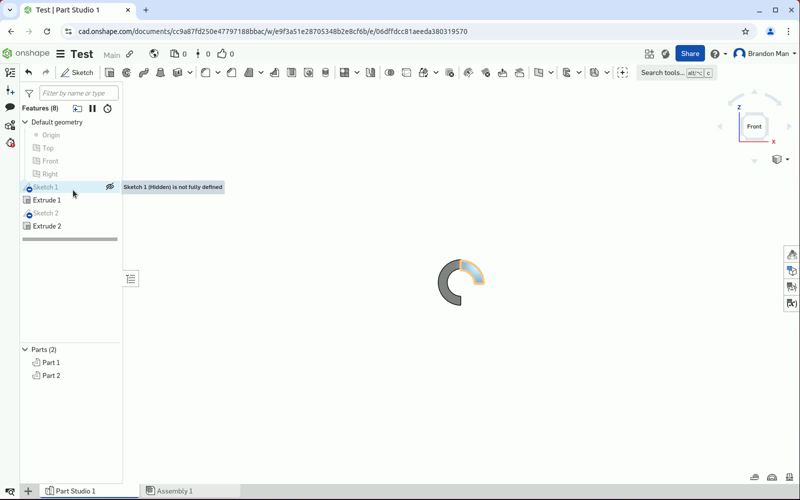
click(73, 189)
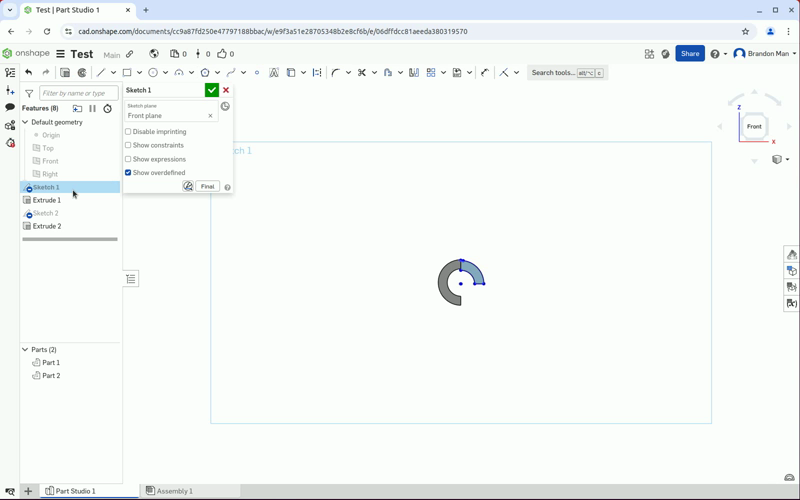
mouse_move(229, 92)
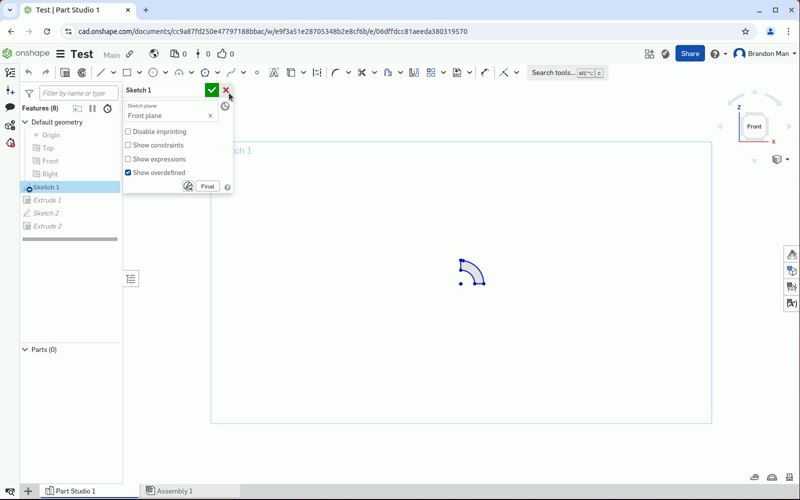
click(229, 92)
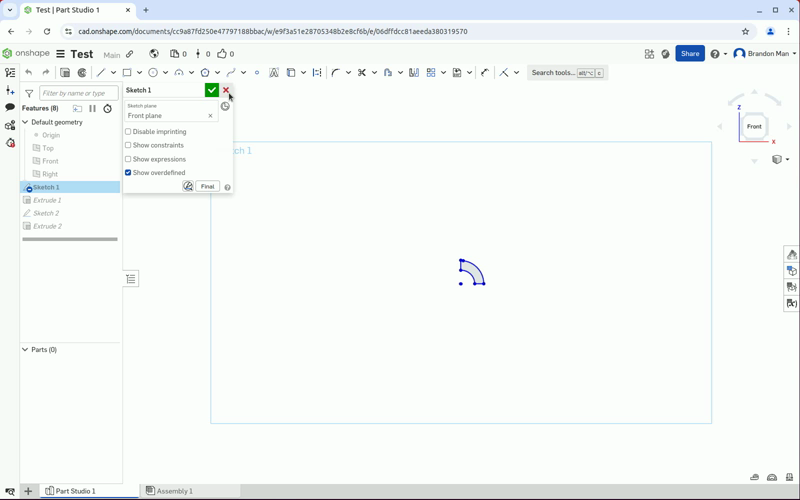
key(shift+s)
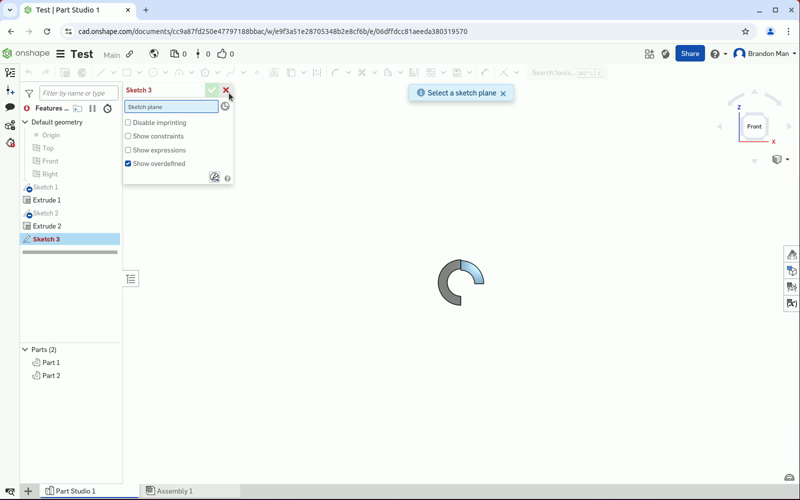
mouse_move(73, 163)
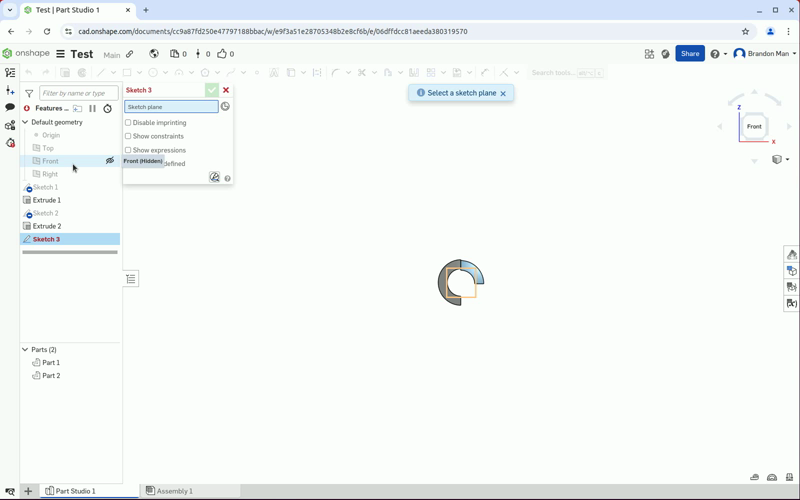
click(73, 163)
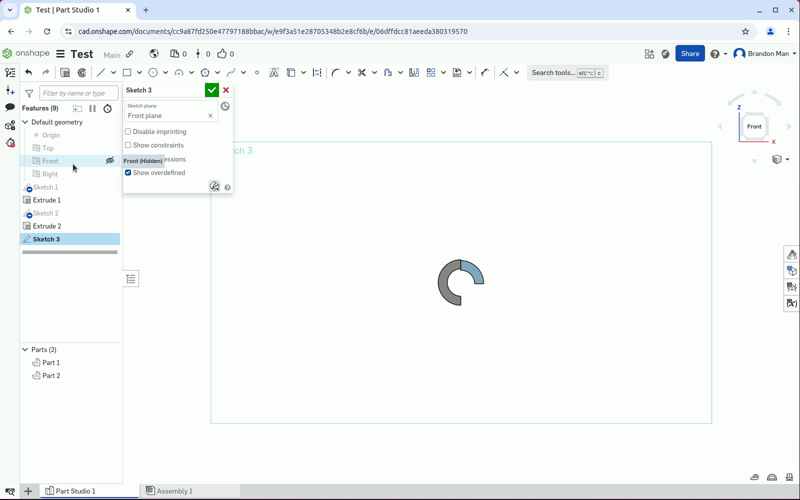
mouse_move(73, 352)
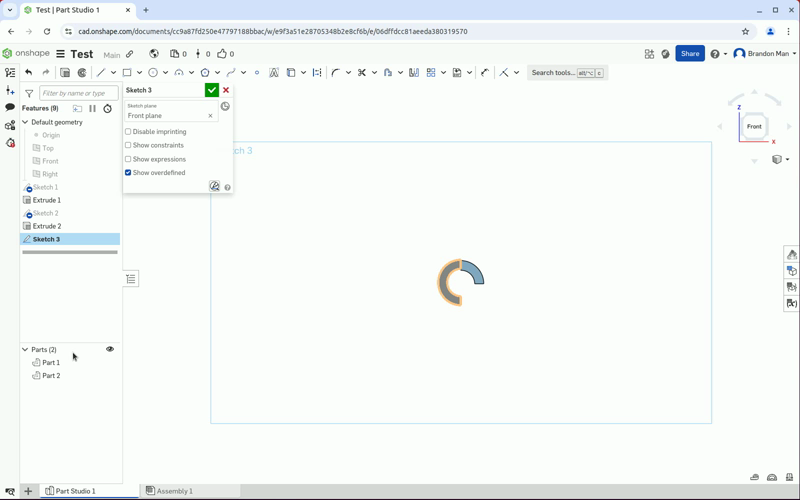
key(y)
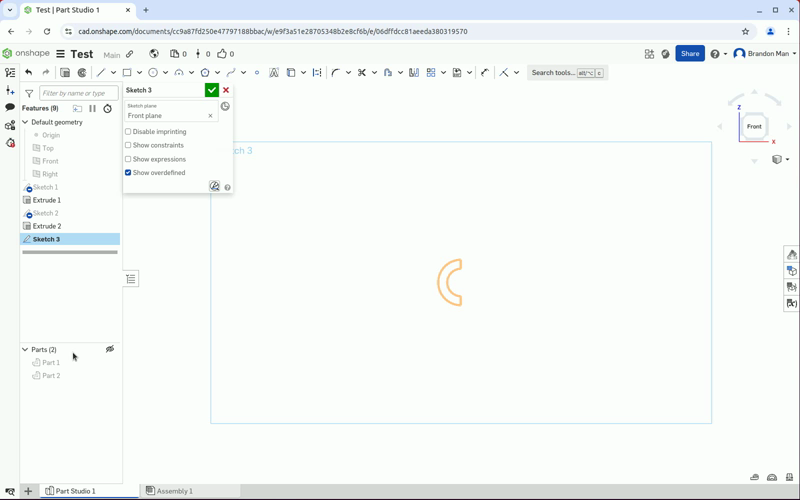
key(l)
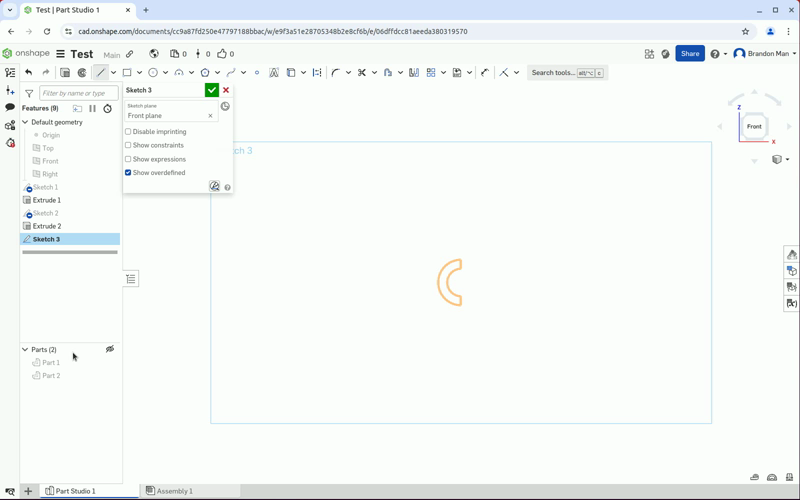
key_down(shift)
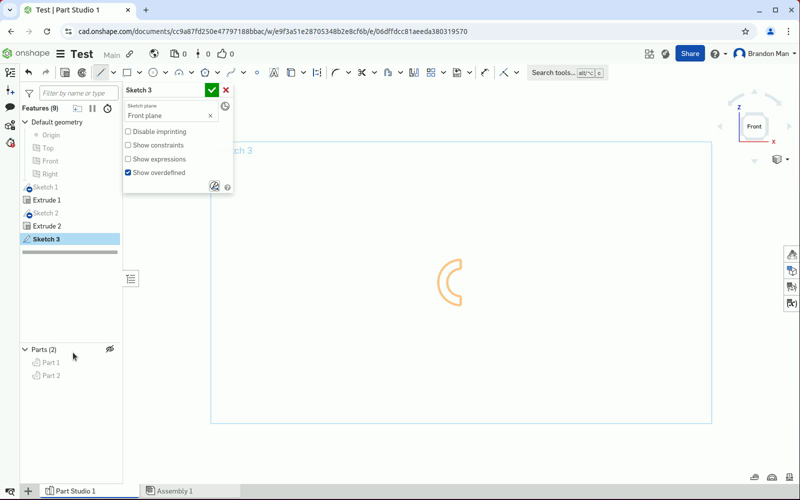
mouse_move(460, 305)
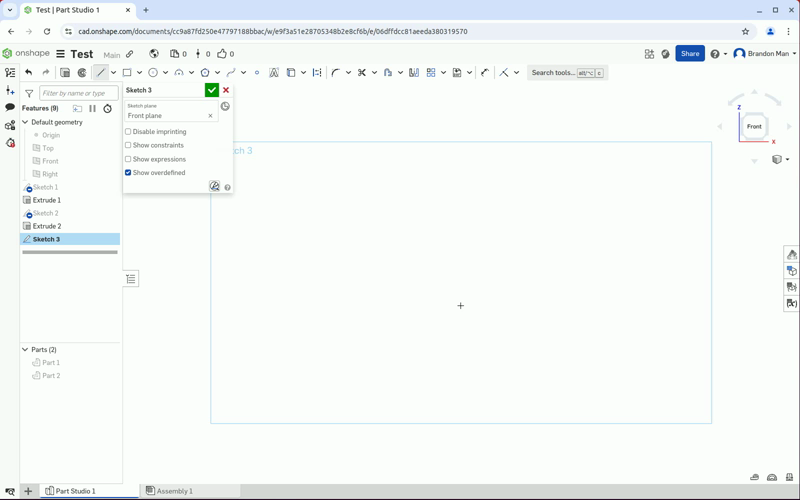
click(460, 305)
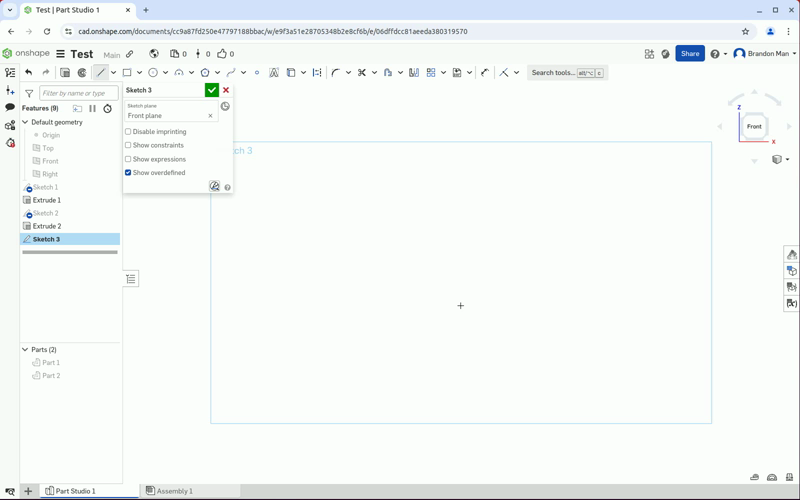
key_up(shift)
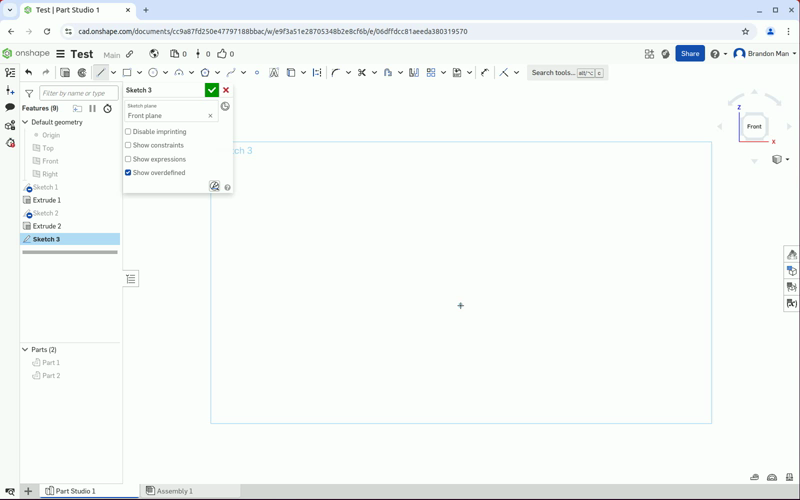
key_down(shift)
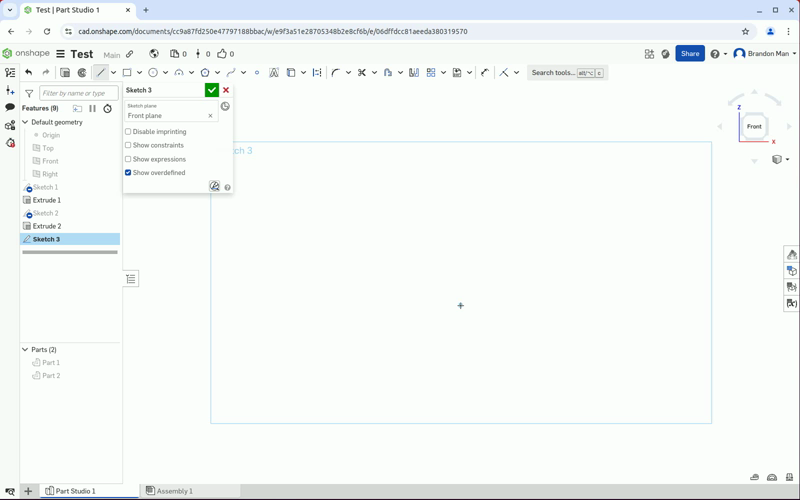
mouse_move(490, 305)
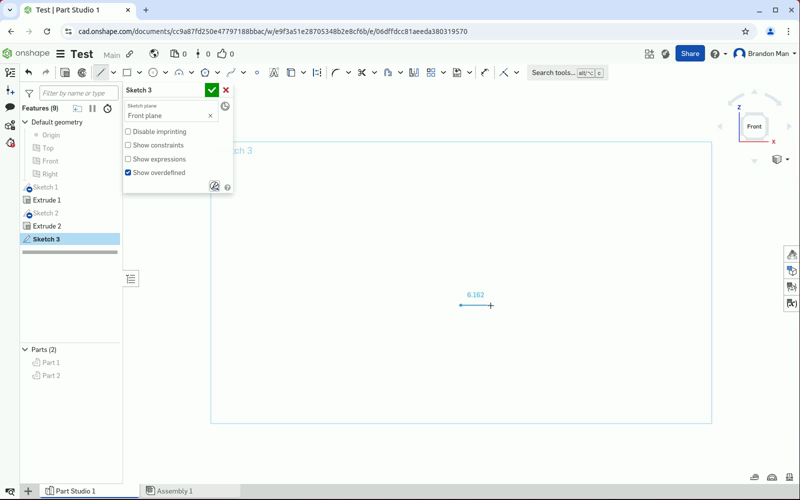
mouse_move(463, 304)
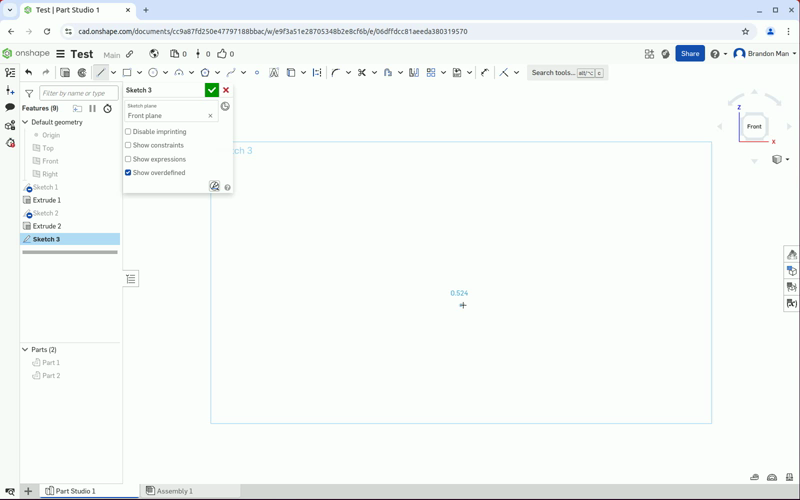
scroll(6)
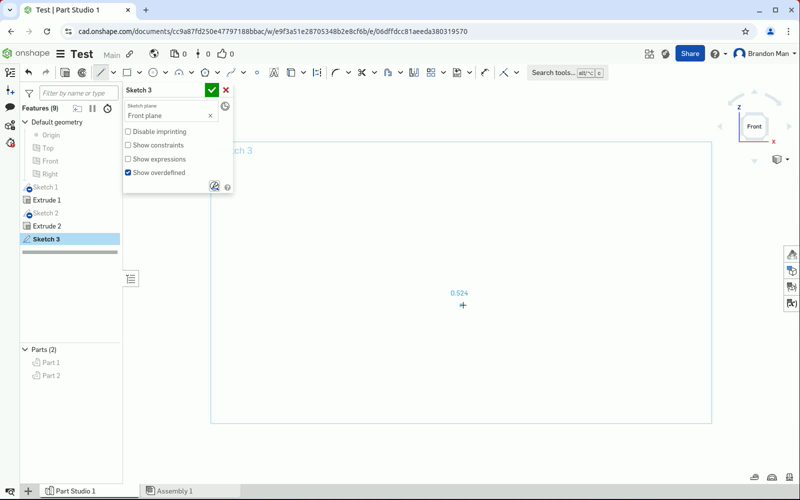
scroll(6)
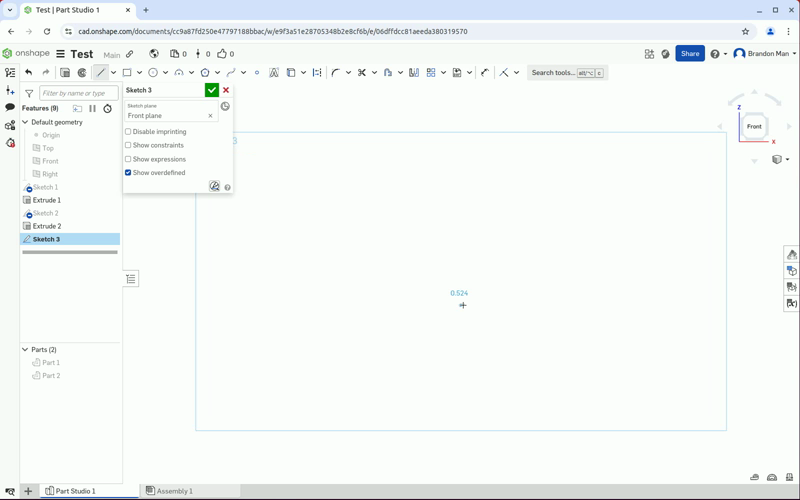
scroll(6)
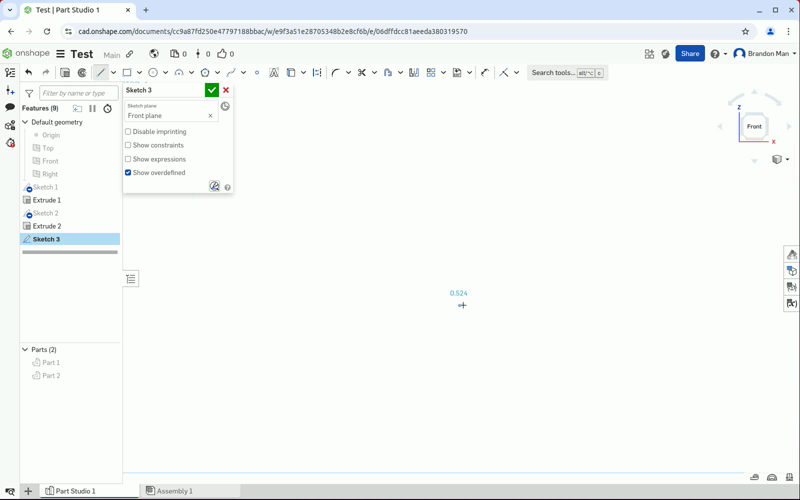
scroll(6)
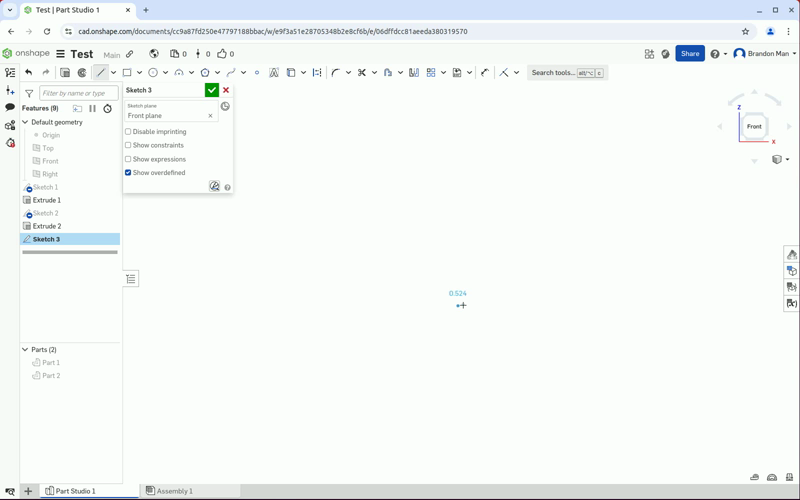
scroll(6)
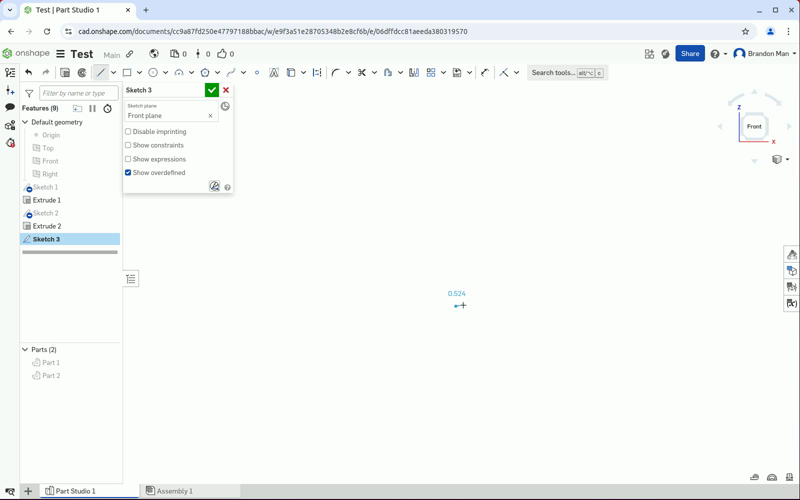
scroll(6)
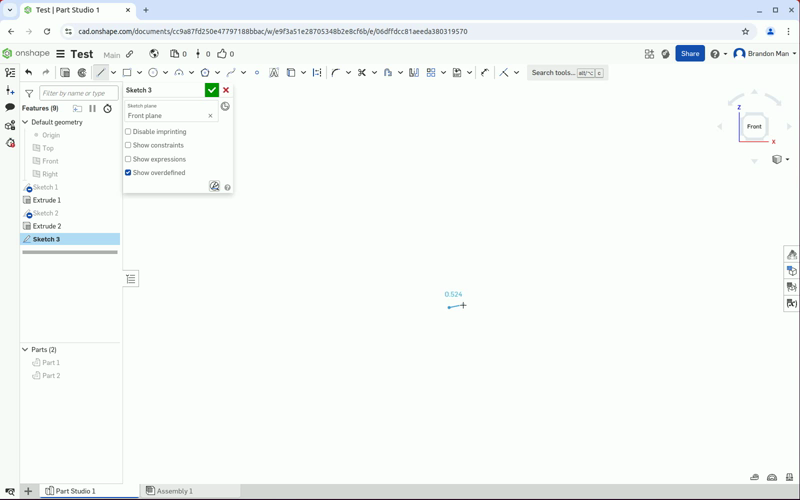
scroll(6)
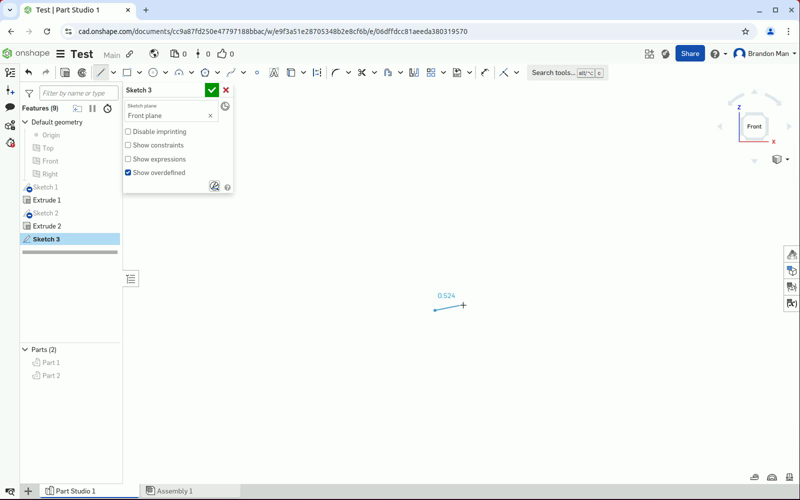
click(463, 304)
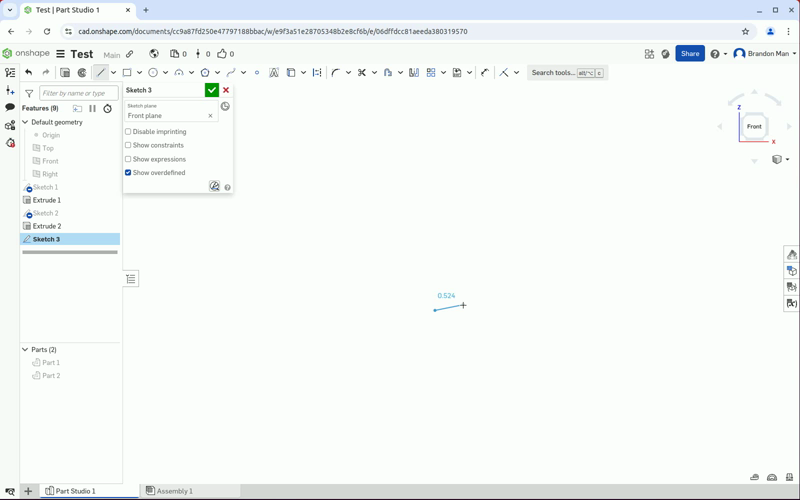
scroll(-6)
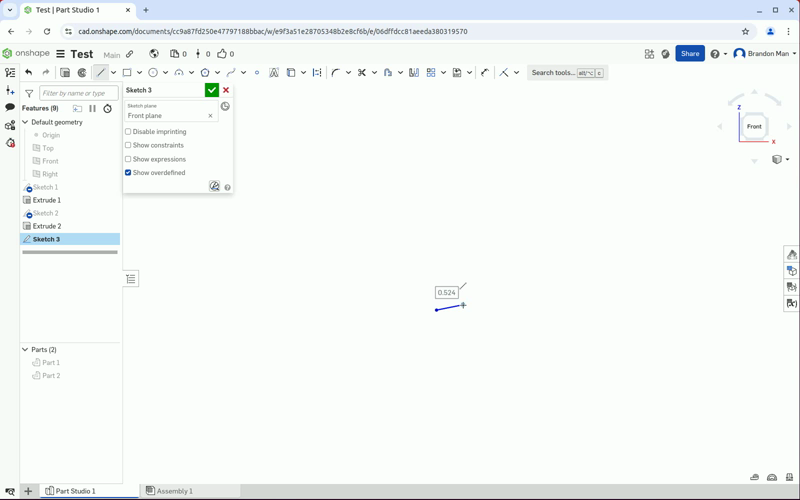
scroll(-6)
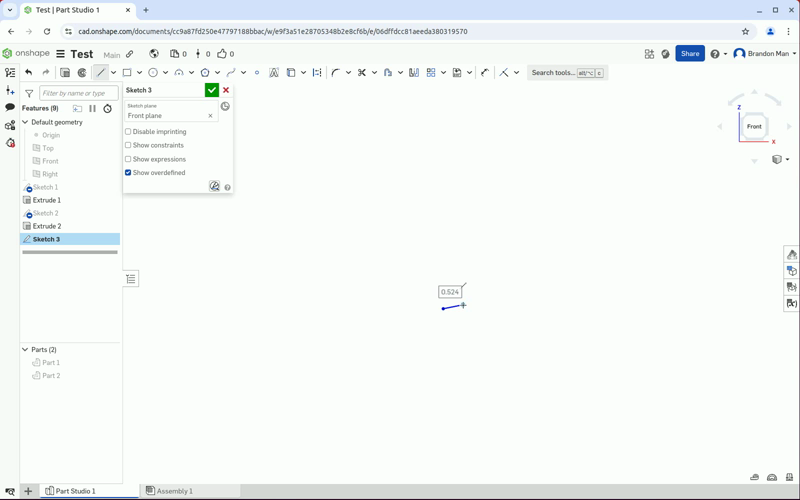
scroll(-6)
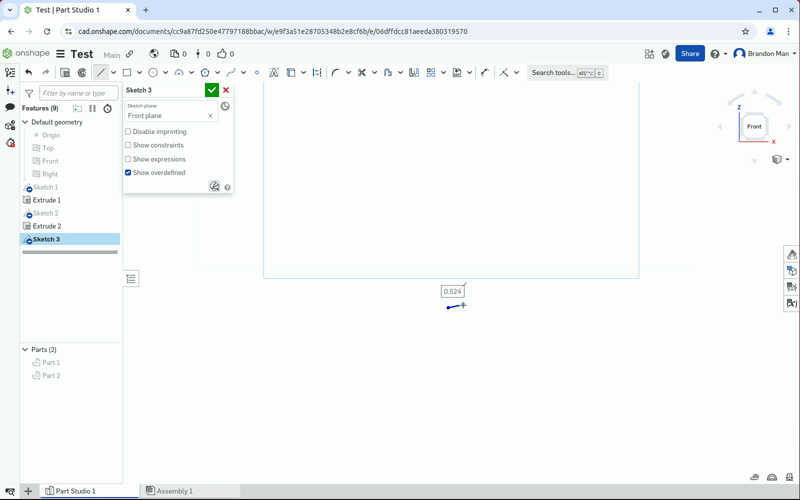
scroll(-6)
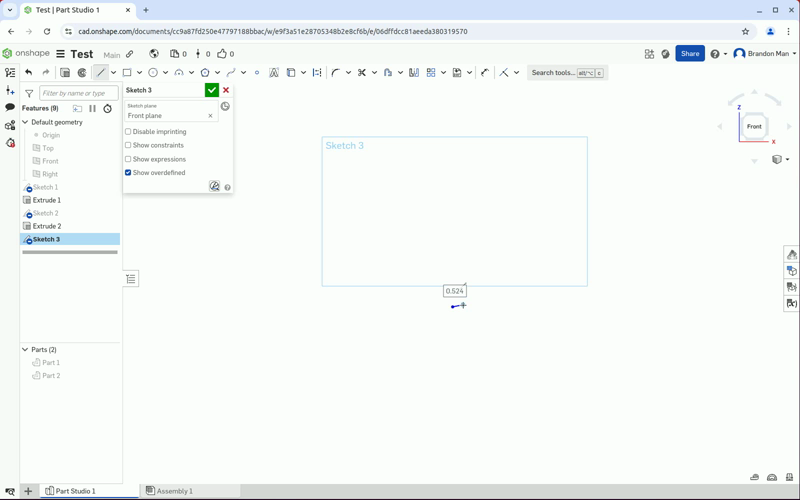
scroll(-6)
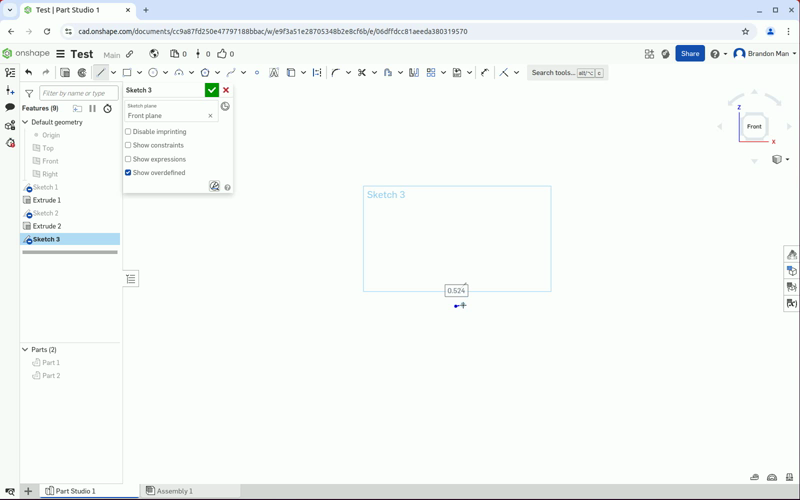
scroll(-6)
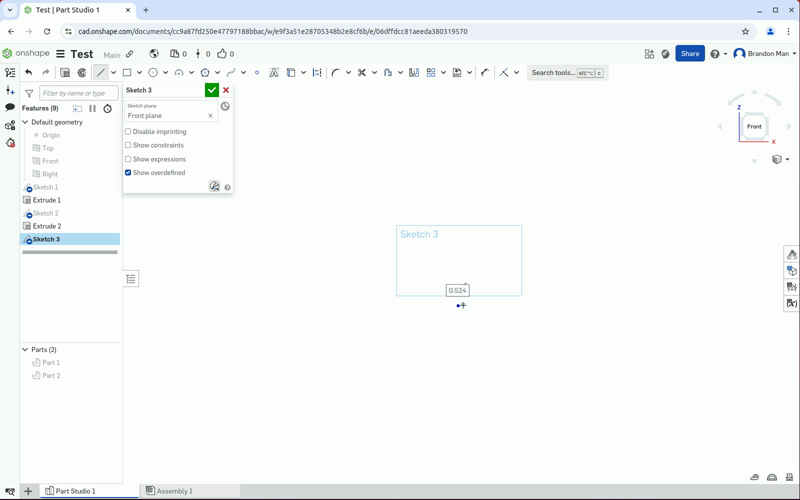
scroll(-6)
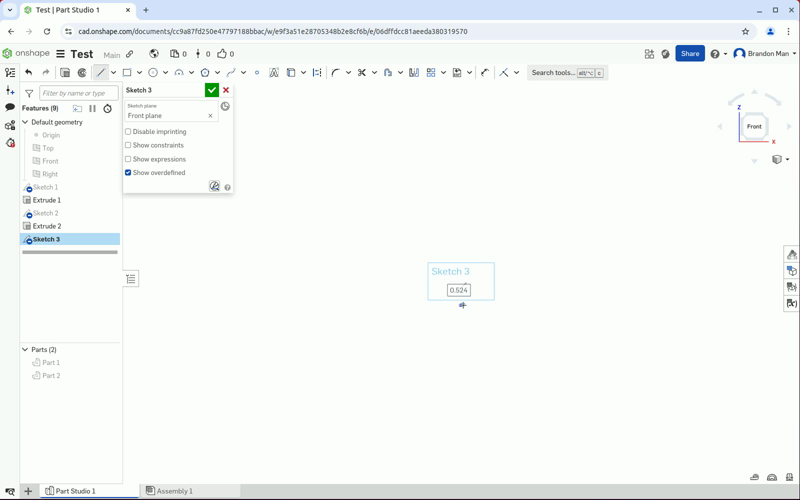
key_up(shift)
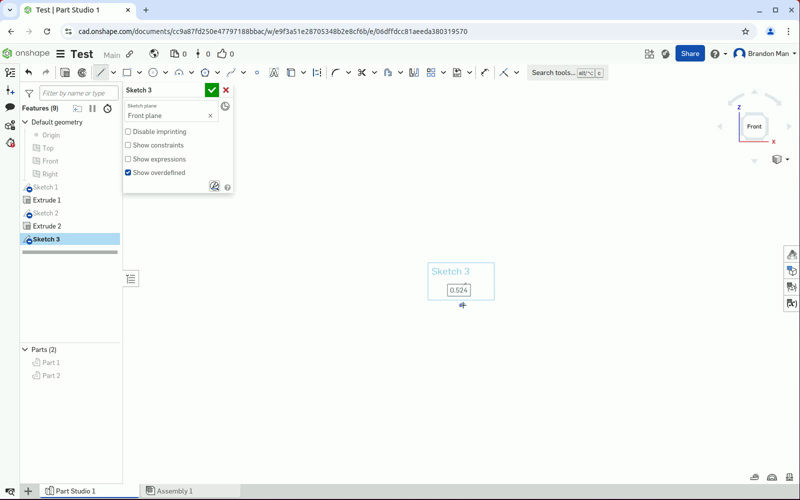
key(esc)
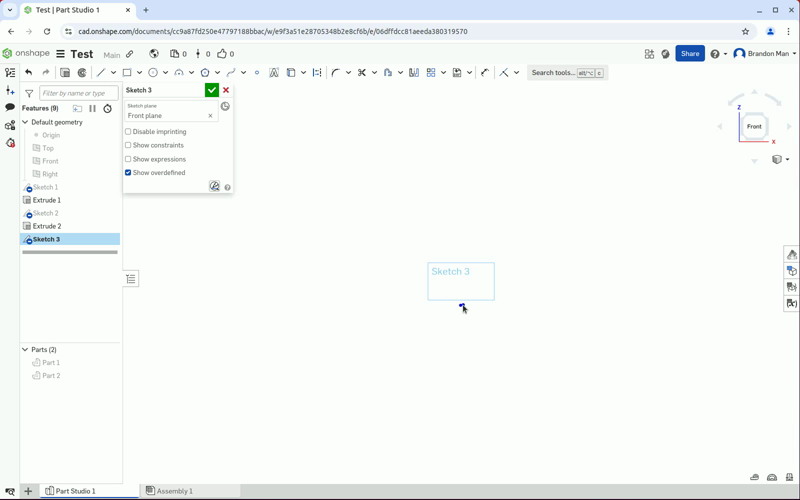
key(a)
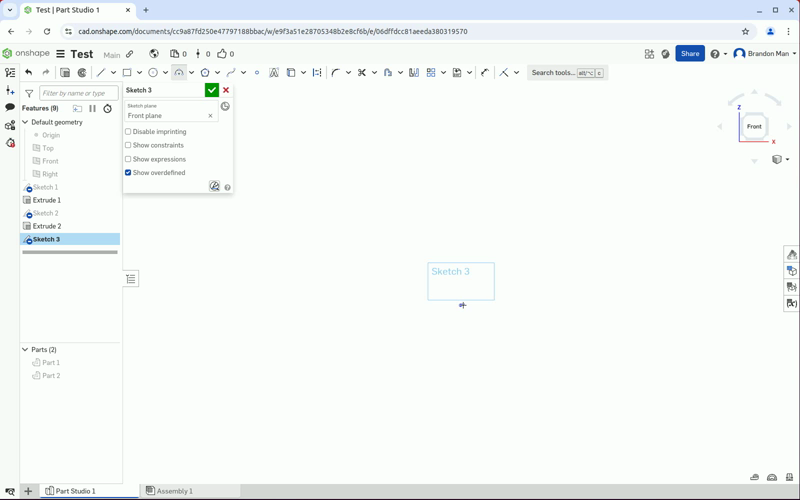
mouse_move(463, 304)
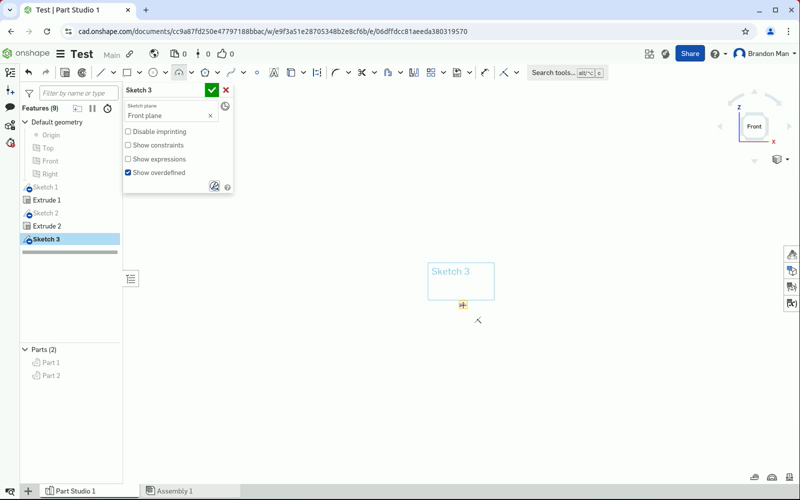
scroll(6)
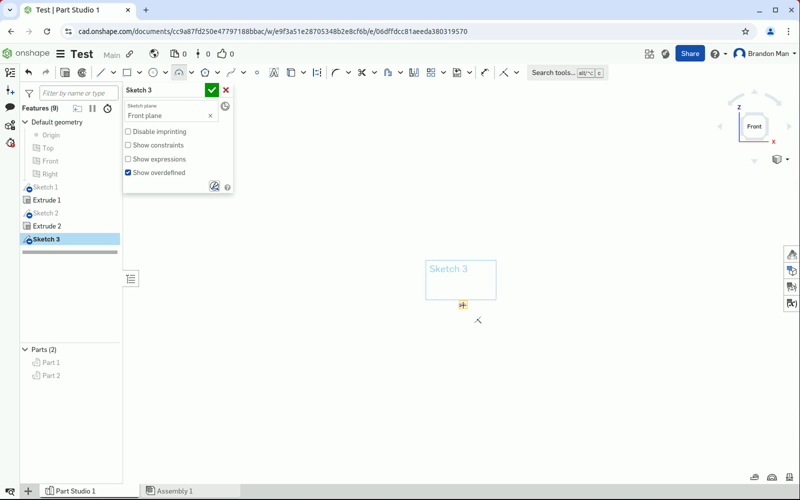
scroll(6)
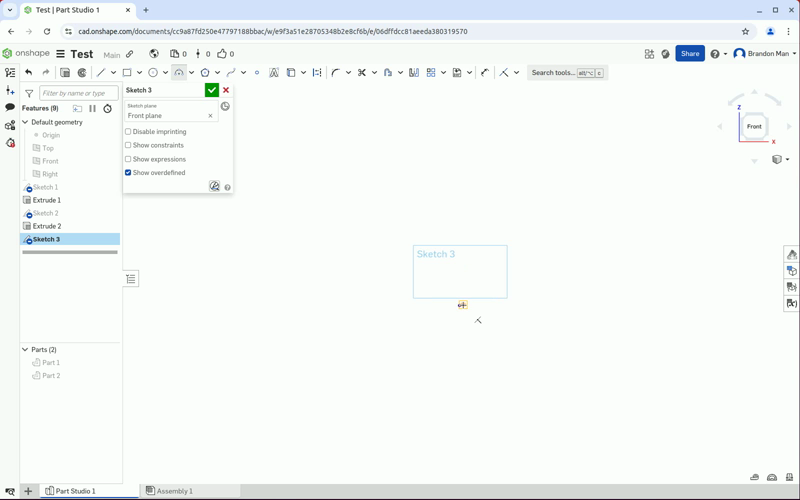
scroll(6)
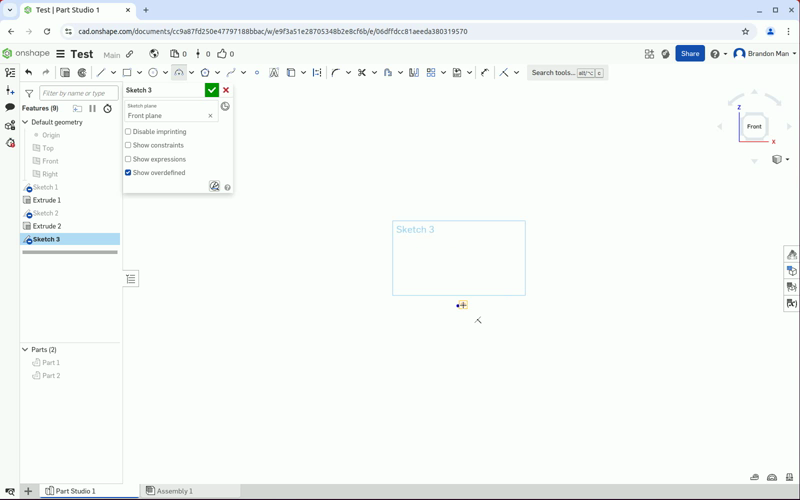
scroll(6)
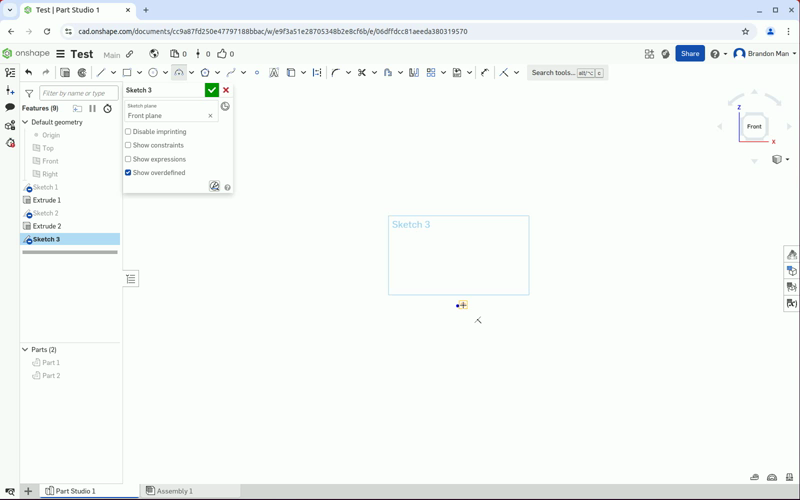
scroll(6)
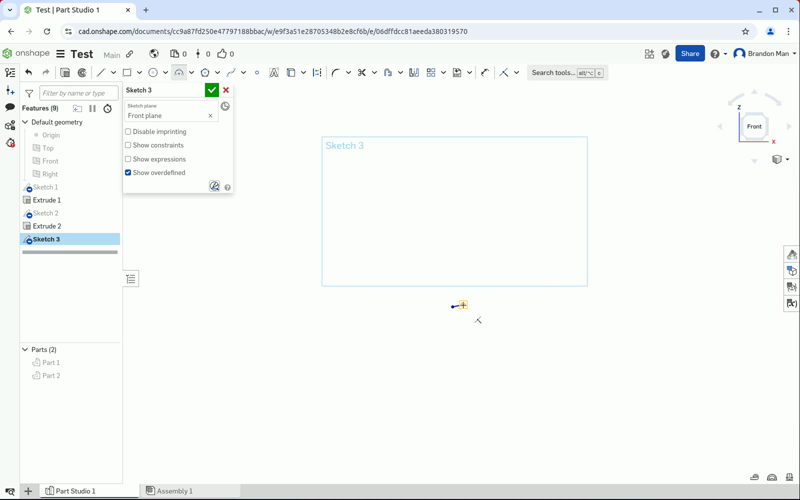
scroll(6)
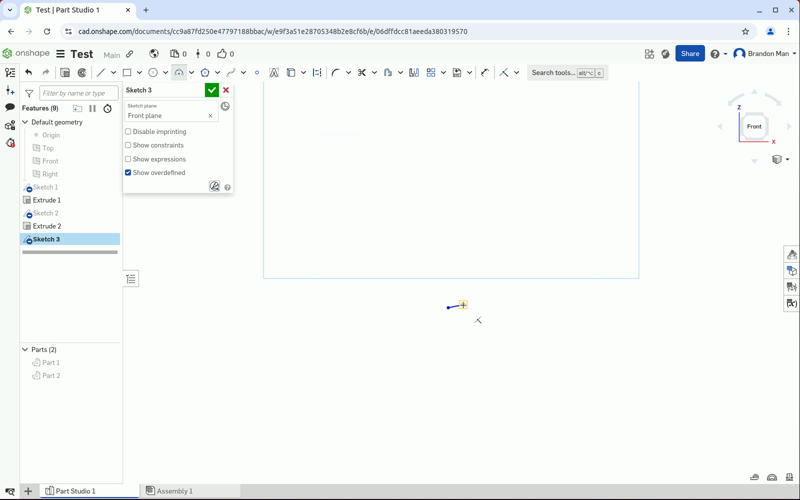
scroll(6)
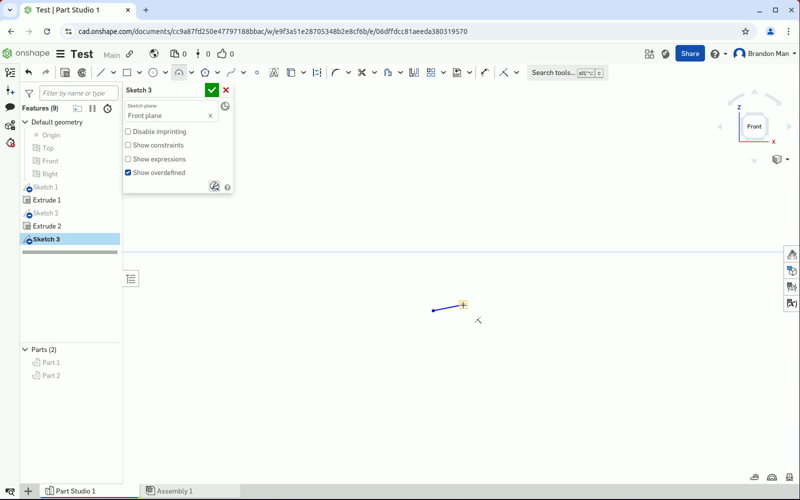
click(463, 304)
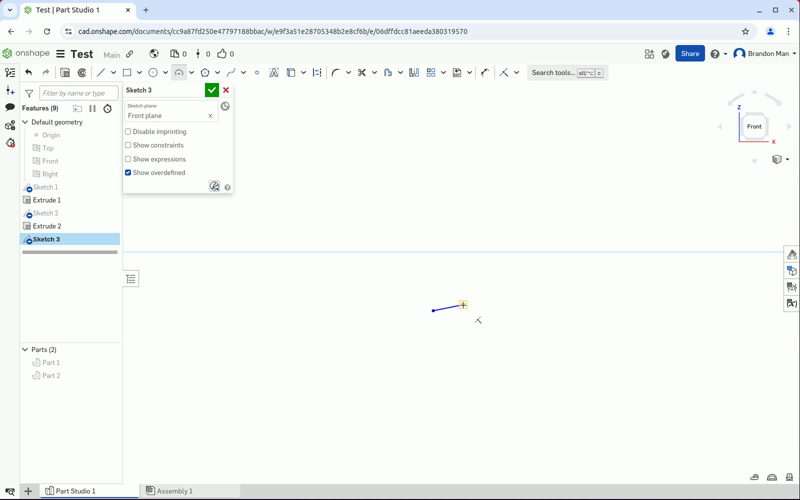
scroll(-6)
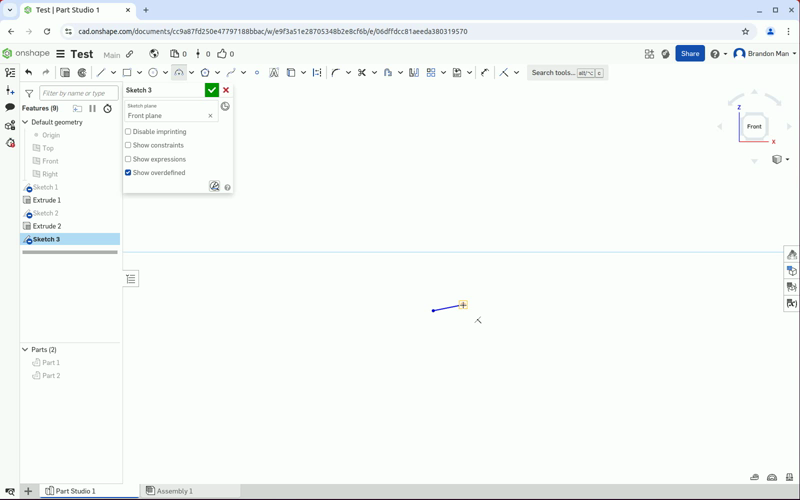
scroll(-6)
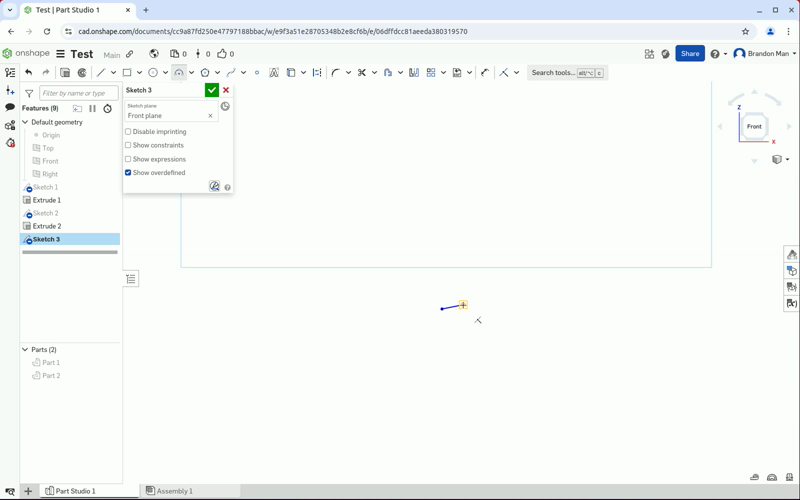
scroll(-6)
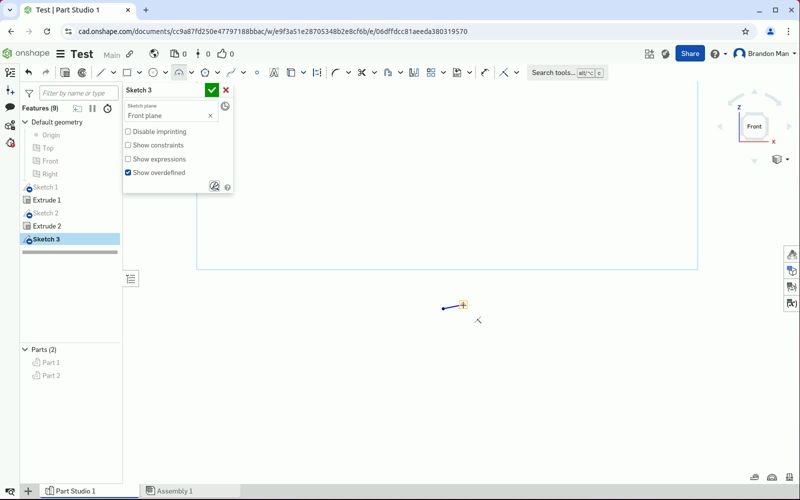
scroll(-6)
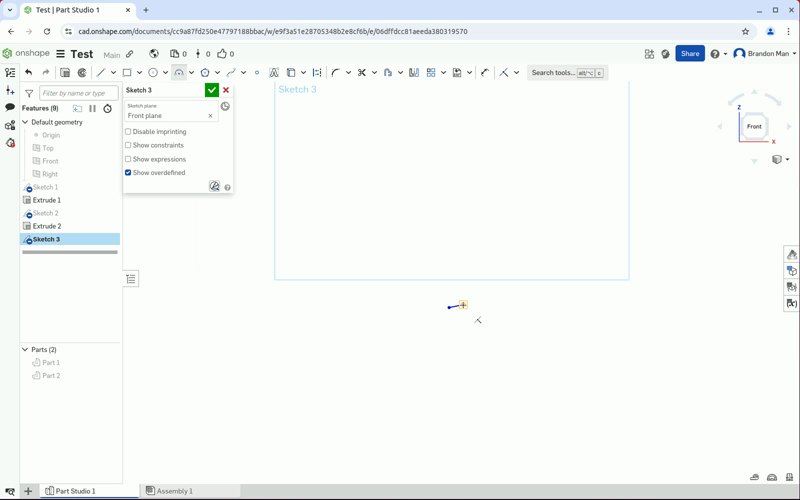
scroll(-6)
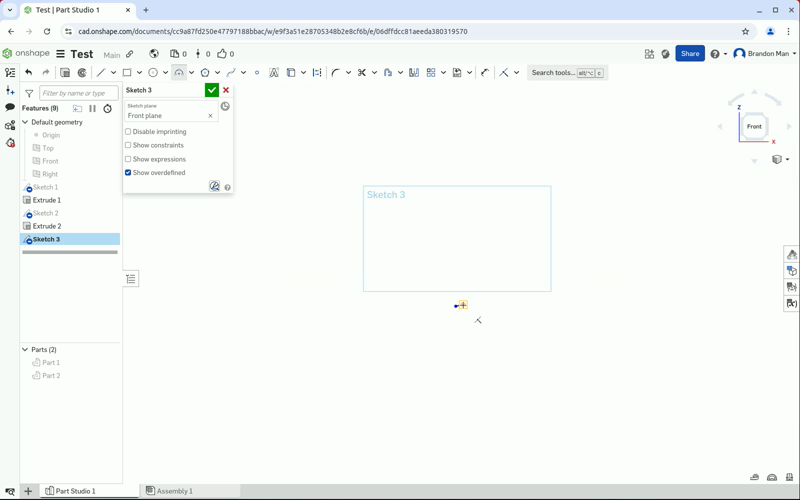
scroll(-6)
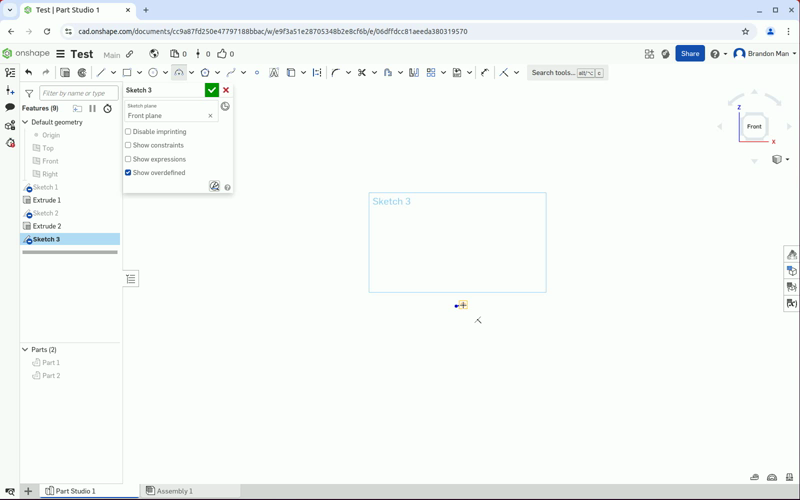
scroll(-6)
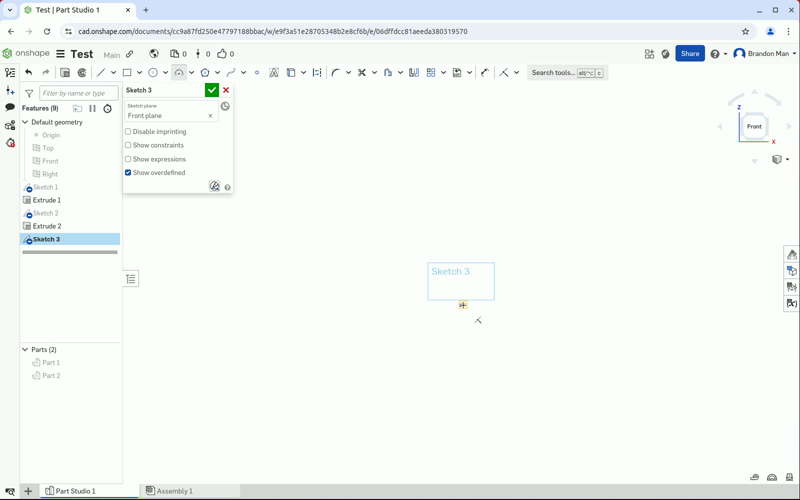
key_down(shift)
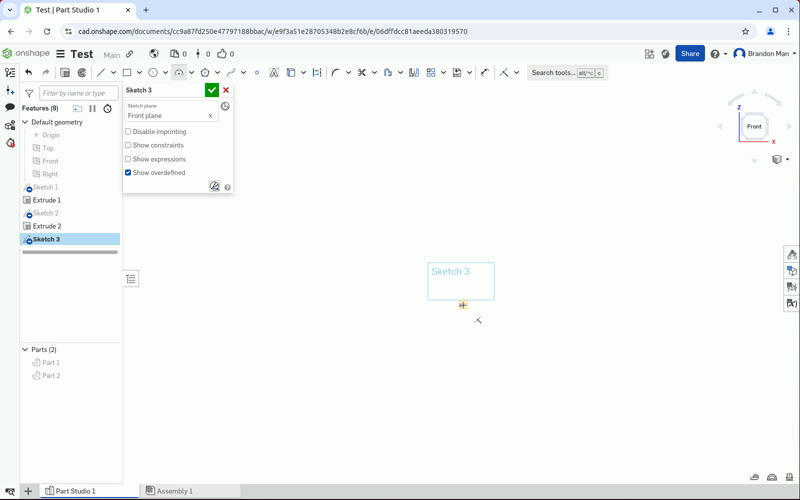
mouse_move(483, 282)
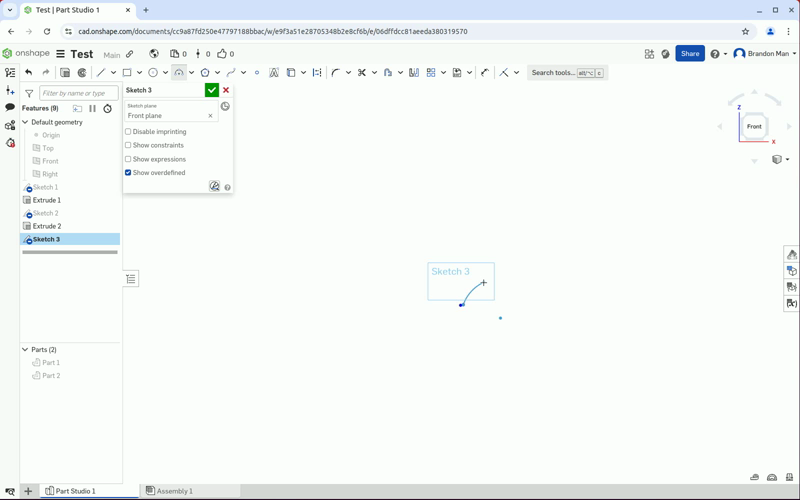
click(483, 282)
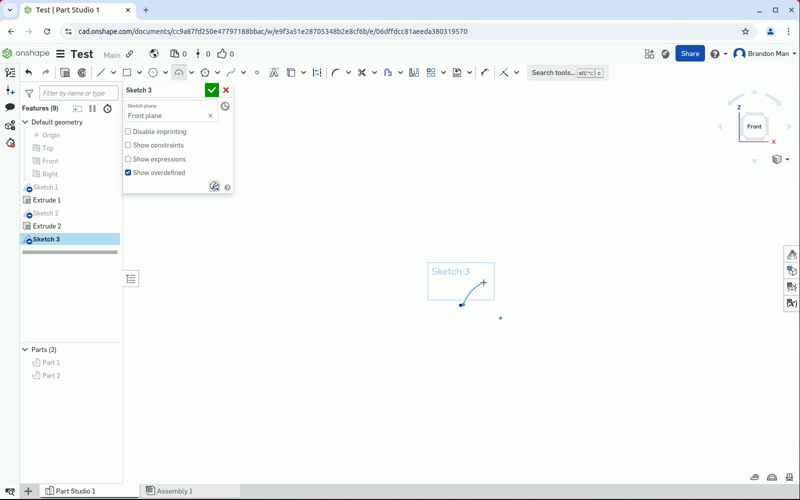
mouse_move(477, 297)
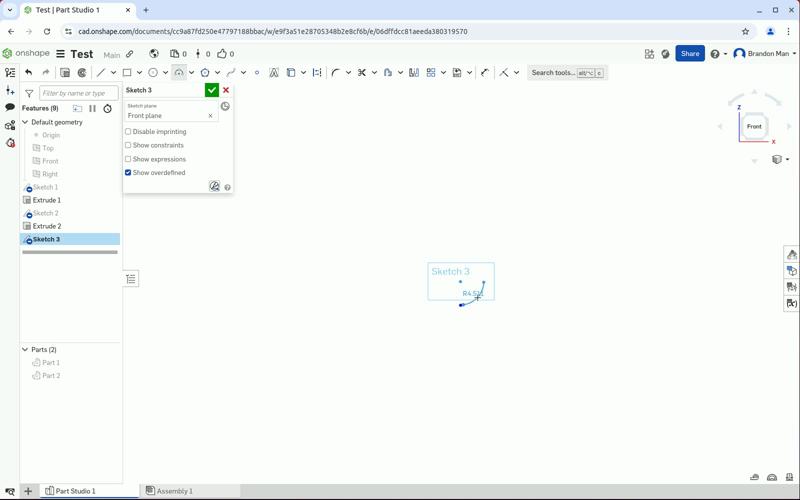
click(477, 297)
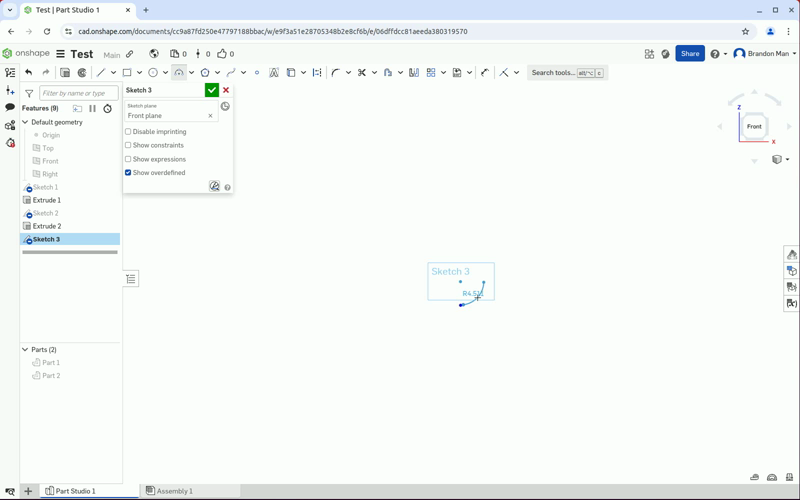
key_up(shift)
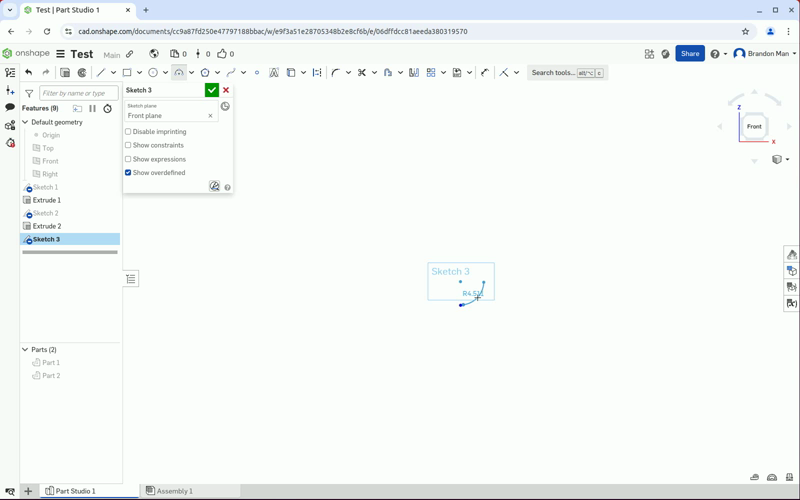
key(esc)
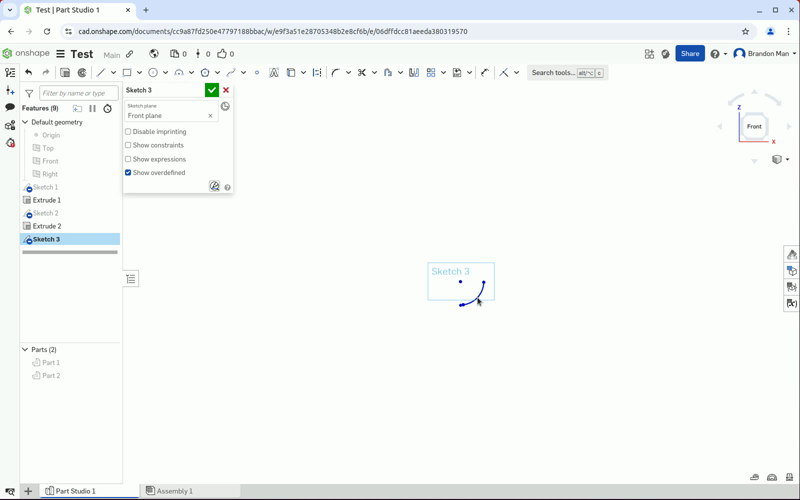
key(l)
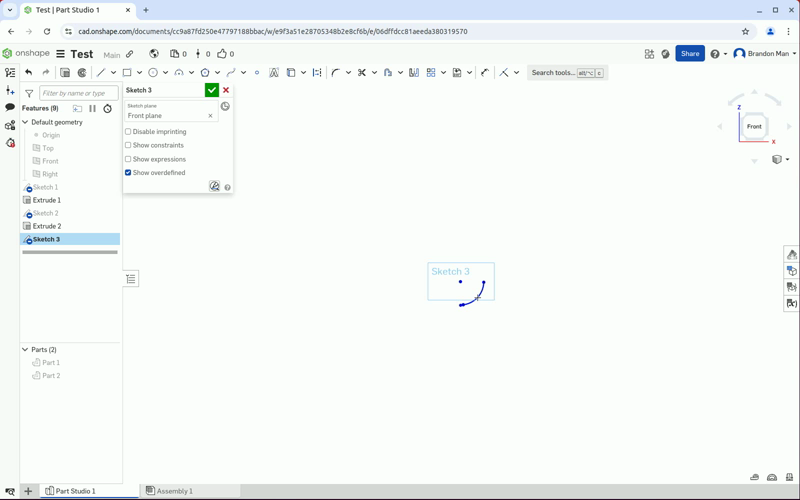
mouse_move(483, 282)
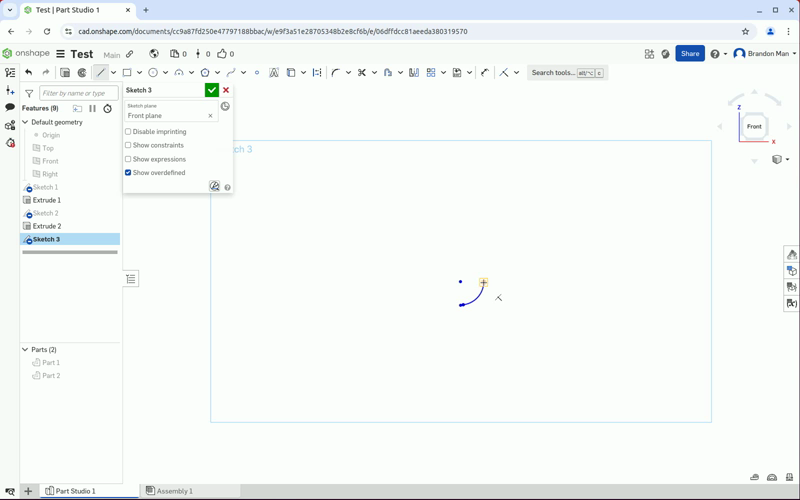
click(483, 282)
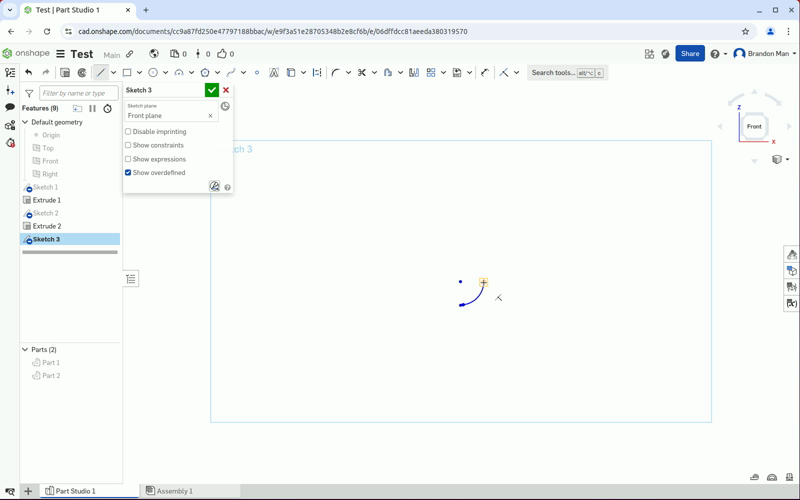
key_down(shift)
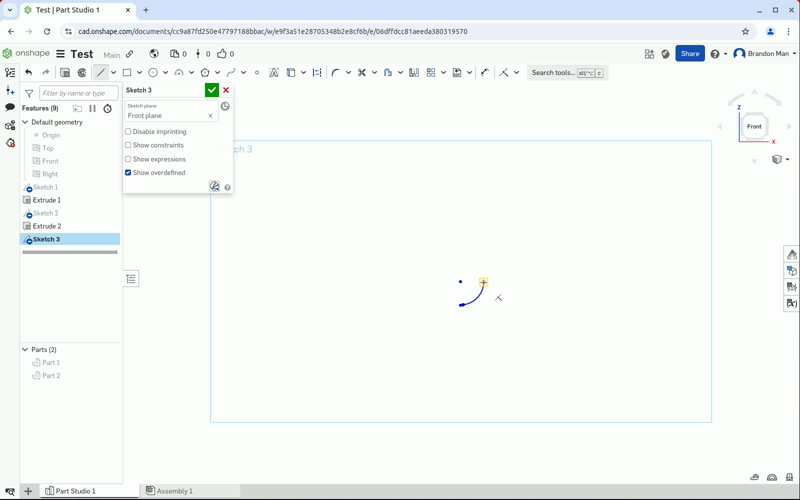
mouse_move(513, 282)
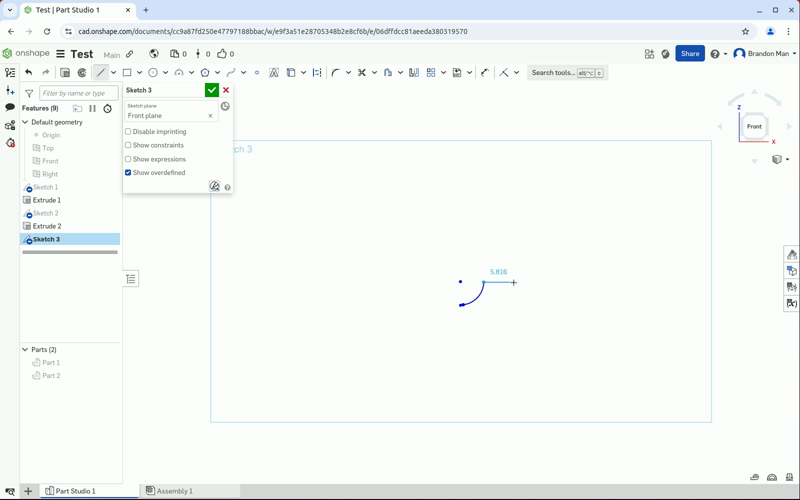
mouse_move(474, 282)
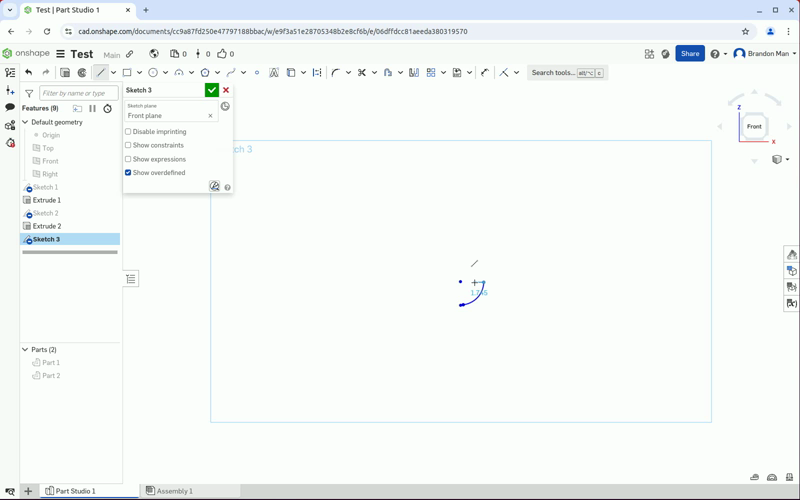
click(474, 282)
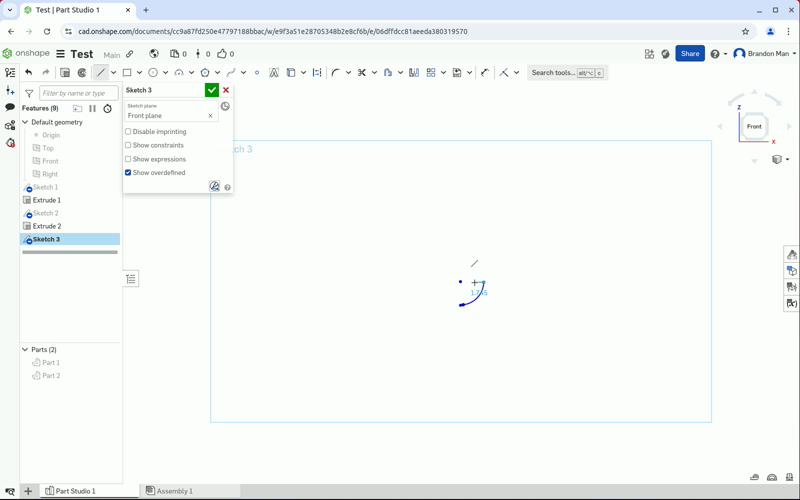
key_up(shift)
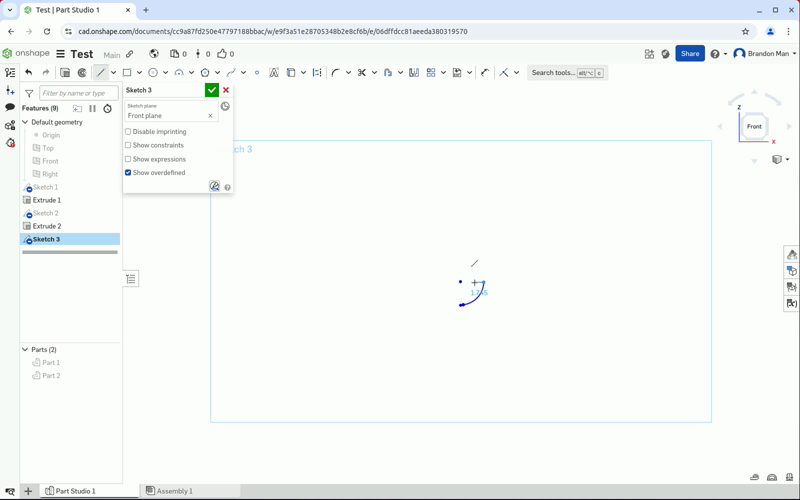
key(esc)
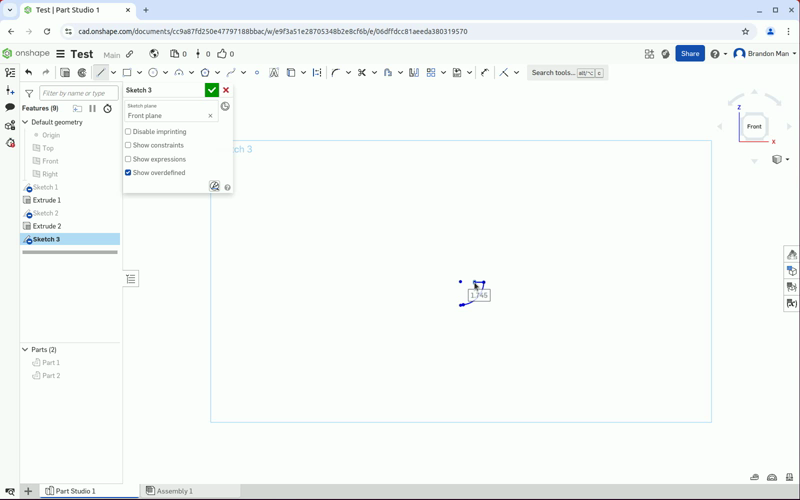
key(a)
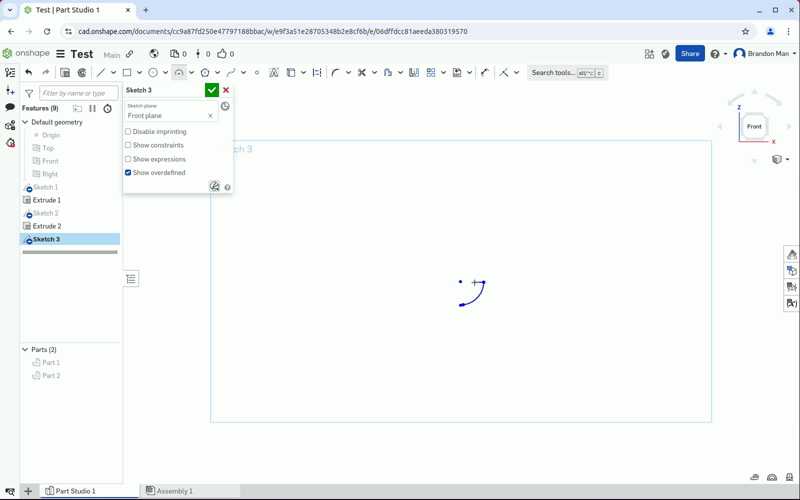
mouse_move(474, 282)
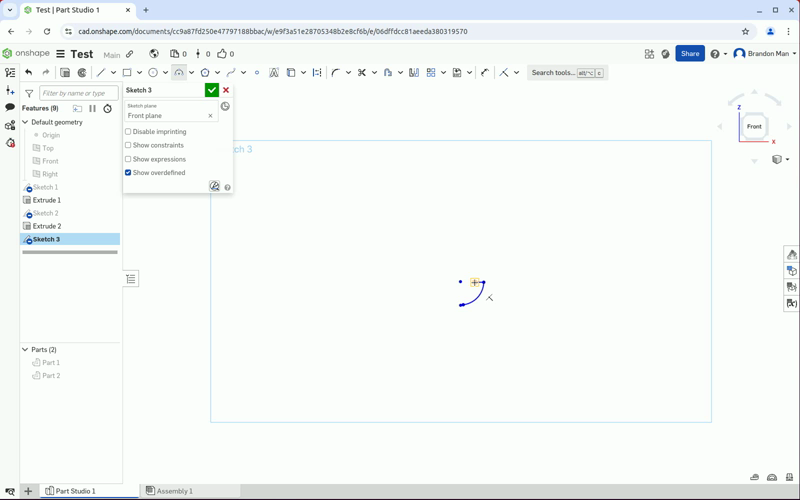
click(474, 282)
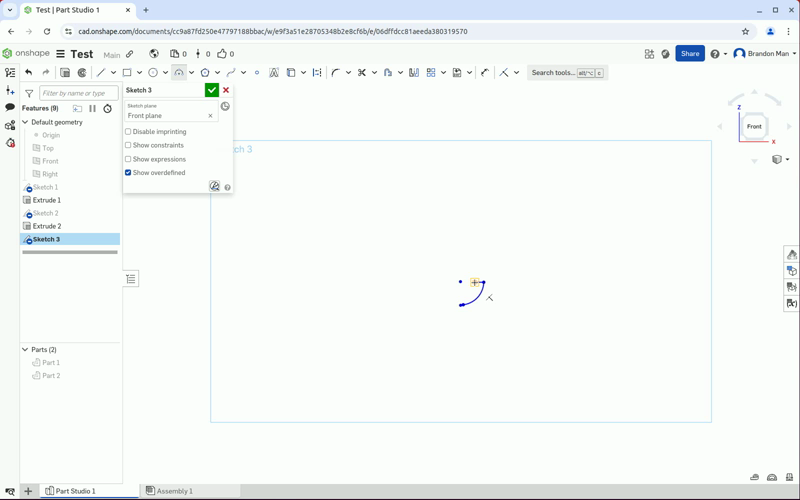
key_down(shift)
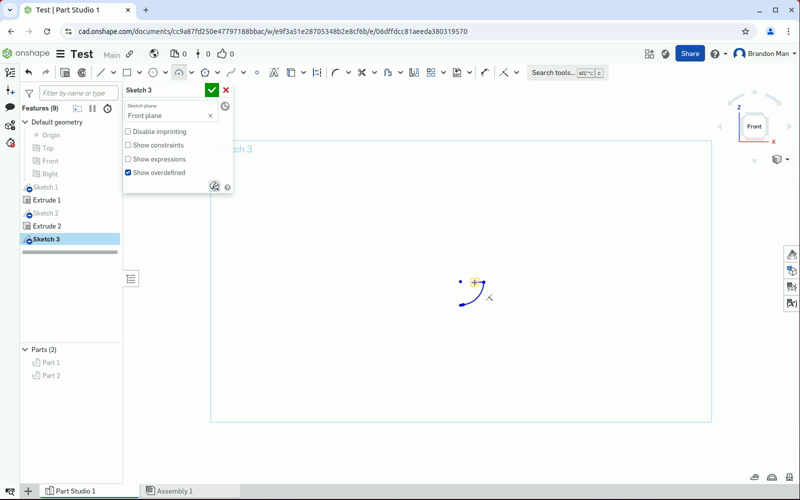
mouse_move(460, 295)
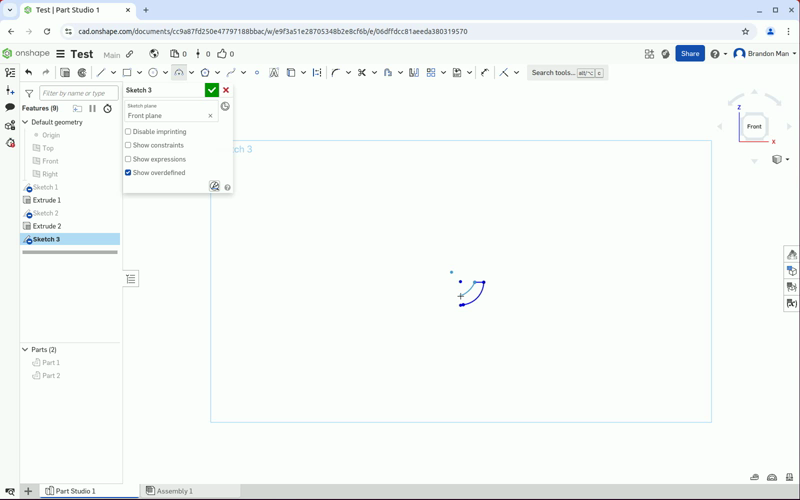
click(460, 295)
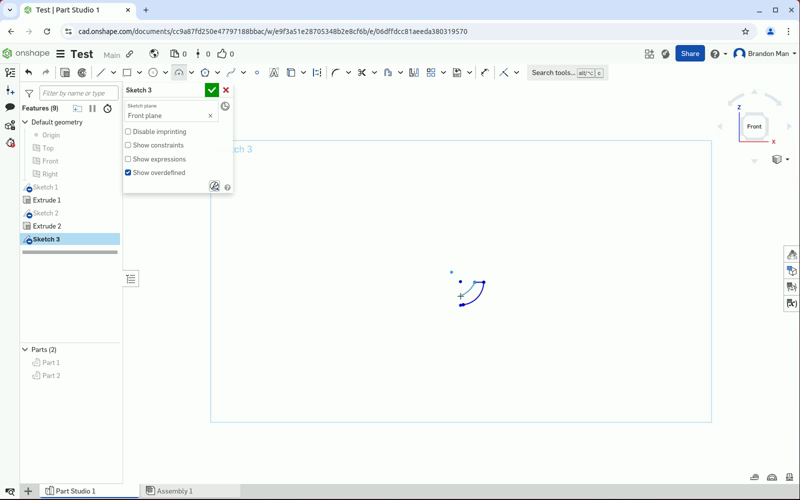
mouse_move(470, 291)
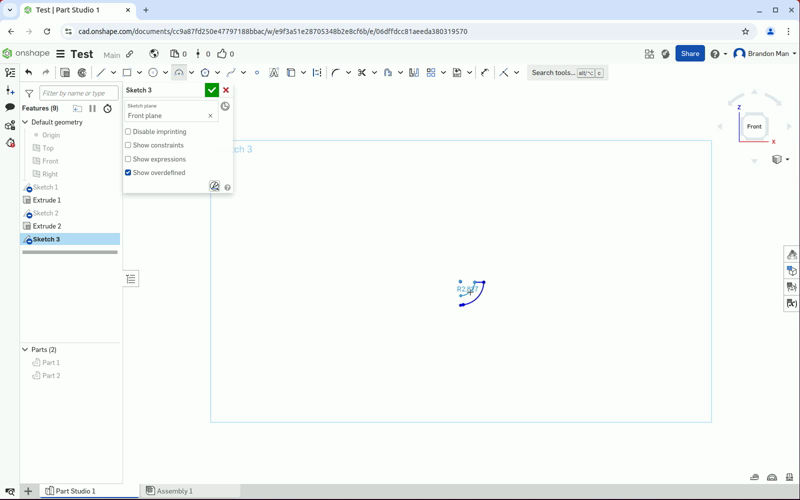
click(470, 291)
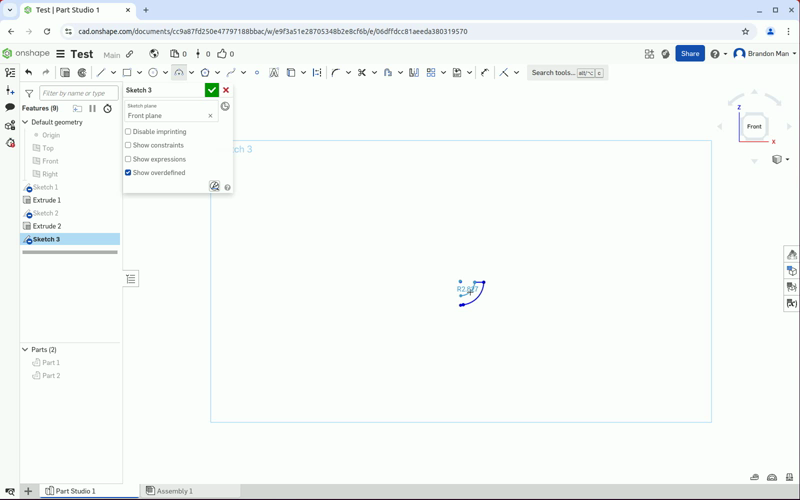
key_up(shift)
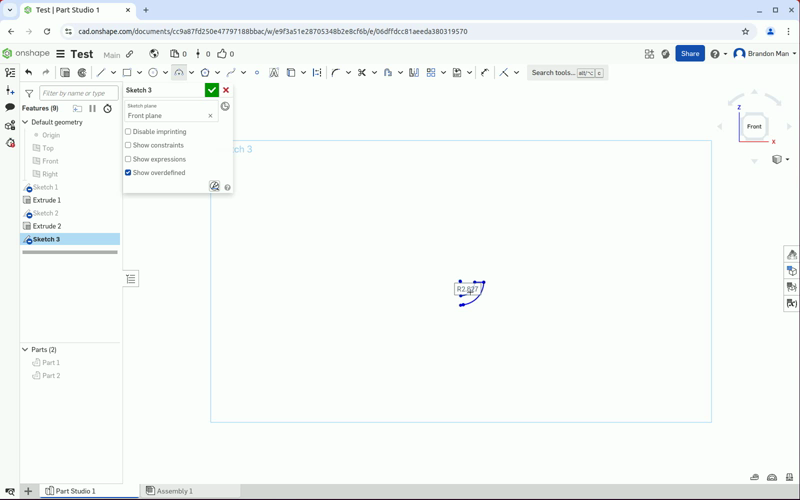
key(esc)
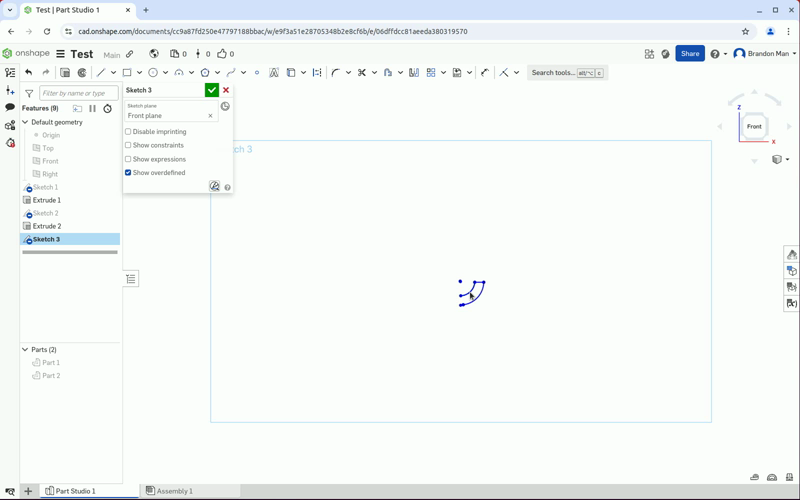
key(l)
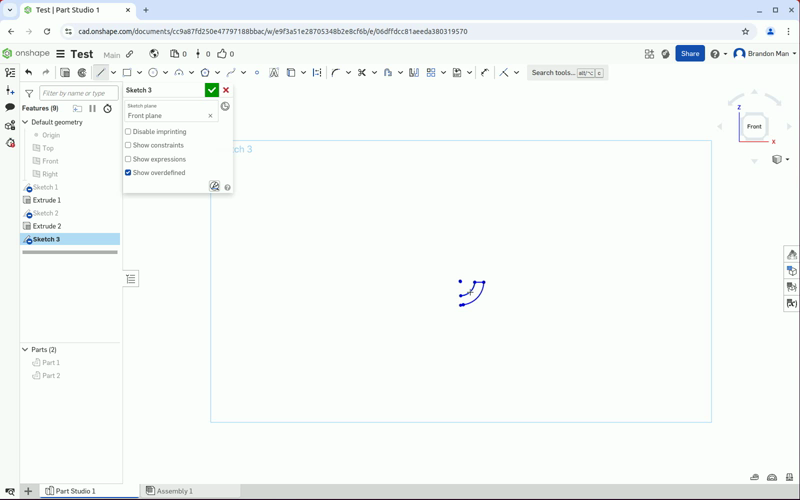
mouse_move(460, 295)
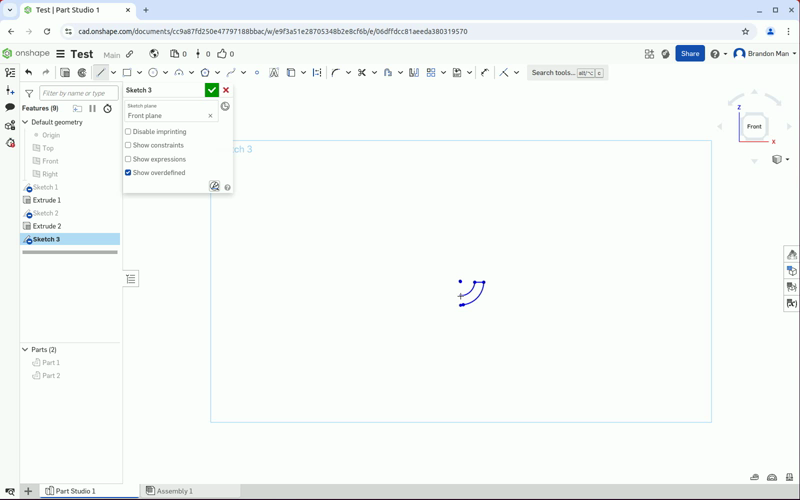
click(460, 295)
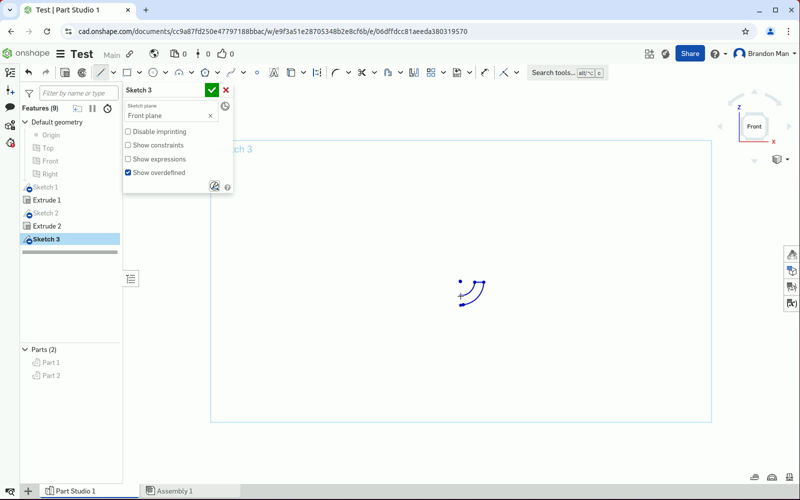
mouse_move(490, 295)
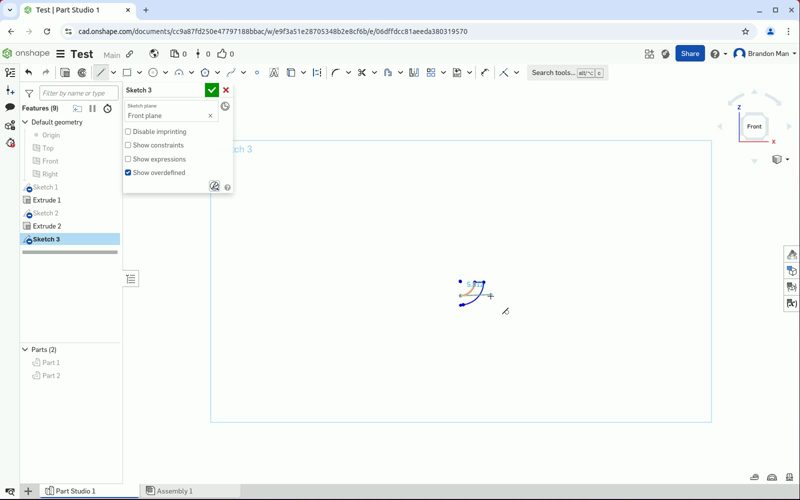
key_down(shift)
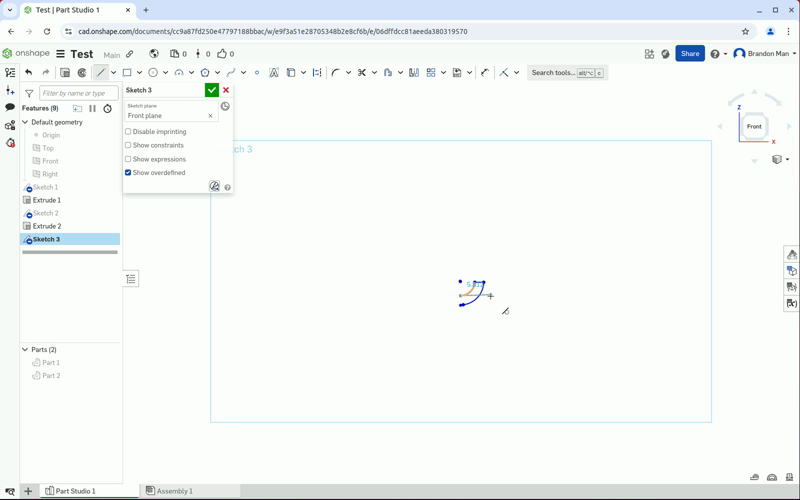
mouse_move(460, 305)
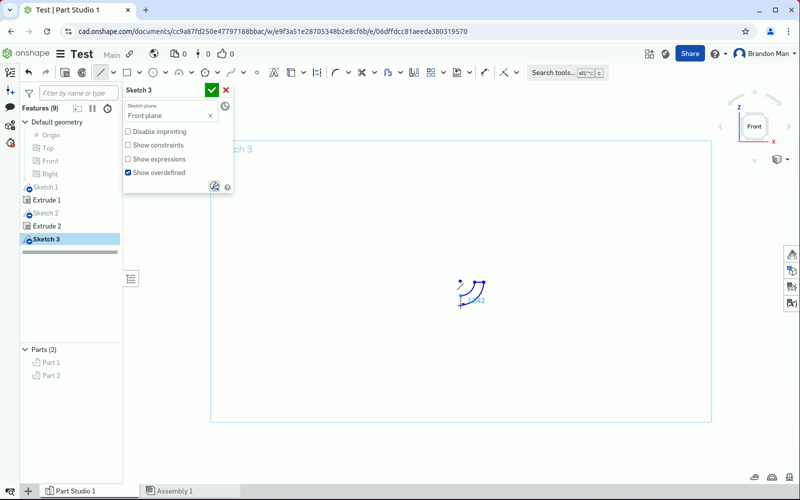
scroll(6)
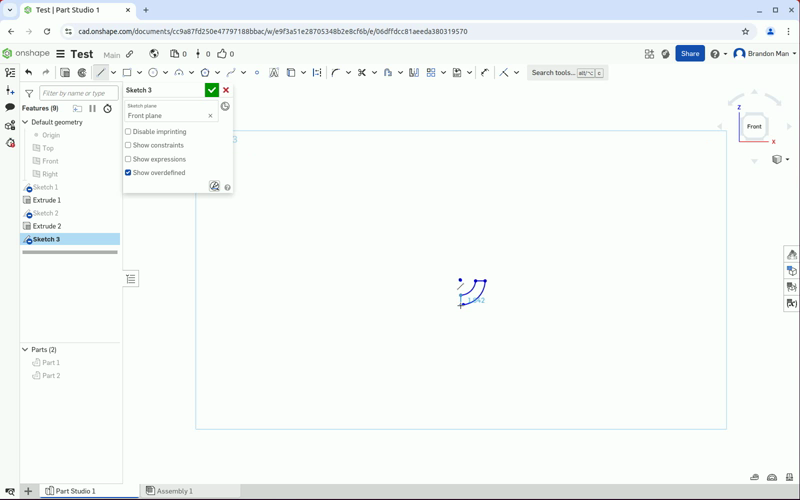
scroll(6)
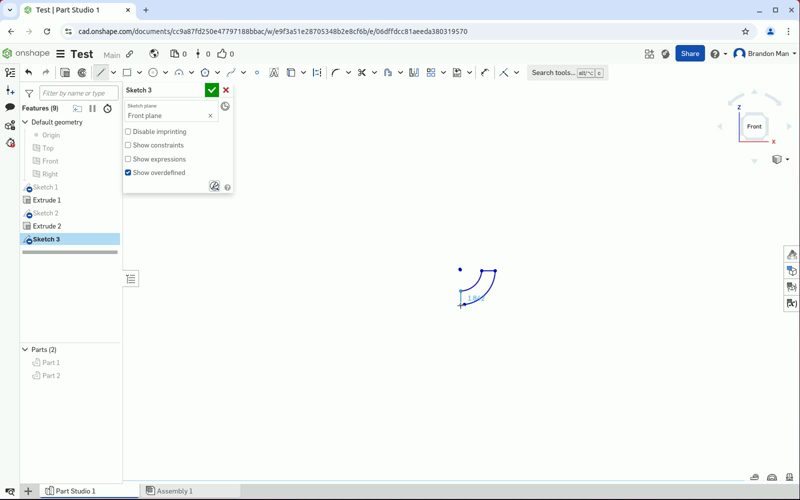
scroll(6)
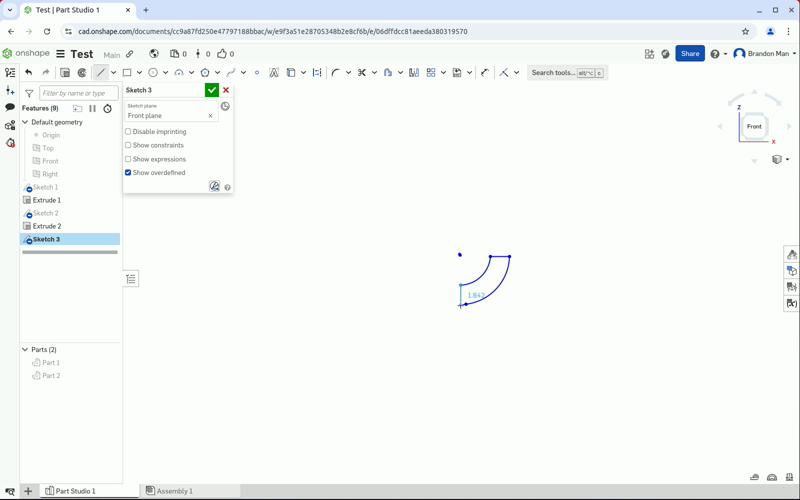
scroll(6)
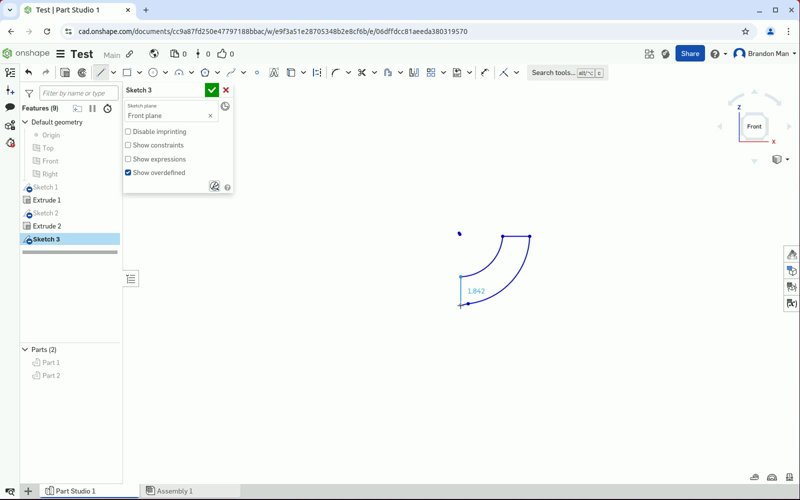
scroll(6)
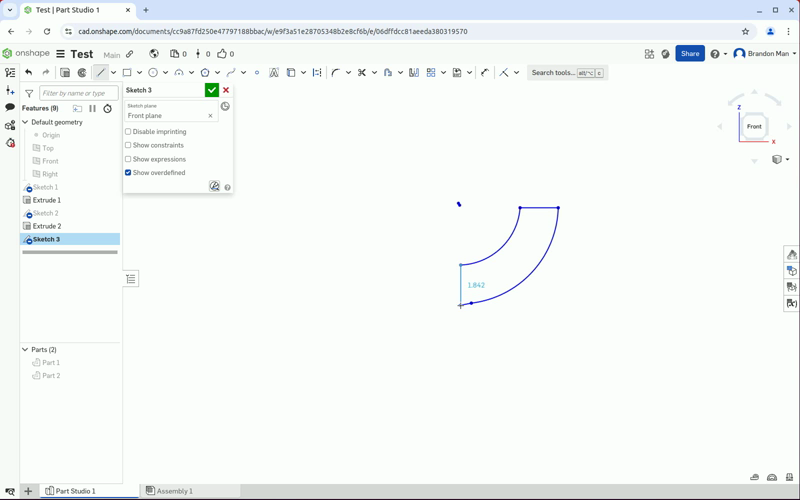
scroll(6)
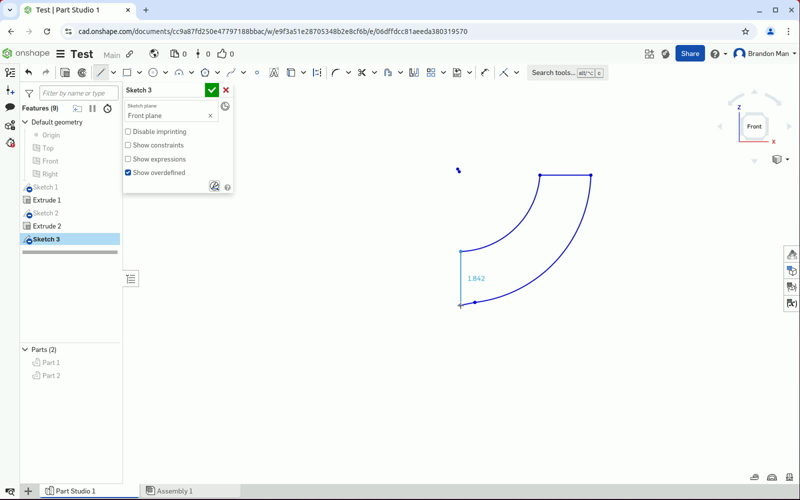
scroll(6)
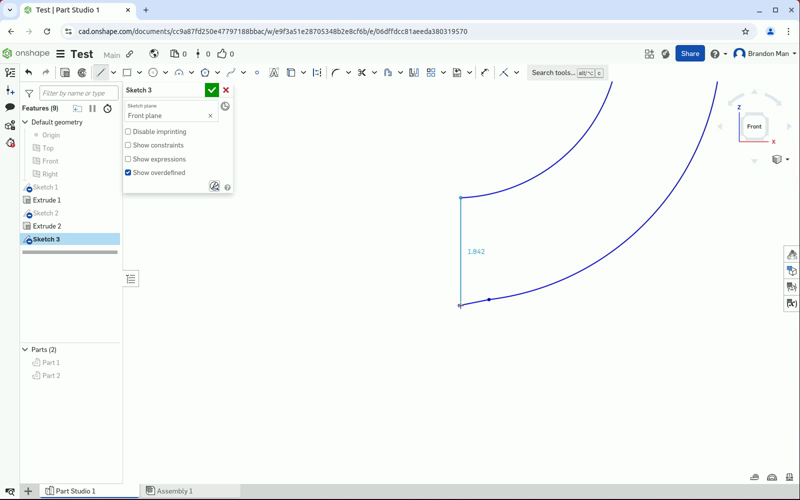
key_up(shift)
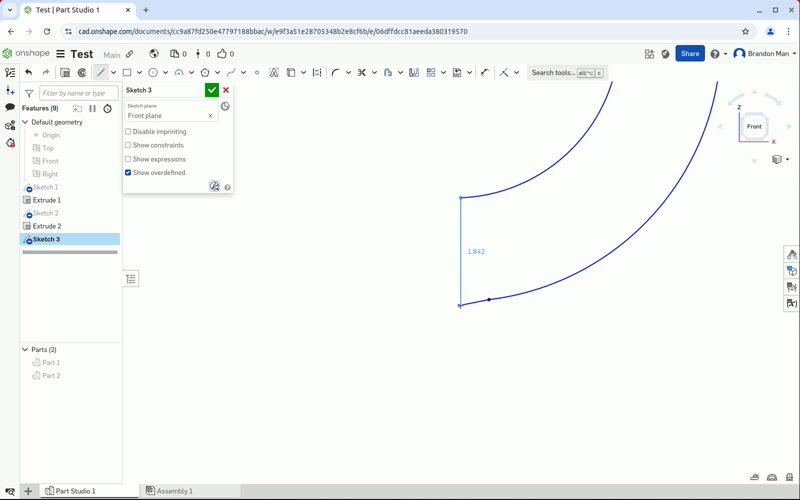
click(460, 305)
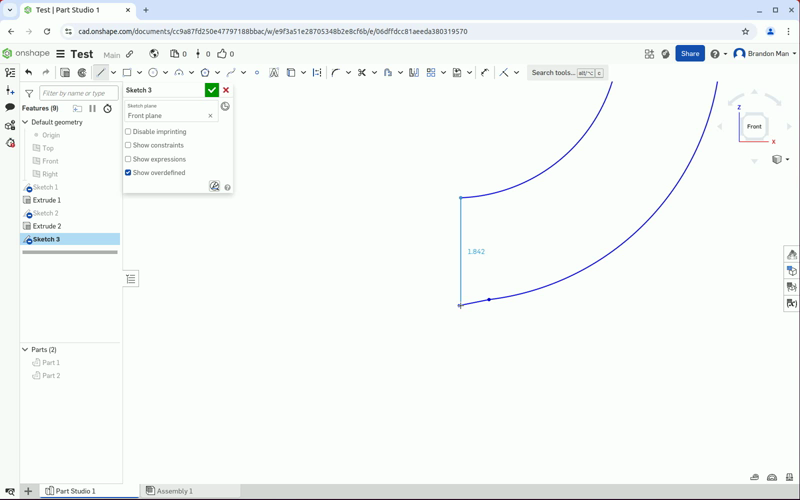
scroll(-6)
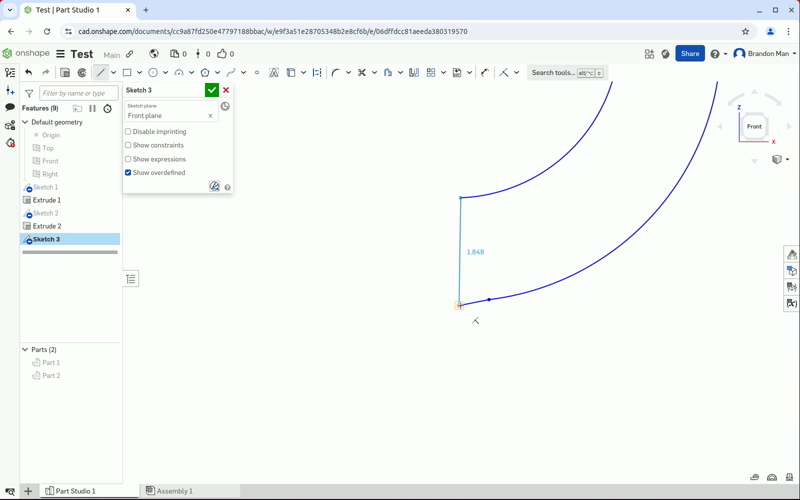
scroll(-6)
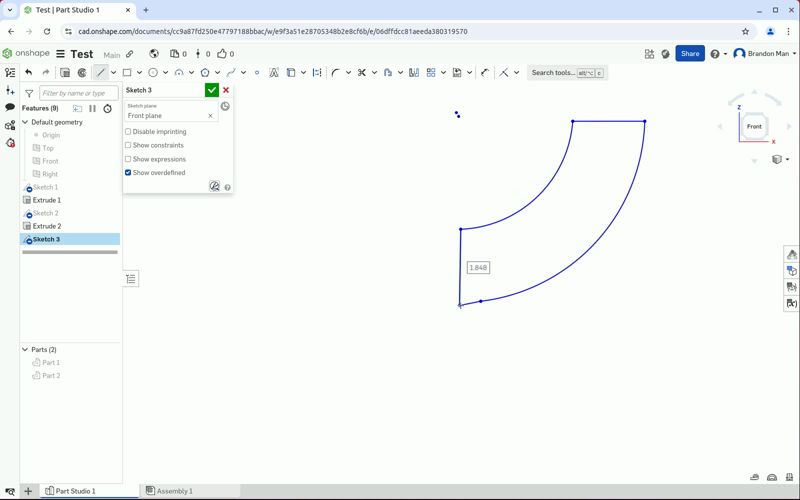
scroll(-6)
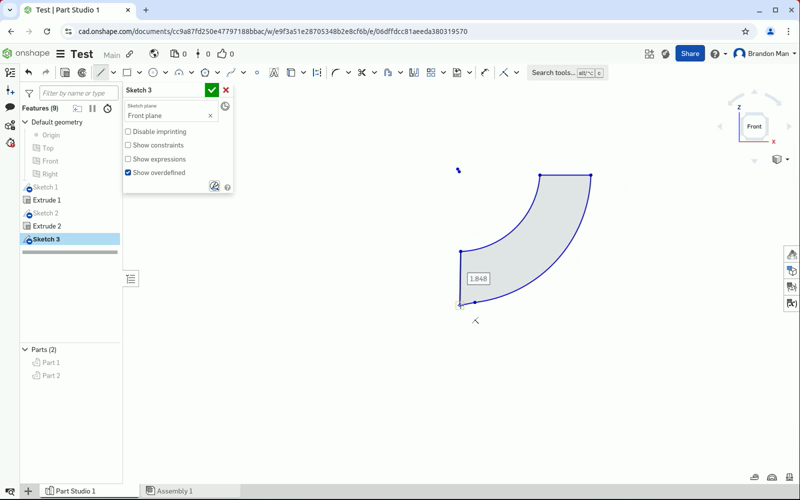
scroll(-6)
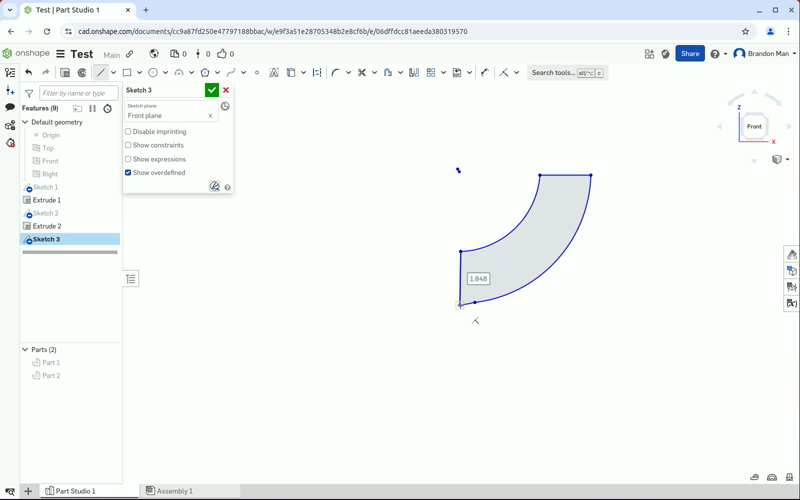
scroll(-6)
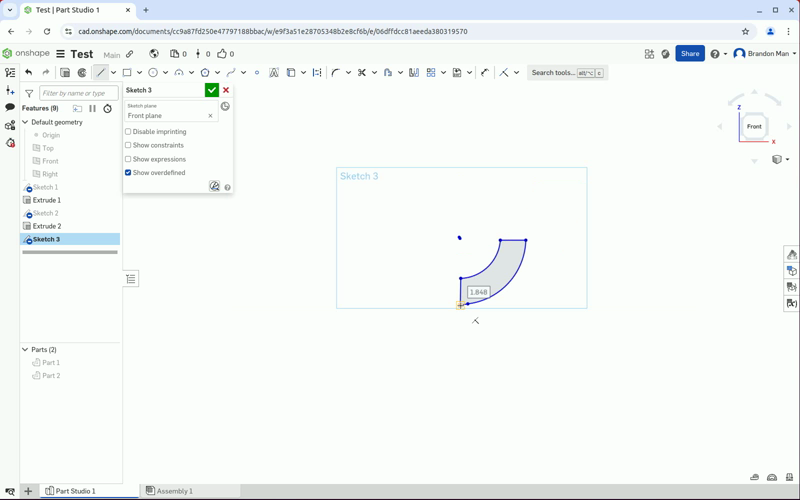
scroll(-6)
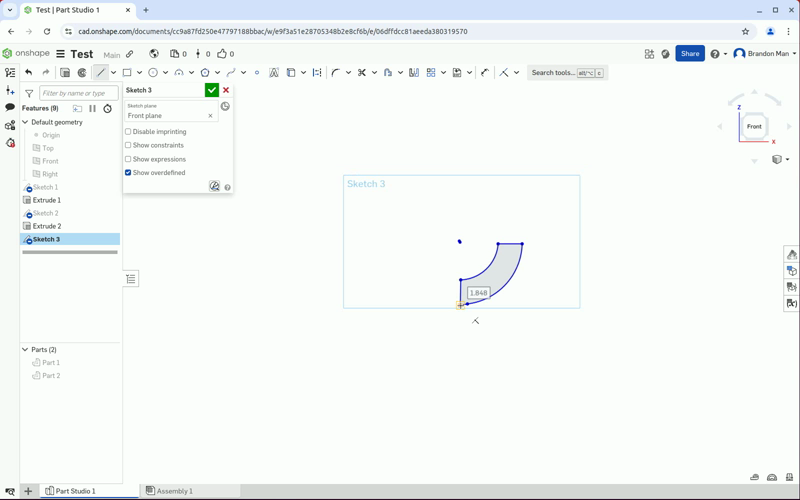
scroll(-6)
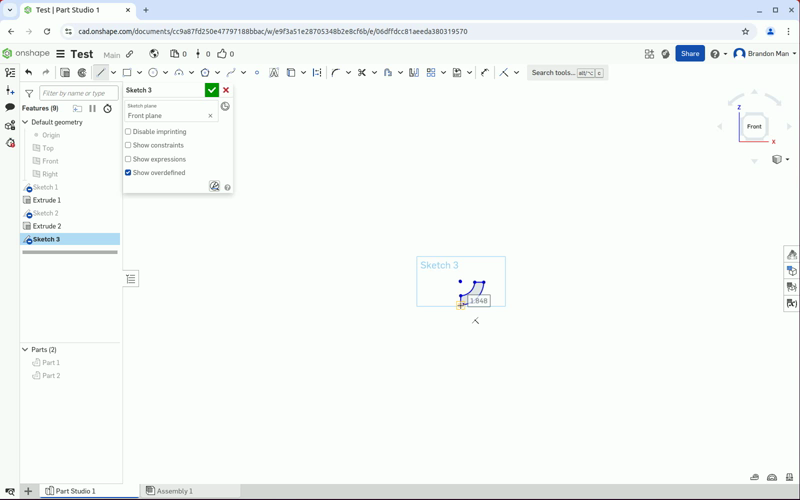
key(esc)
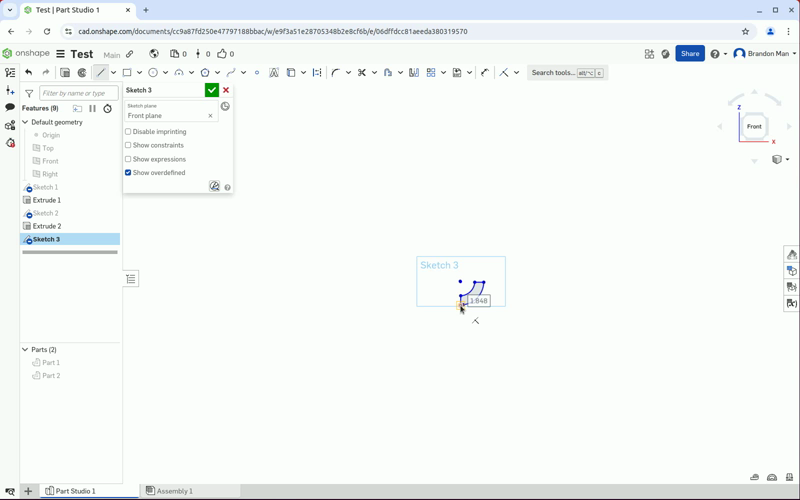
mouse_move(480, 292)
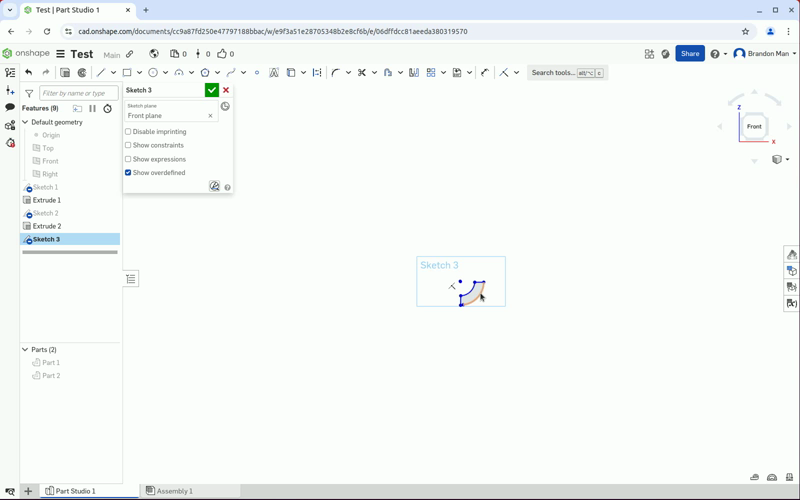
scroll(6)
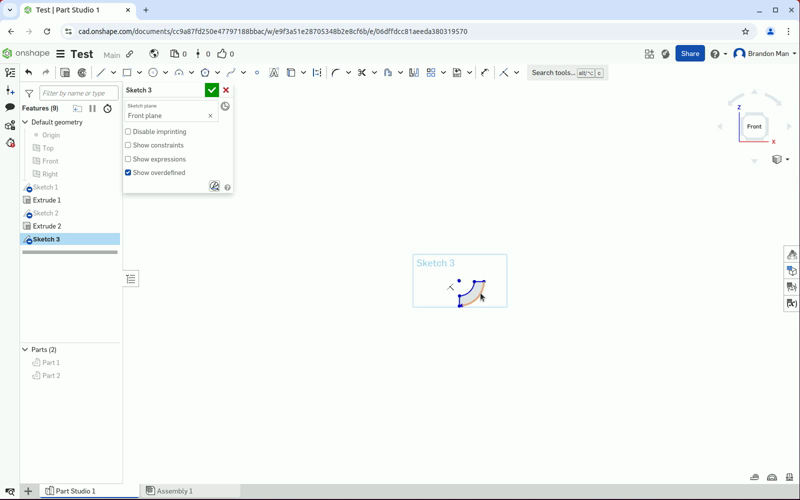
scroll(6)
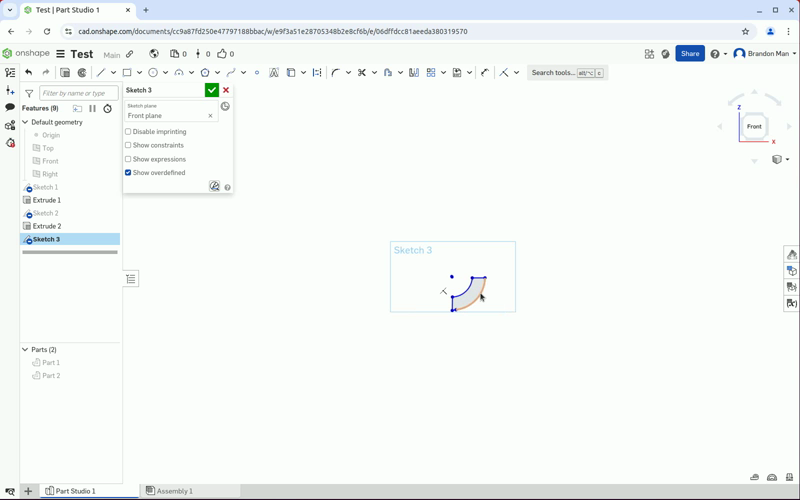
scroll(6)
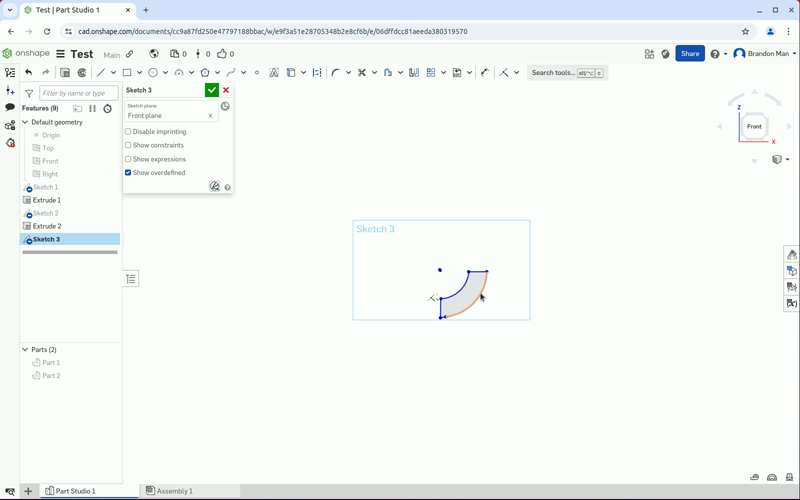
scroll(6)
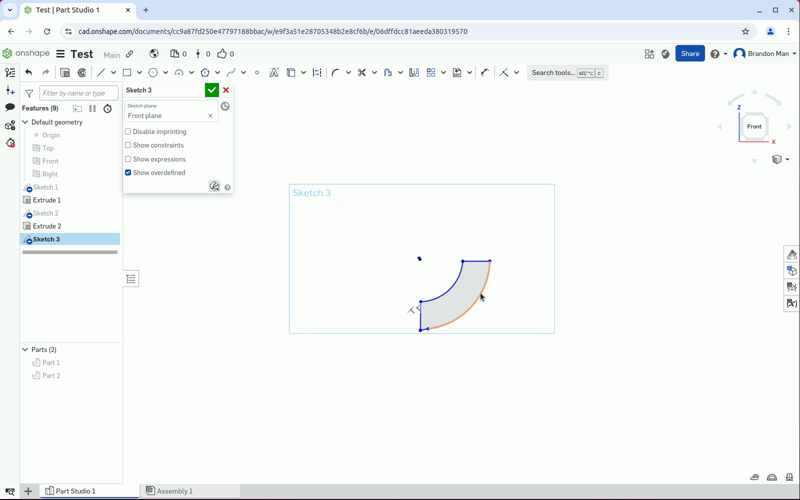
scroll(6)
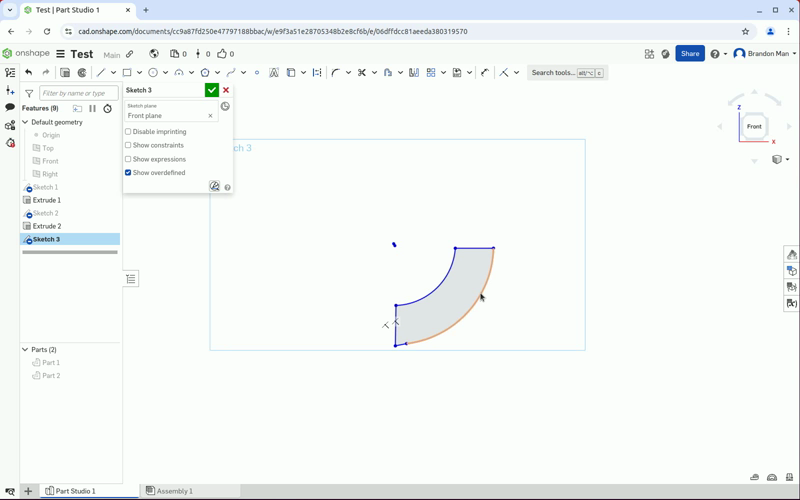
scroll(6)
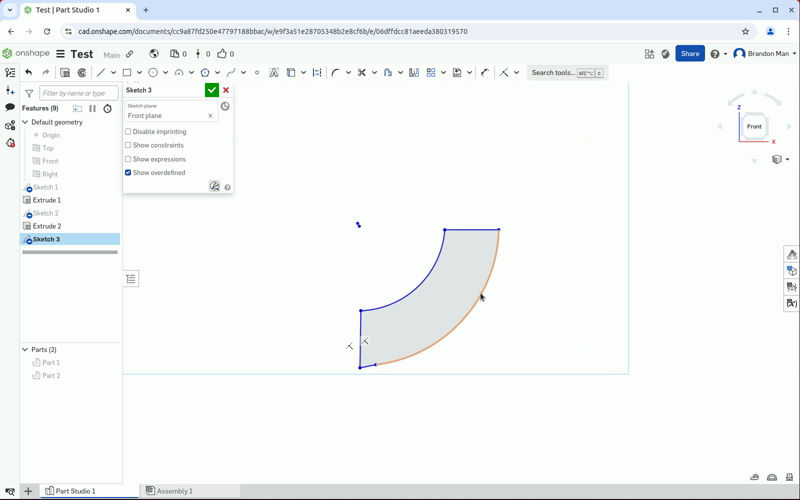
scroll(6)
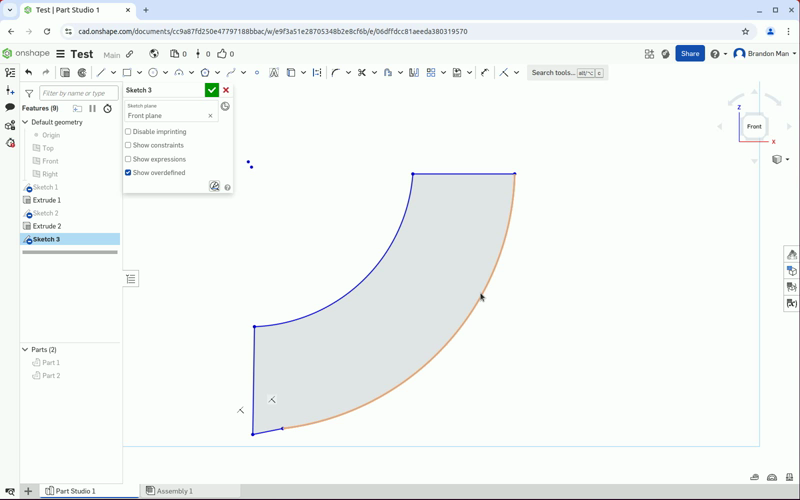
click(480, 292)
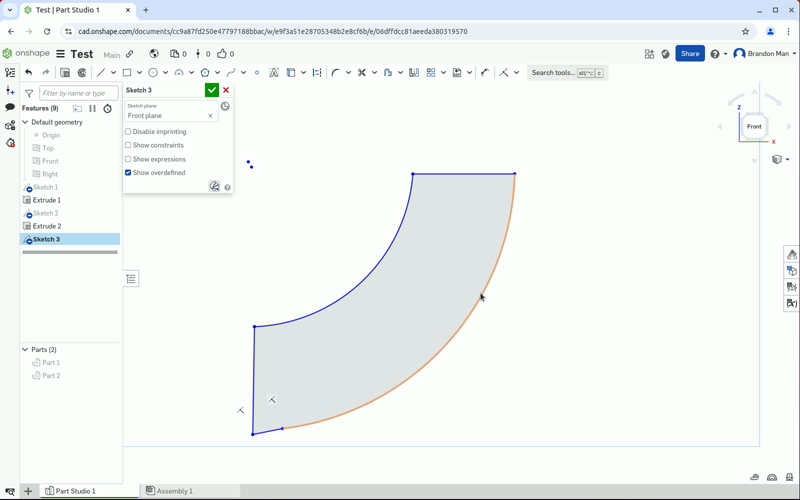
scroll(-6)
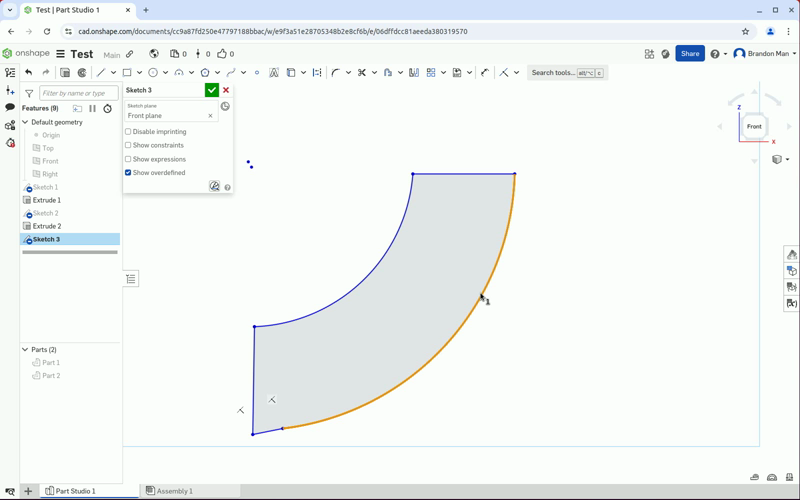
scroll(-6)
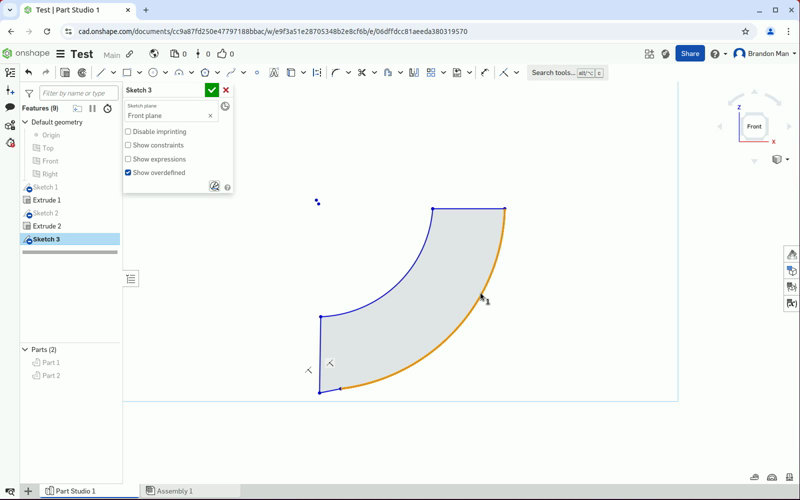
scroll(-6)
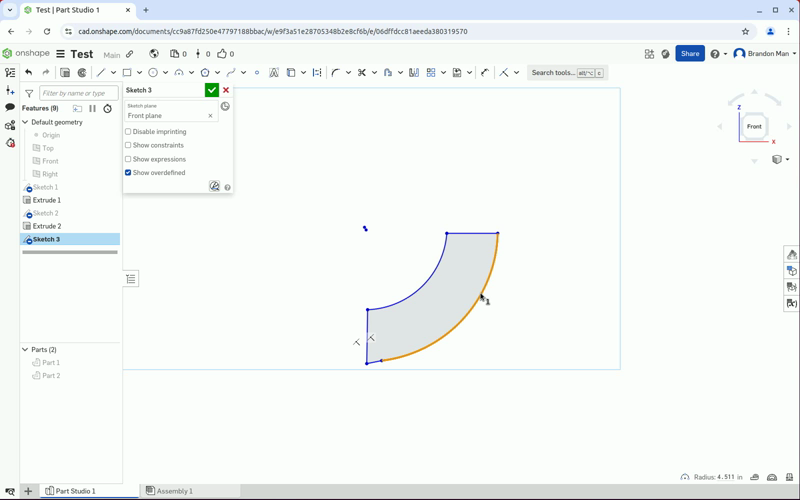
scroll(-6)
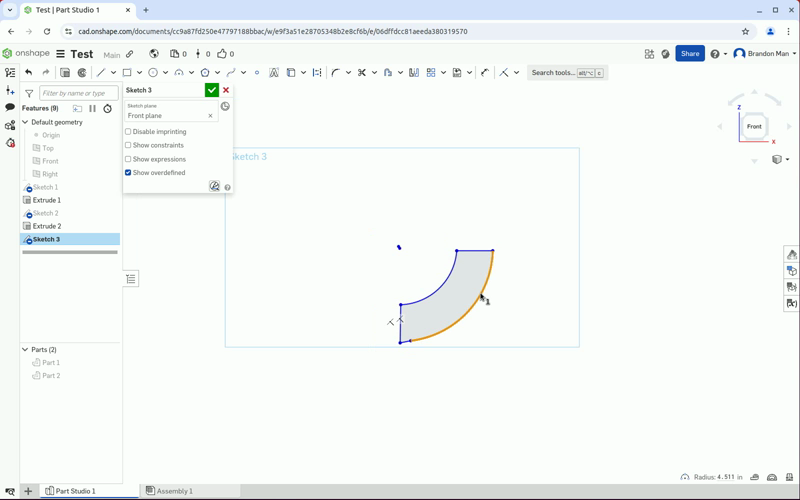
scroll(-6)
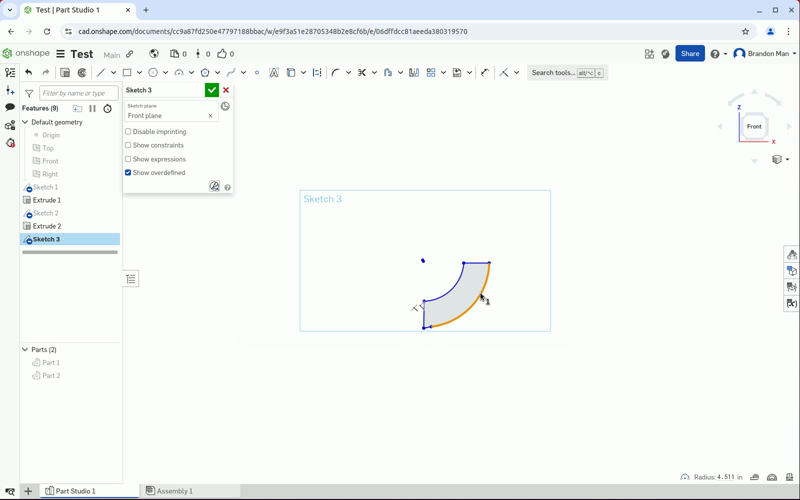
scroll(-6)
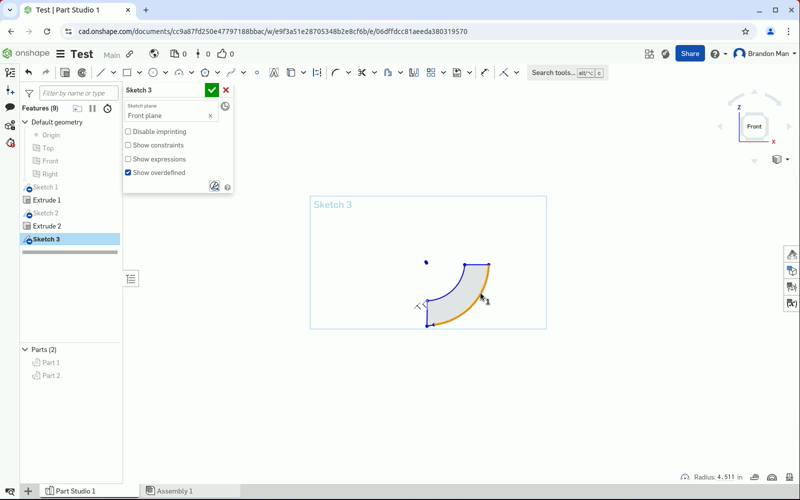
scroll(-6)
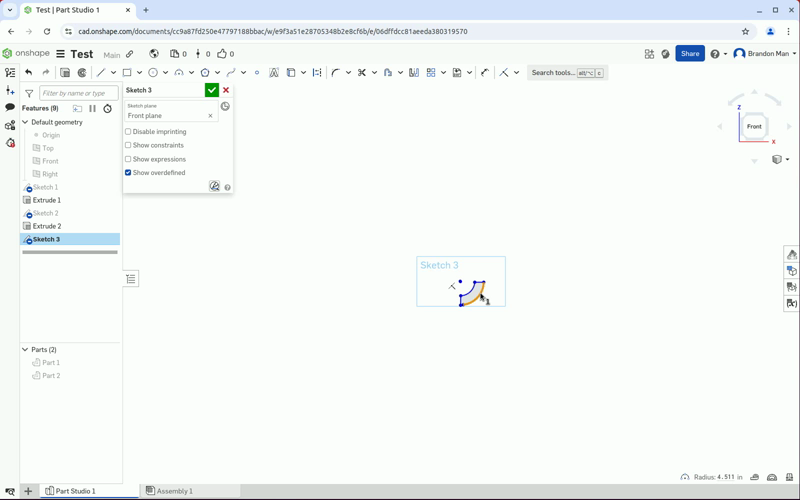
mouse_move(73, 352)
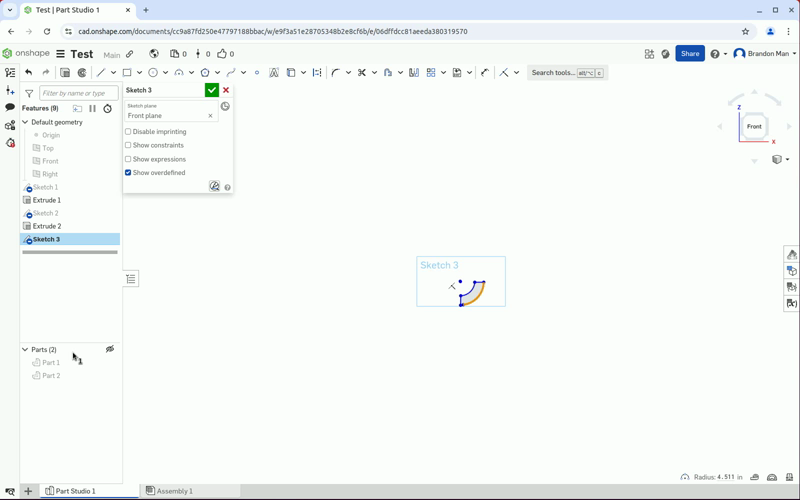
key(shift+y)
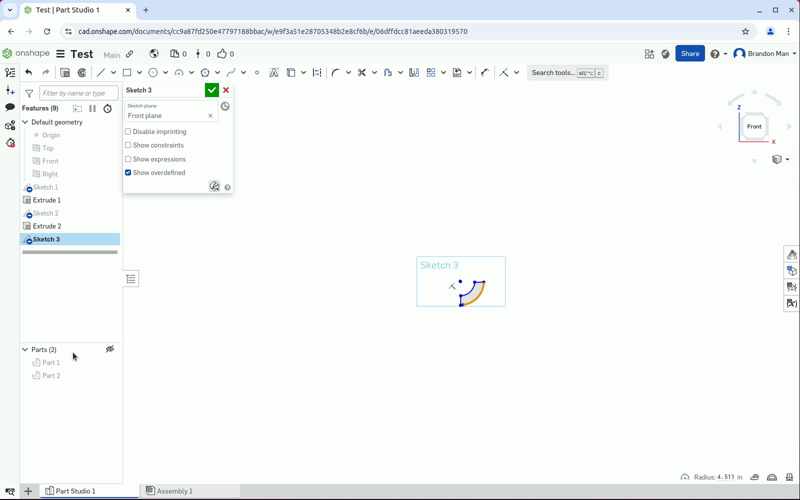
key(shift+e)
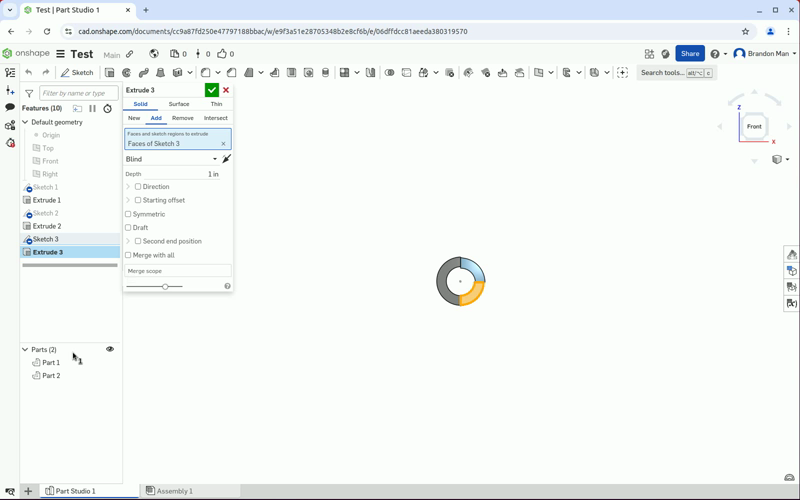
mouse_move(143, 106)
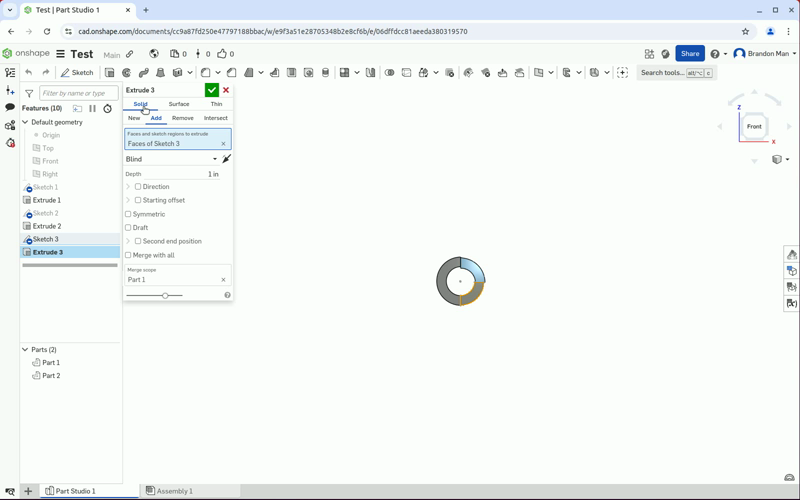
click(143, 106)
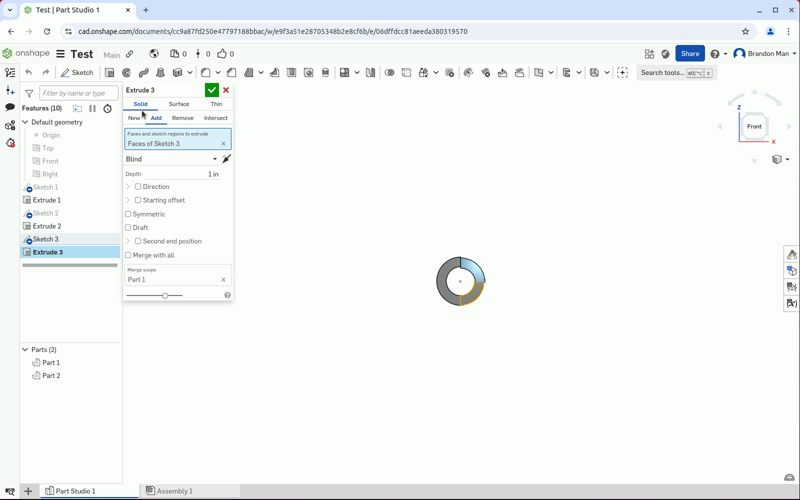
mouse_move(137, 120)
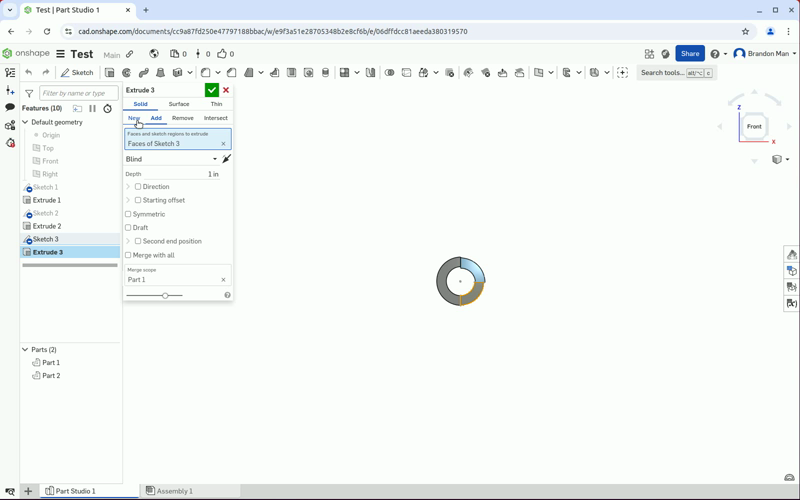
click(137, 120)
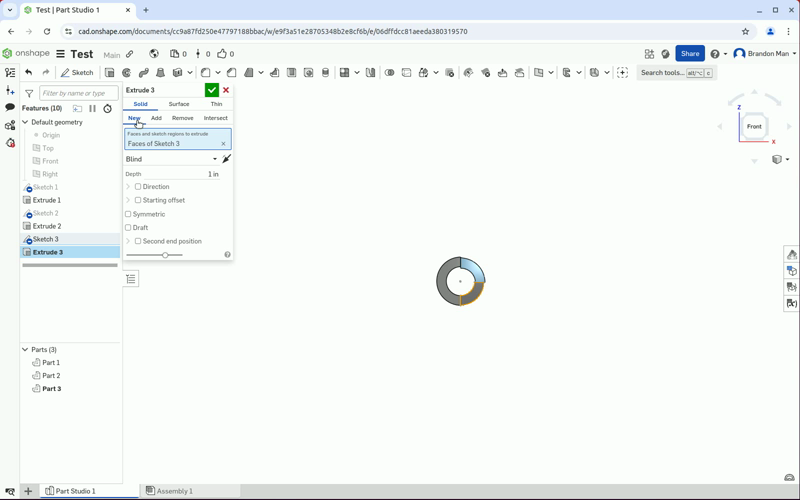
key(tab, 4)
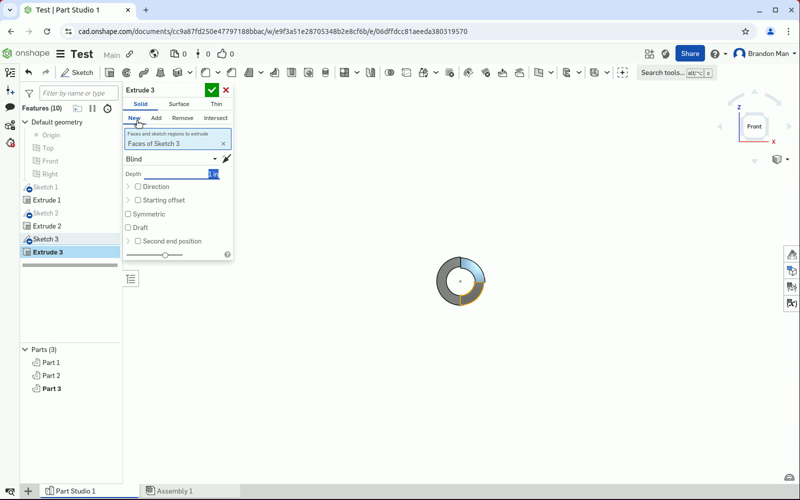
text(2.648)
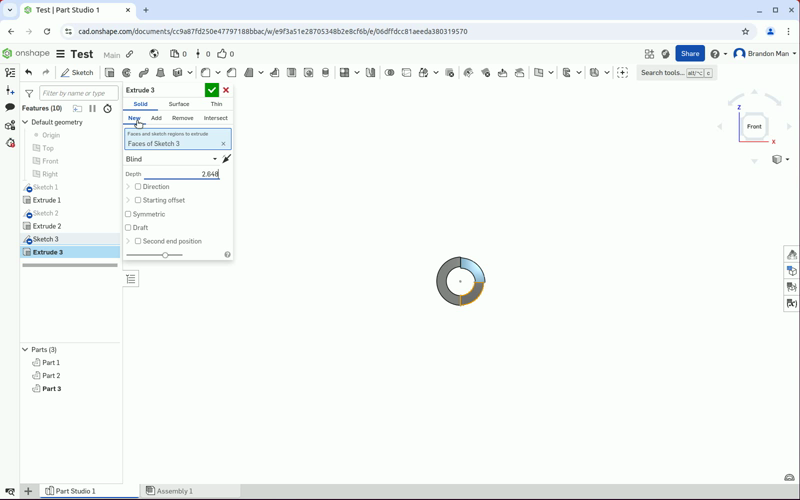
key(enter)
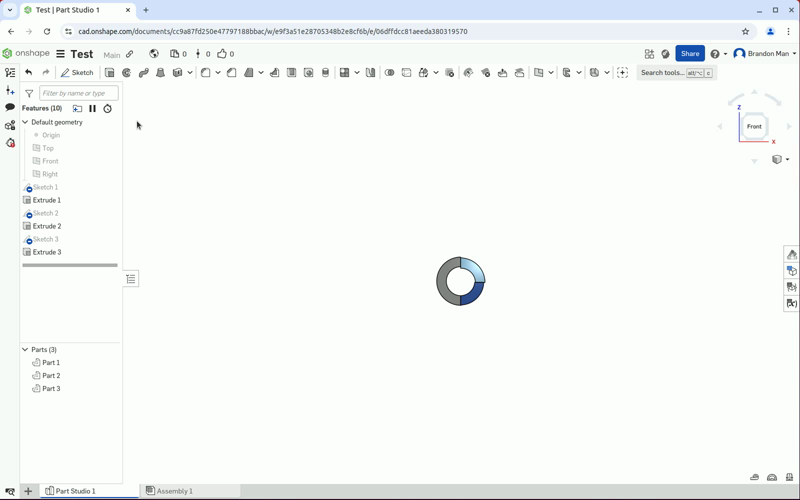
key(shift+h)
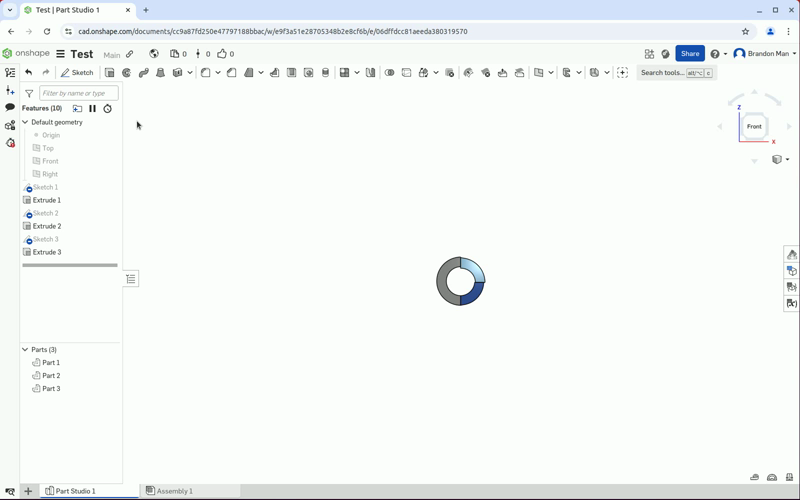
key(shift+h)
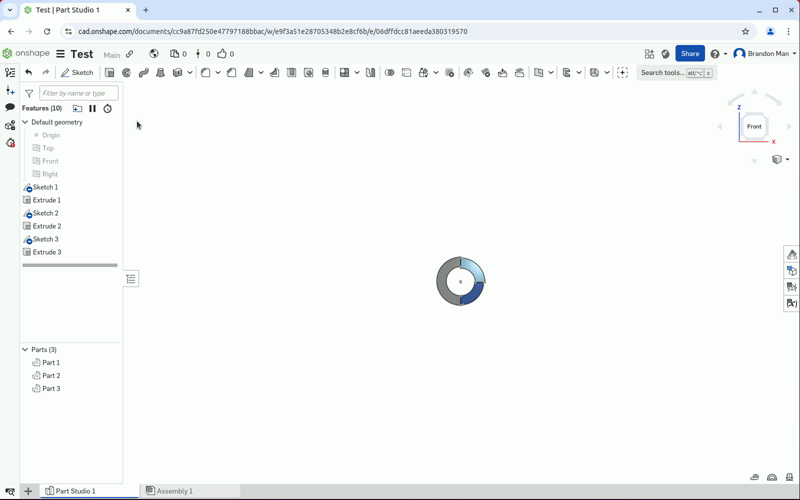
key(shift+7)
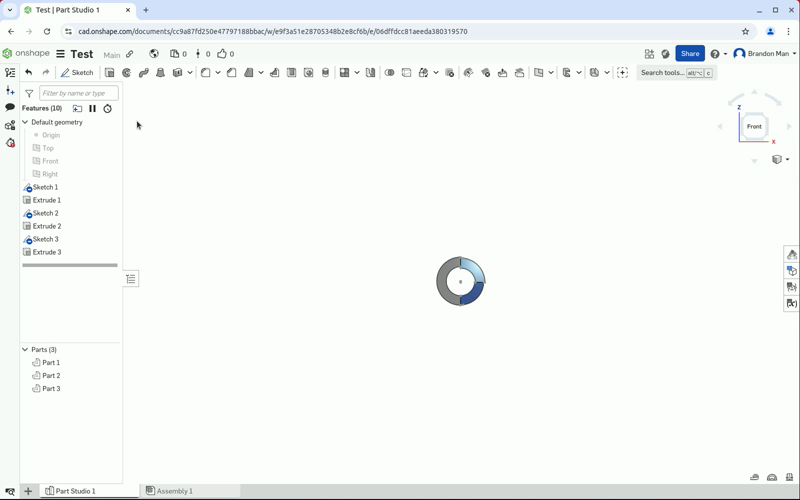
key(left, 2)
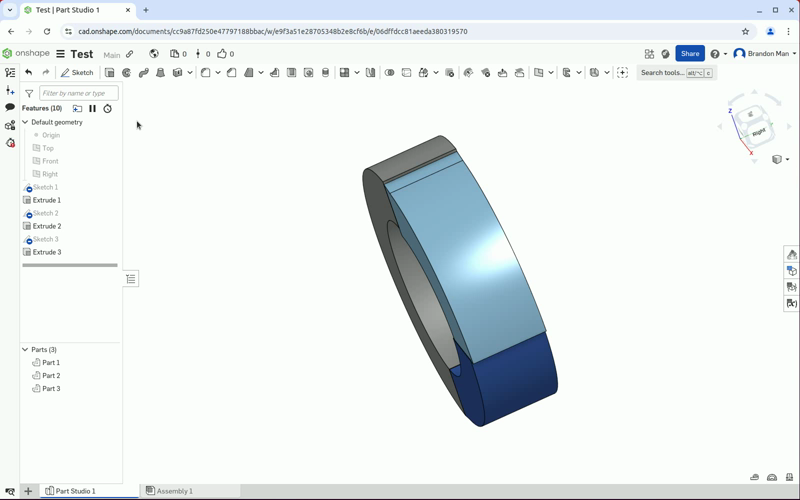
key(down, 2)
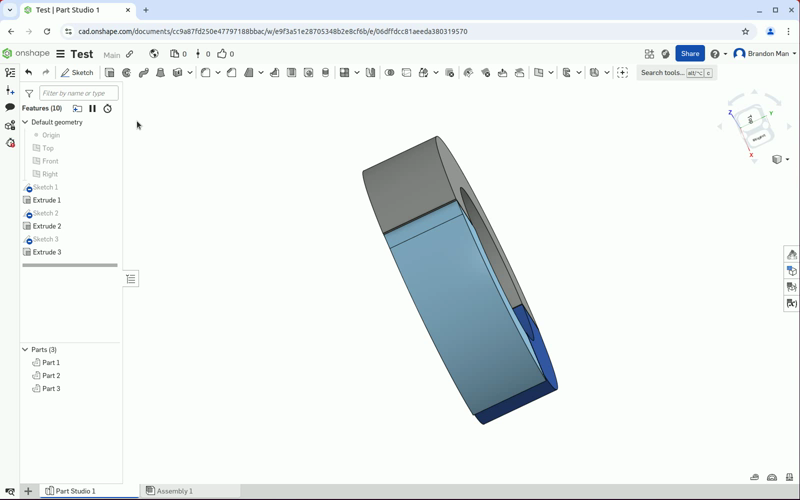
key(up, 2)
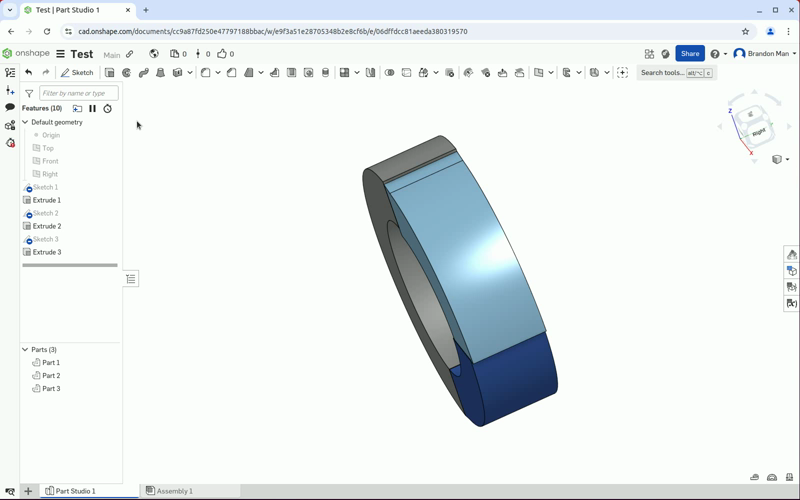
key(right, 2)
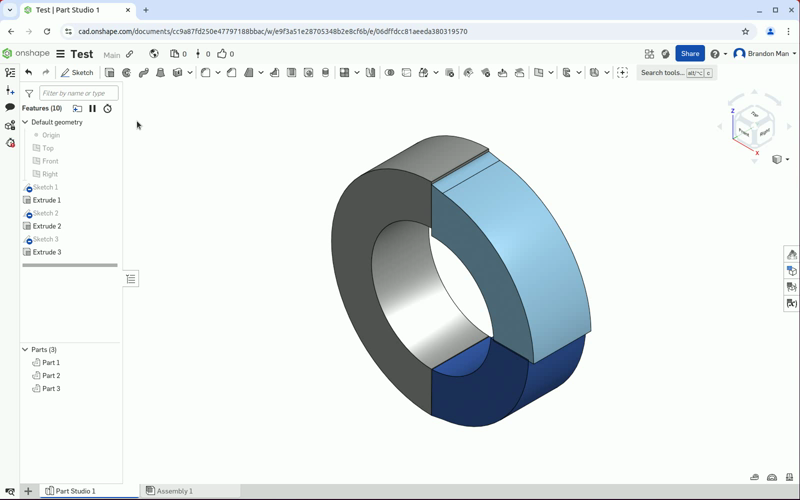
mouse_move(73, 189)
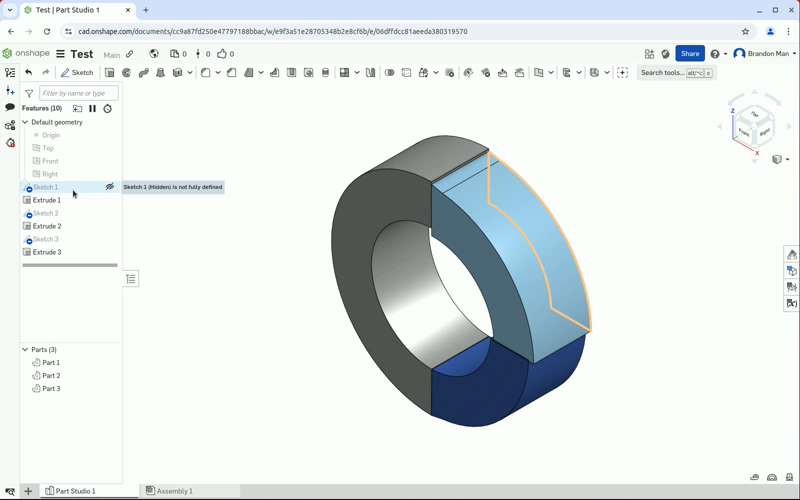
click(73, 189)